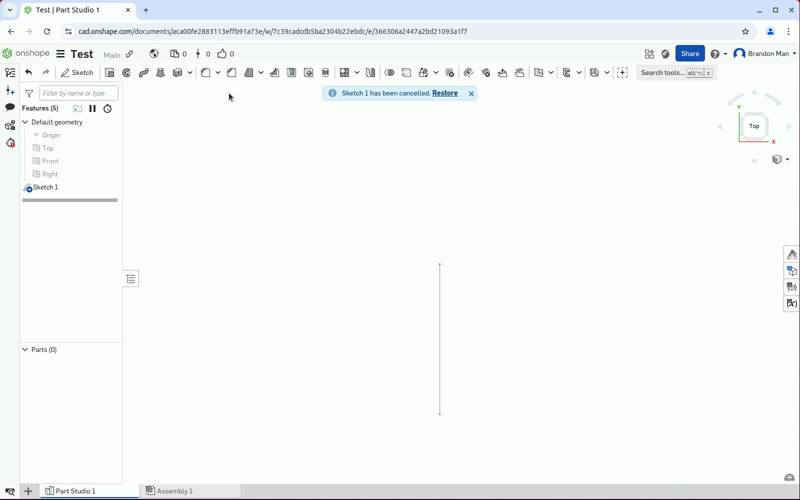
key(shift+h)
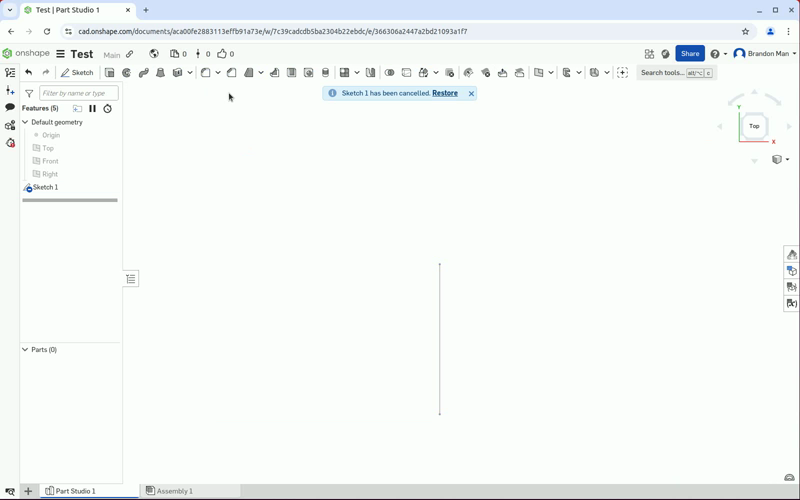
key(shift+s)
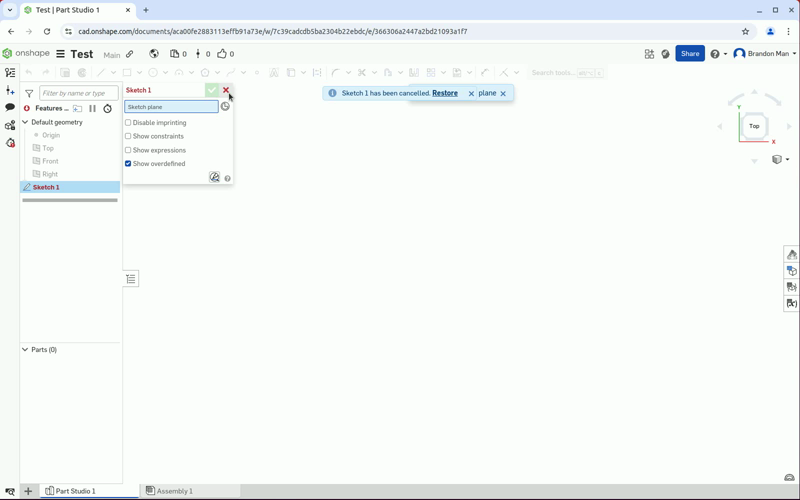
mouse_move(73, 150)
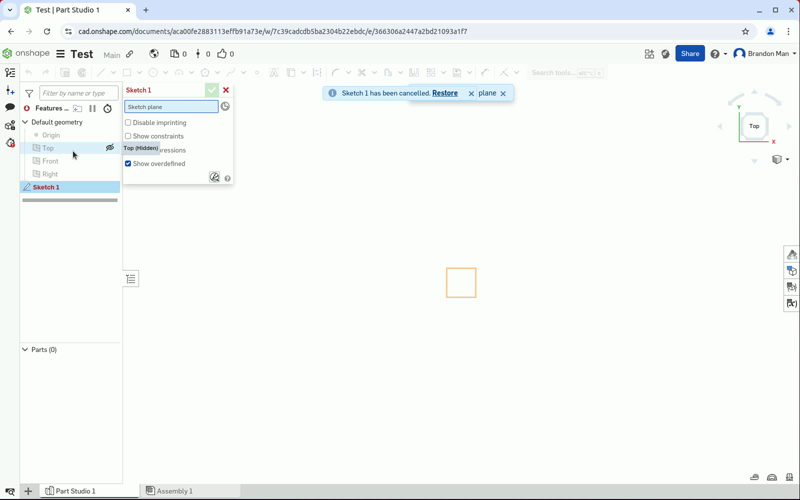
click(73, 150)
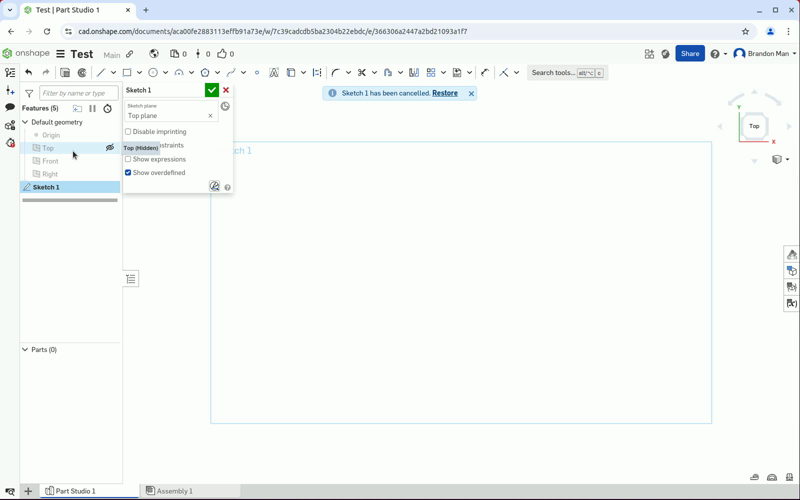
mouse_move(73, 352)
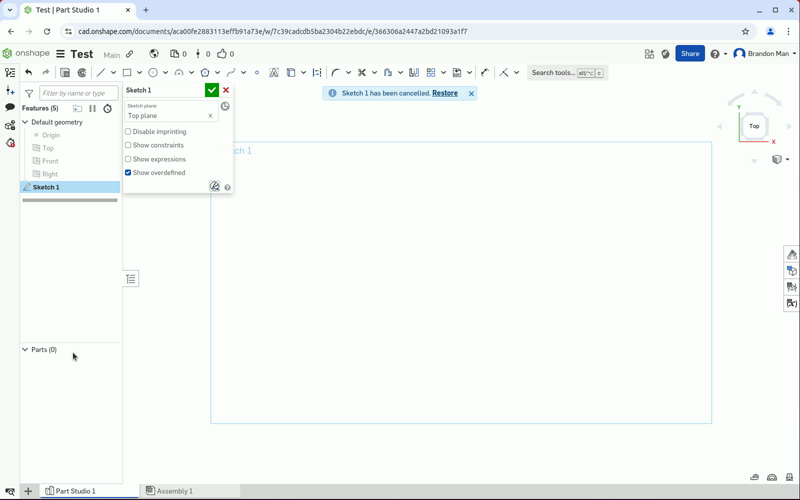
key(y)
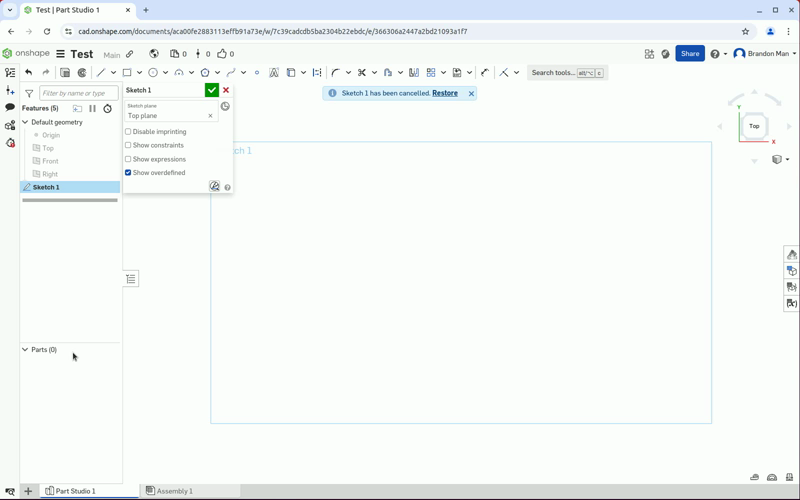
key(c)
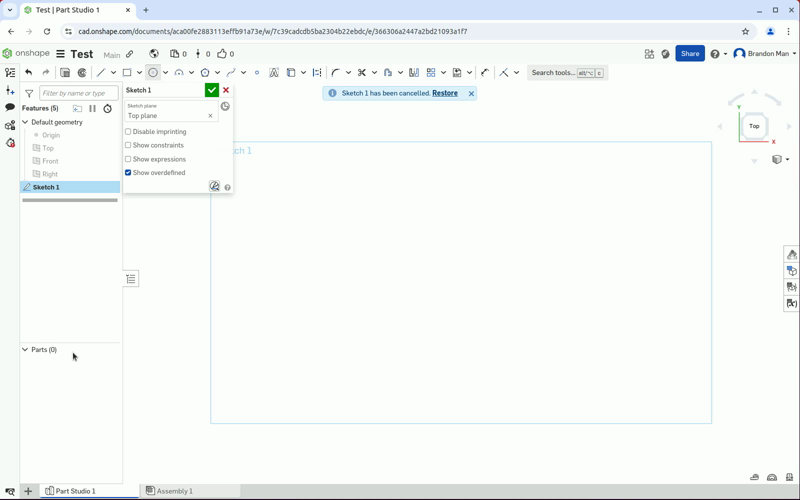
key_down(shift)
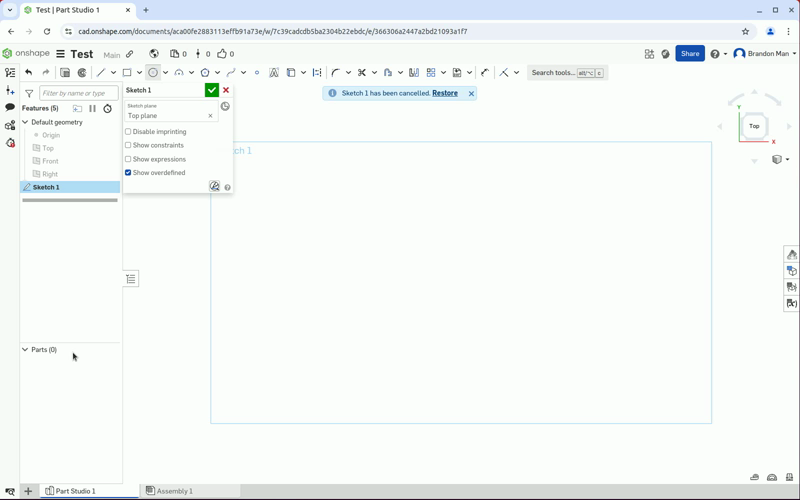
mouse_move(461, 282)
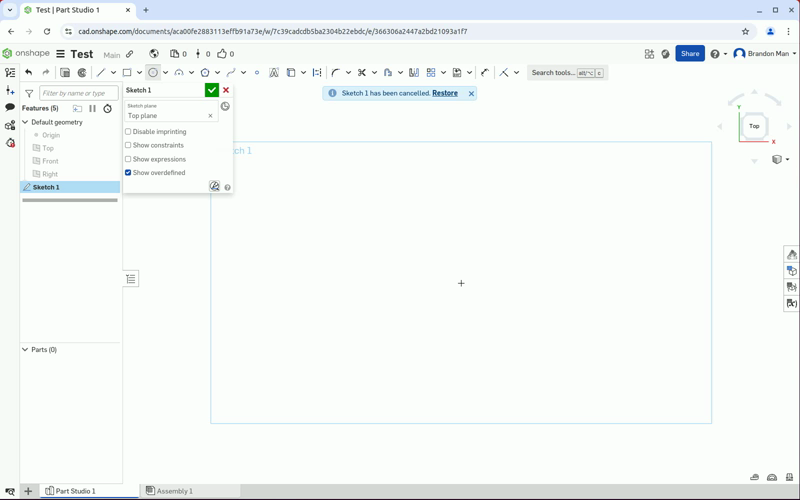
click(461, 282)
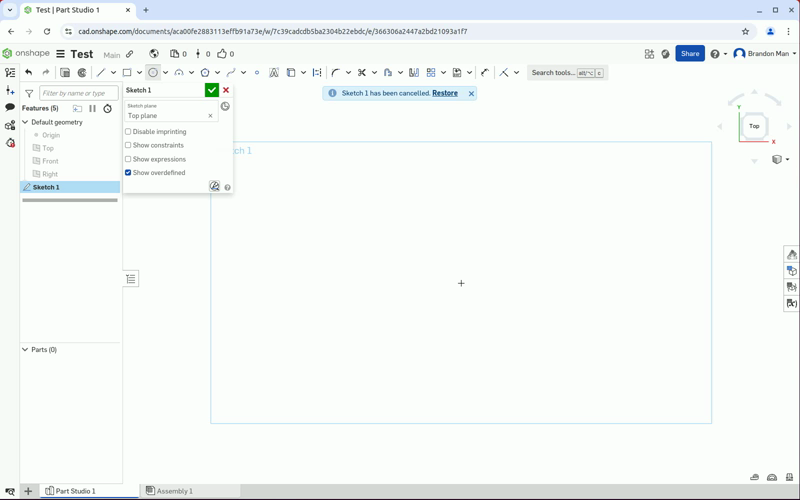
key_up(shift)
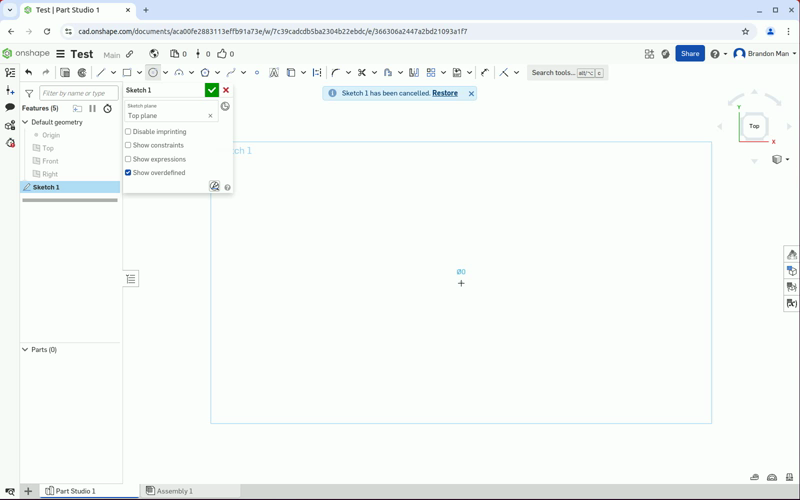
mouse_move(574, 282)
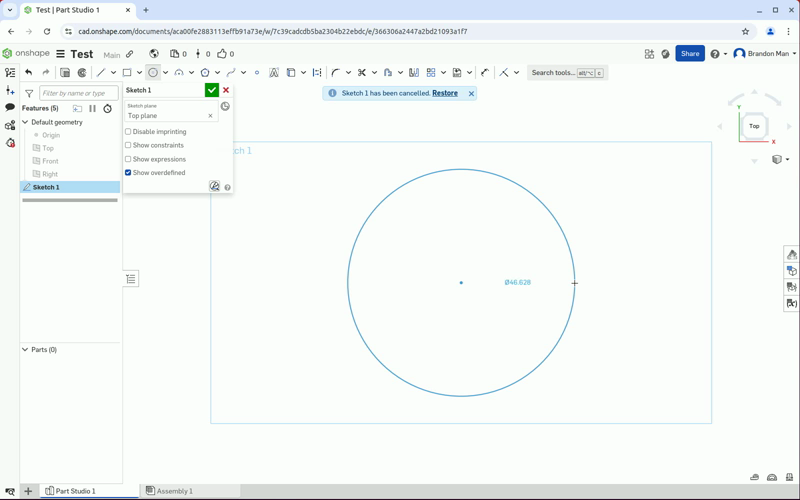
click(574, 282)
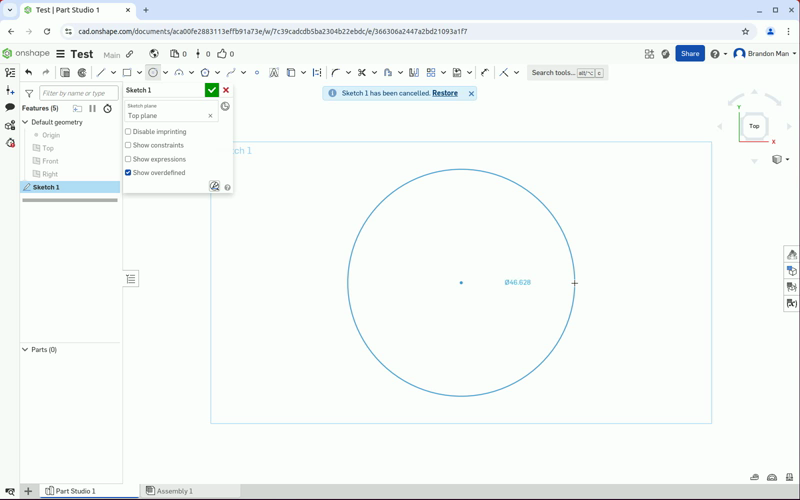
key(esc)
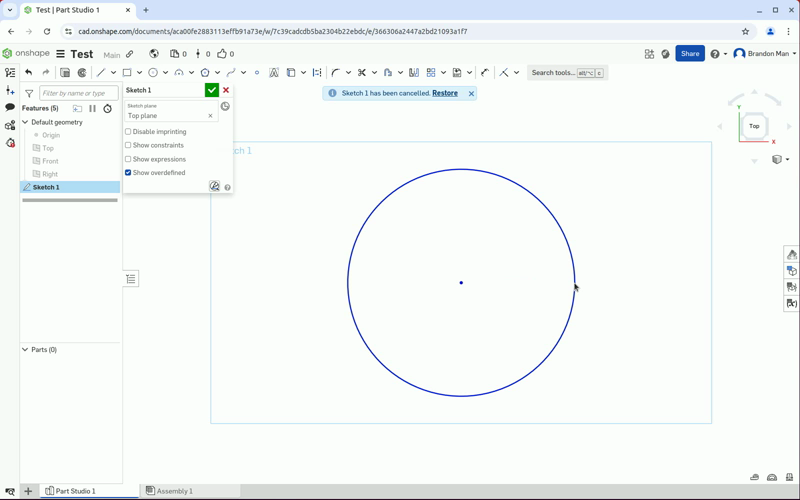
mouse_move(451, 354)
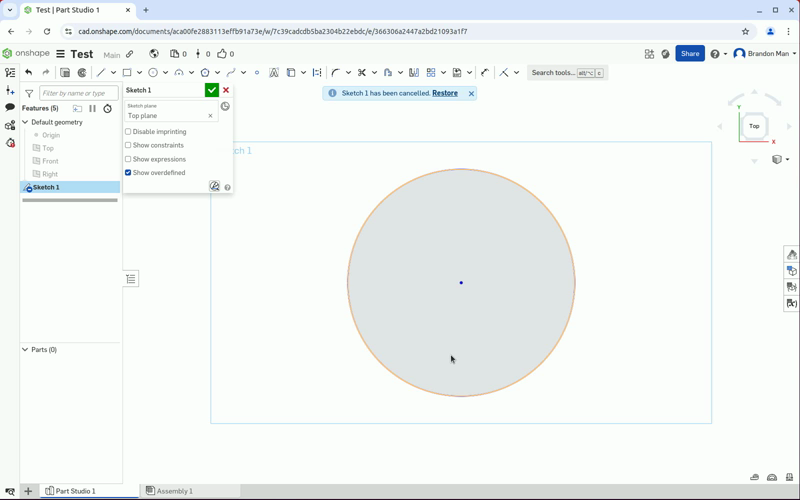
click(451, 354)
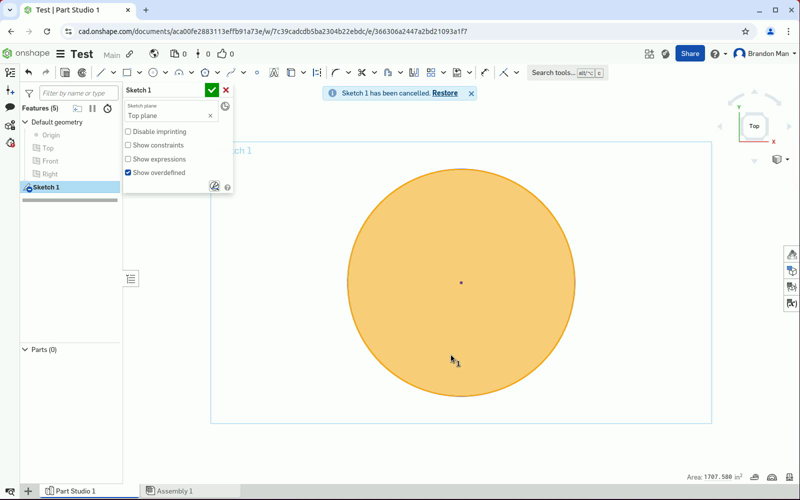
mouse_move(73, 352)
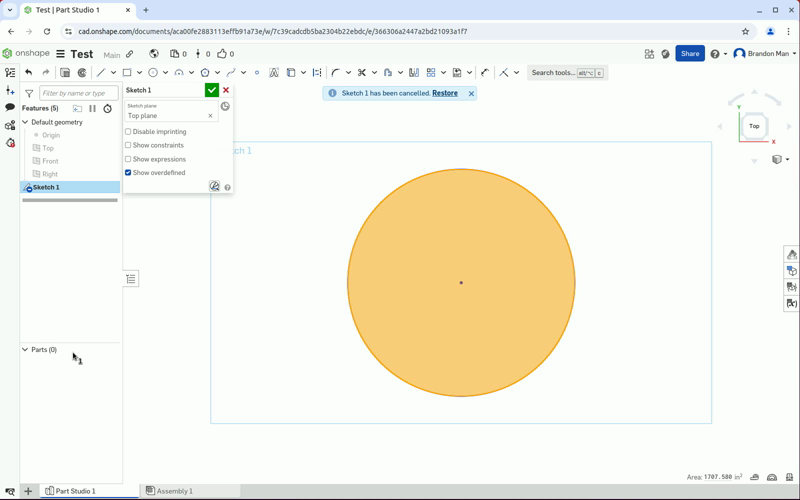
key(shift+y)
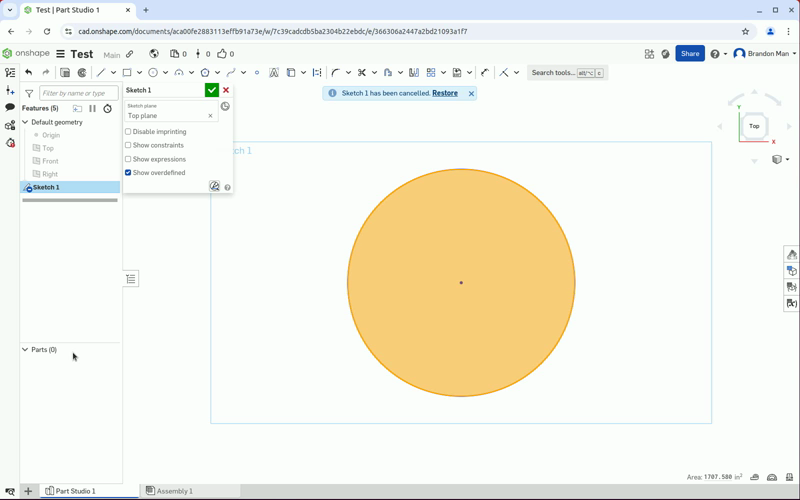
key(shift+e)
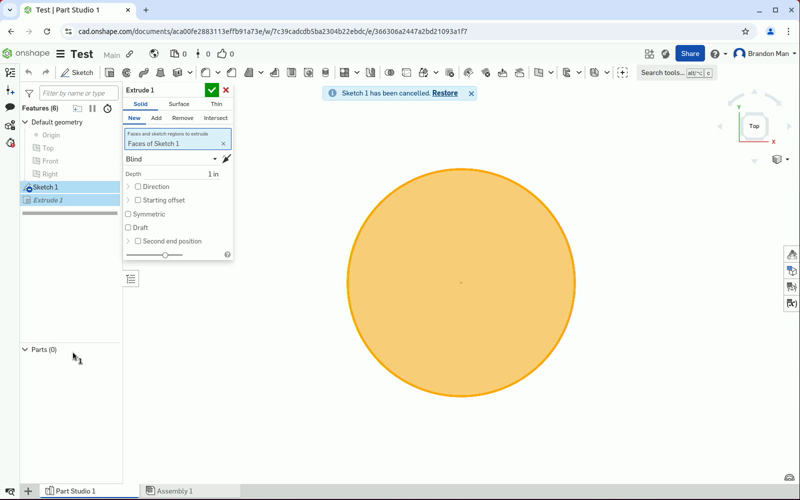
mouse_move(143, 106)
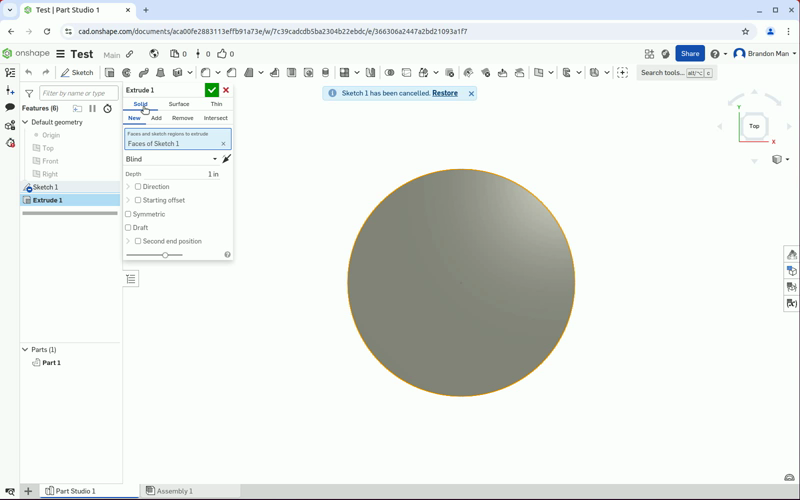
click(143, 106)
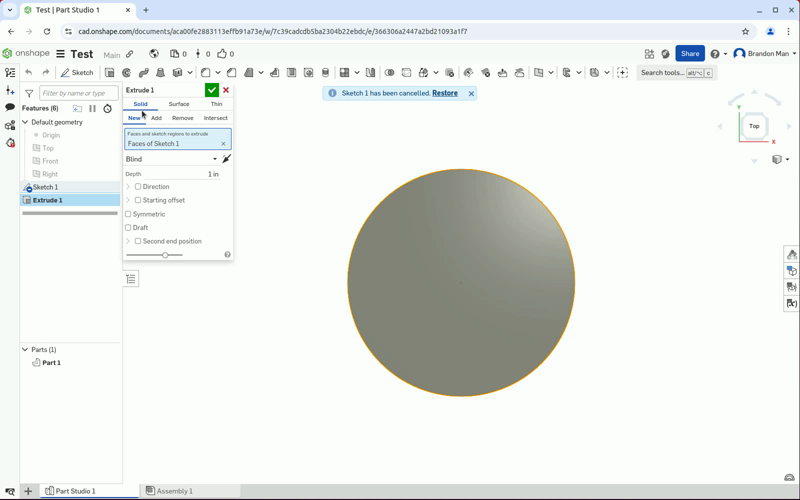
mouse_move(137, 120)
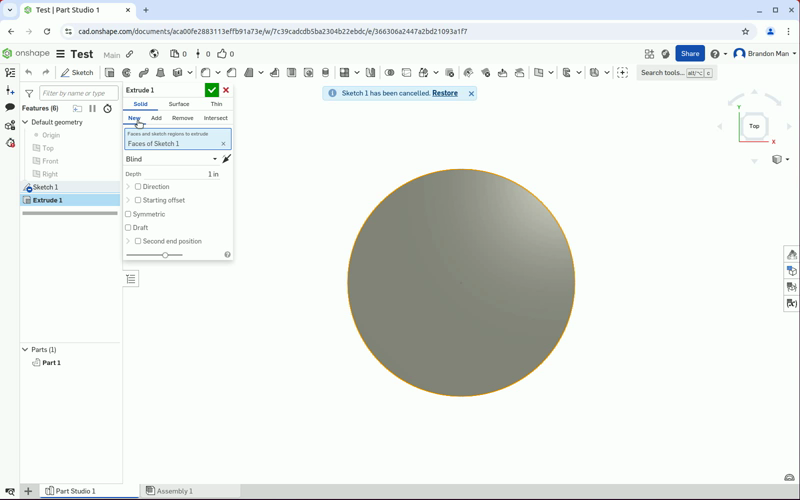
click(137, 120)
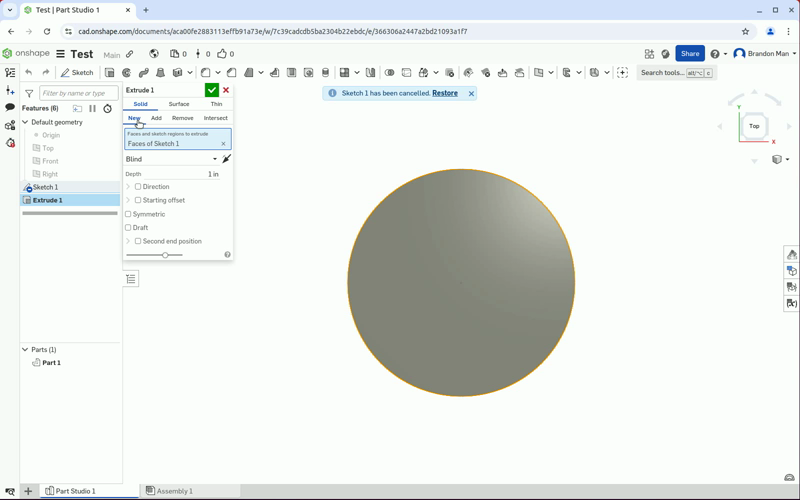
key(tab, 4)
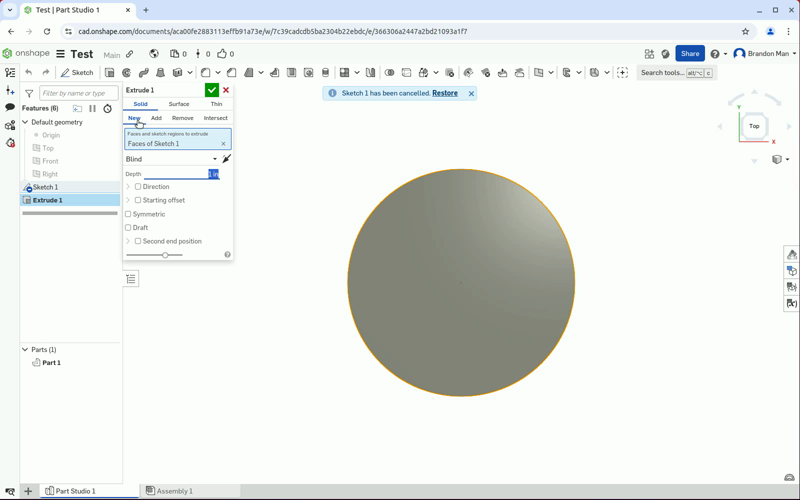
text(18.294)
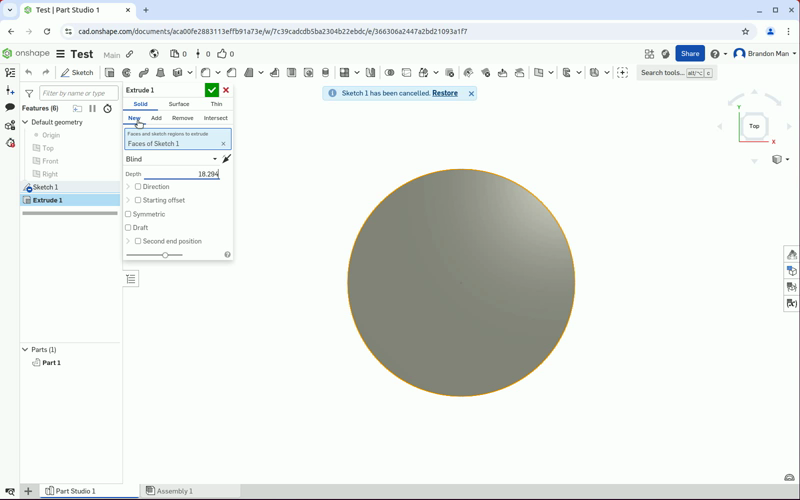
key(enter)
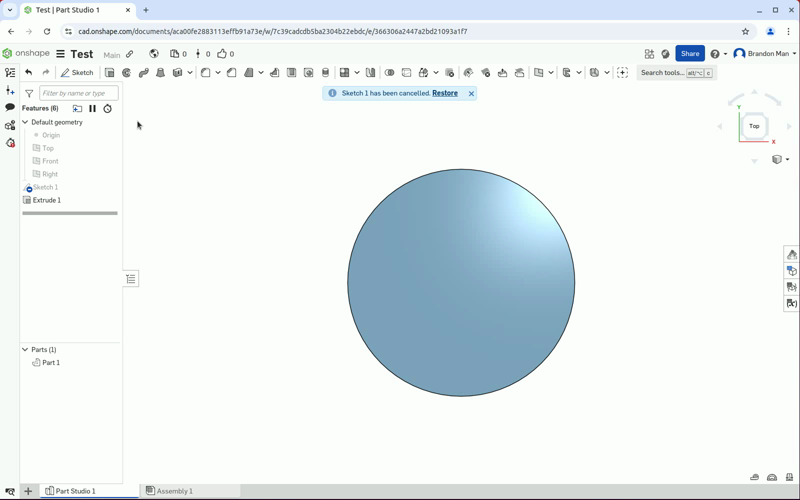
key(shift+h)
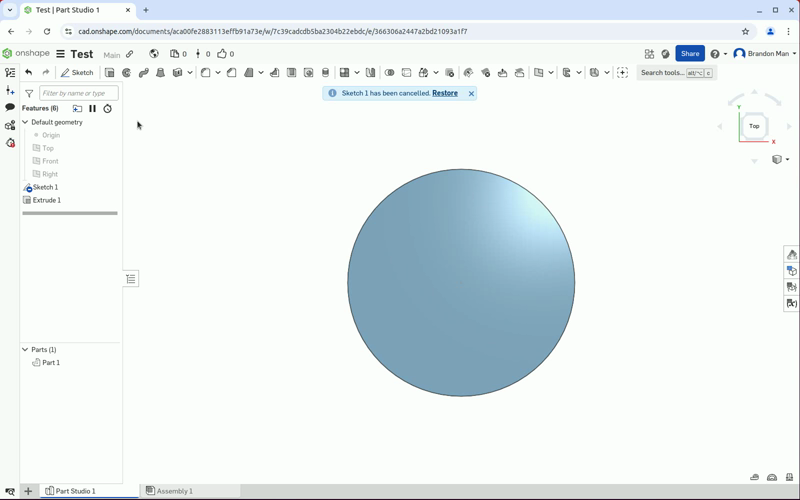
key(shift+h)
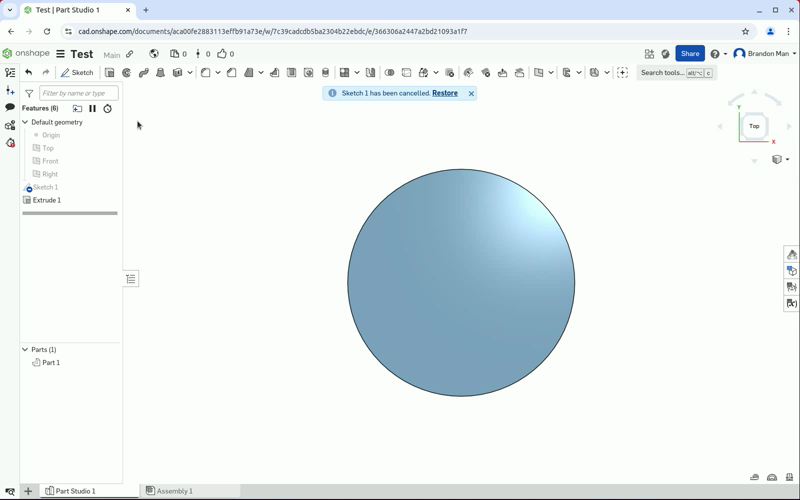
mouse_move(73, 189)
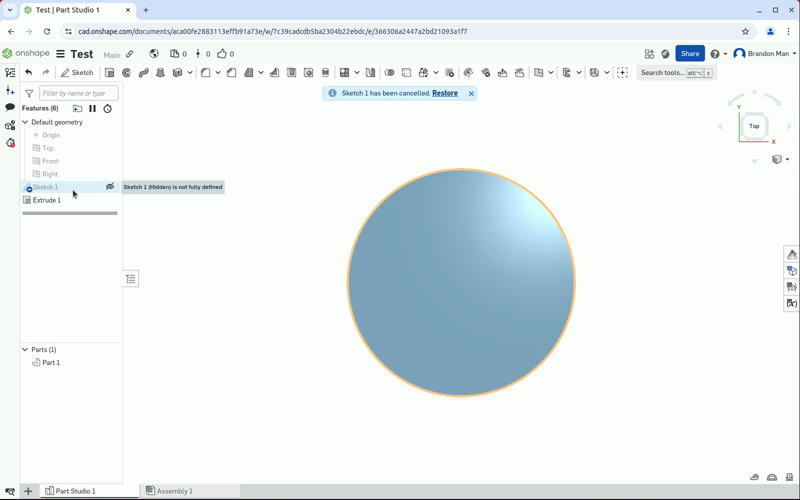
click(73, 189)
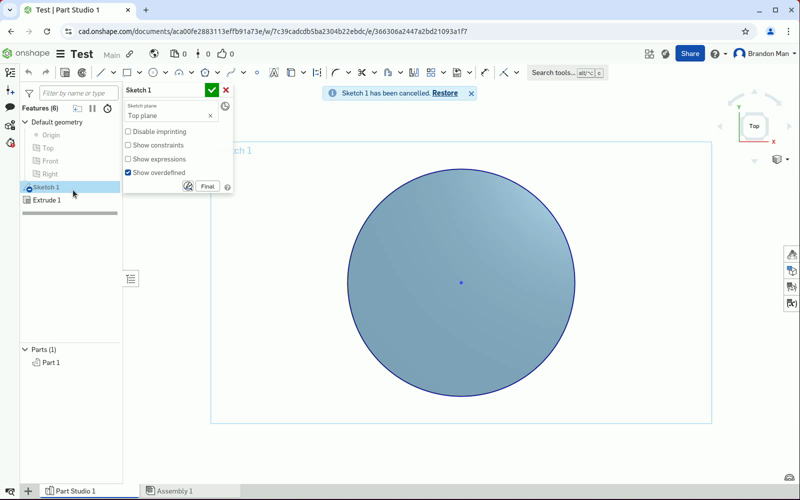
mouse_move(229, 92)
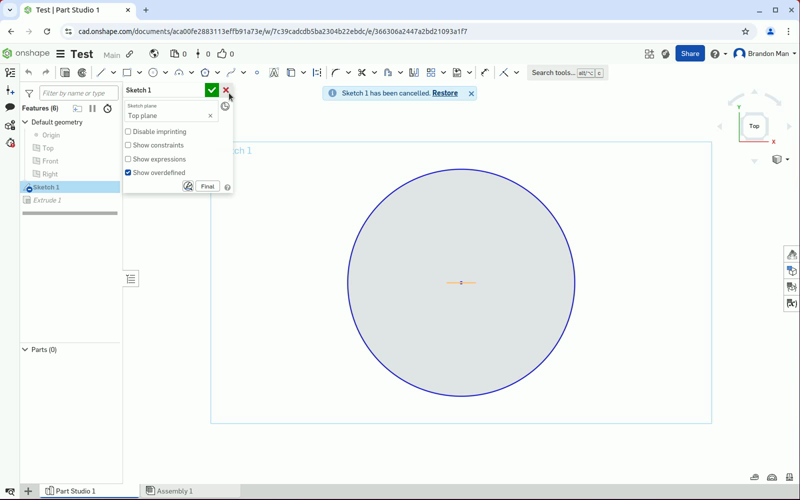
click(229, 92)
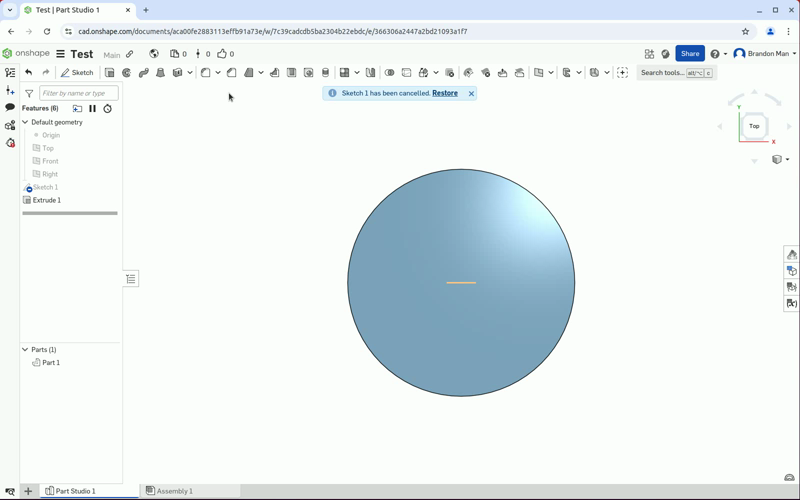
mouse_move(541, 75)
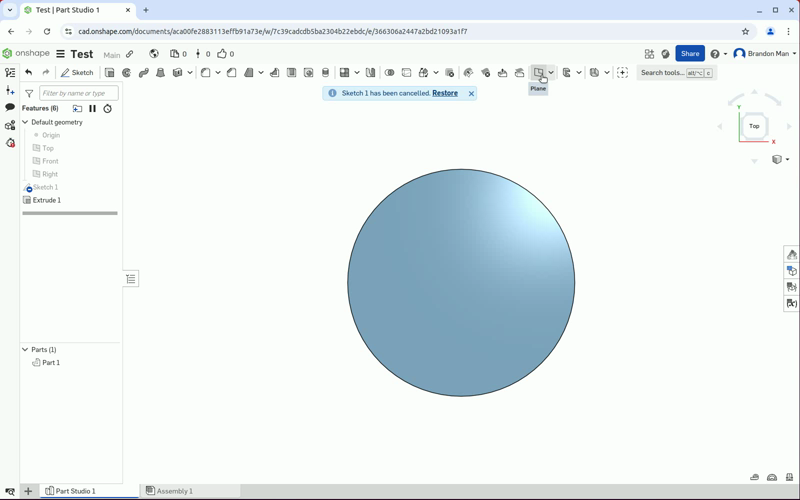
click(541, 75)
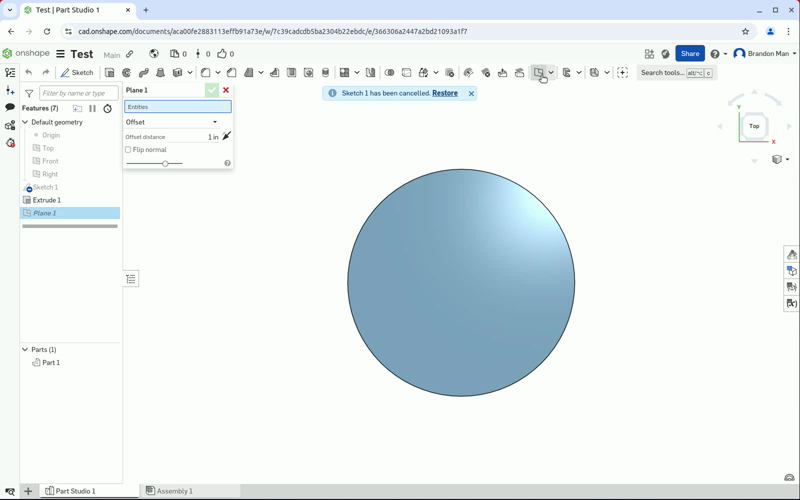
mouse_move(73, 150)
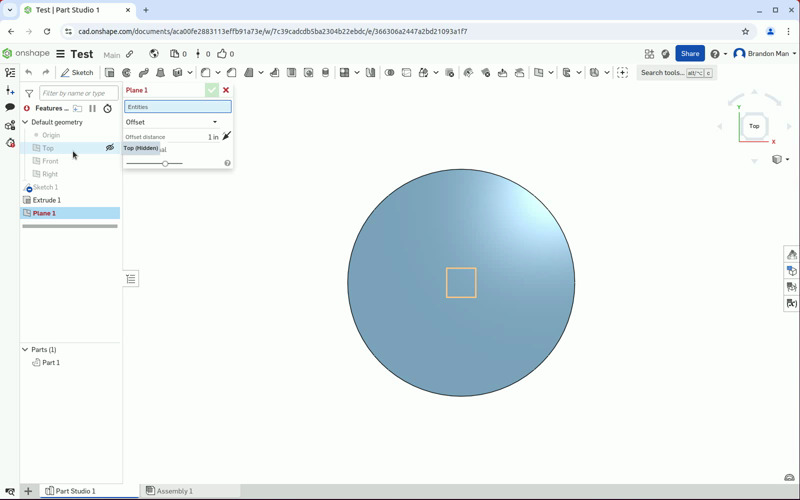
click(73, 150)
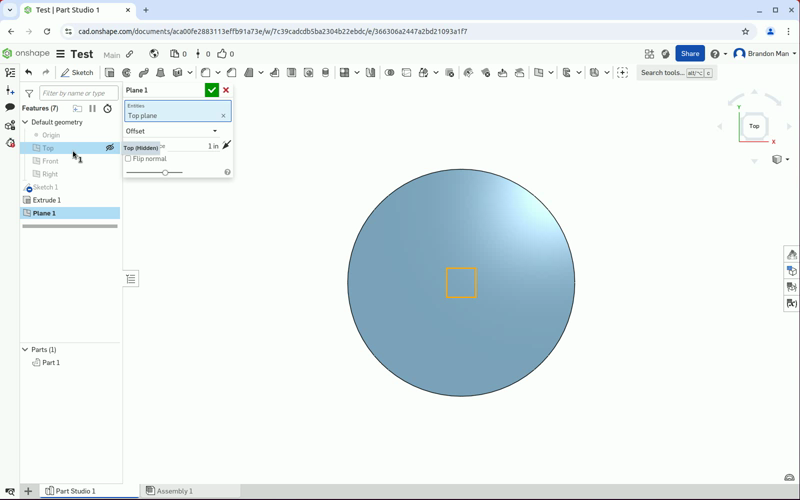
key(tab, 2)
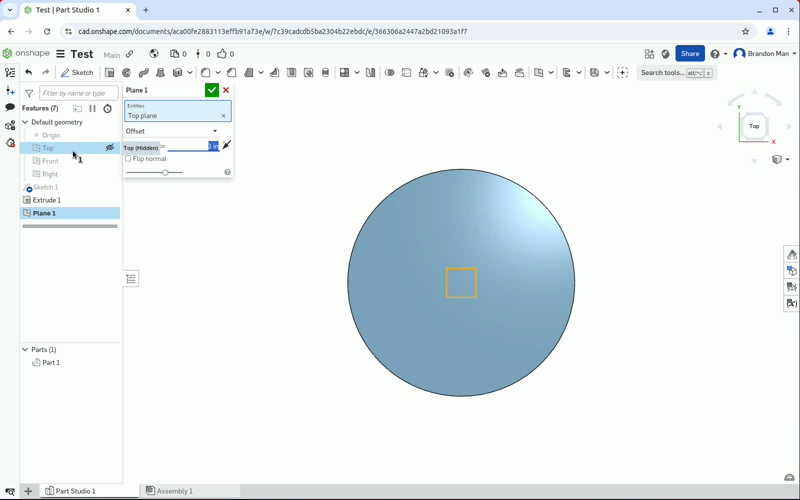
text(18.302)
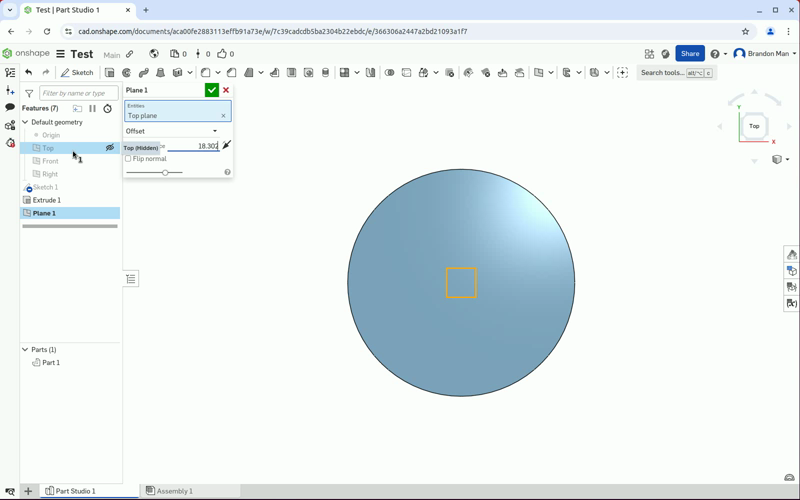
key(enter, 2)
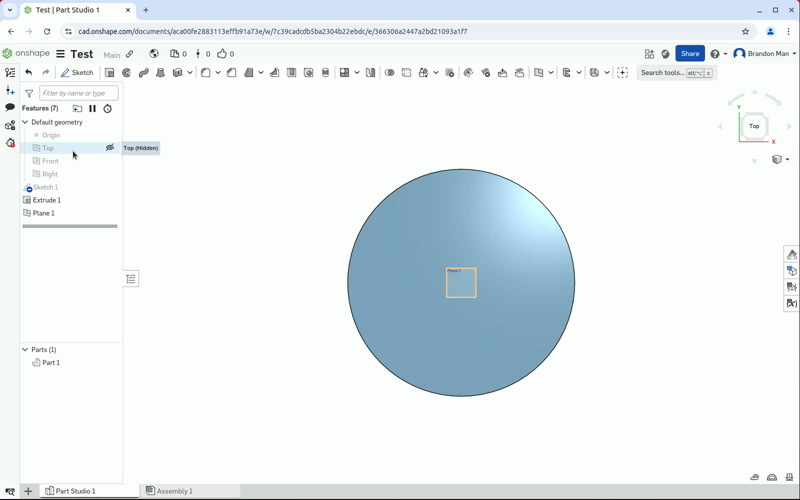
key(shift+s)
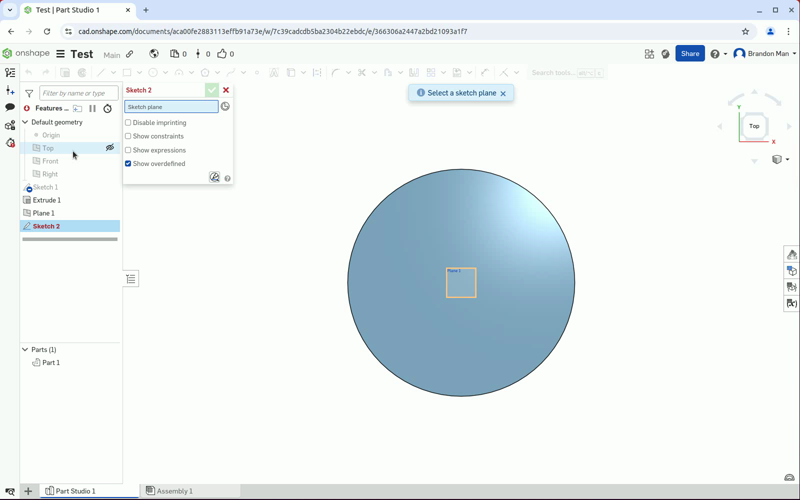
mouse_move(73, 215)
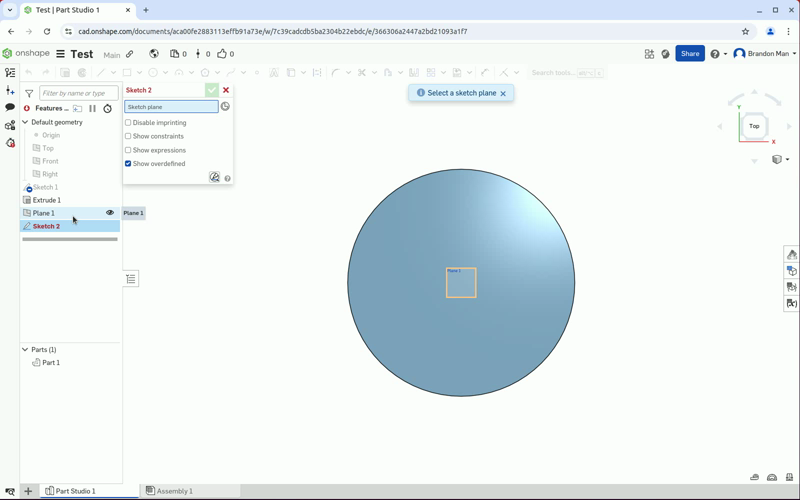
click(73, 215)
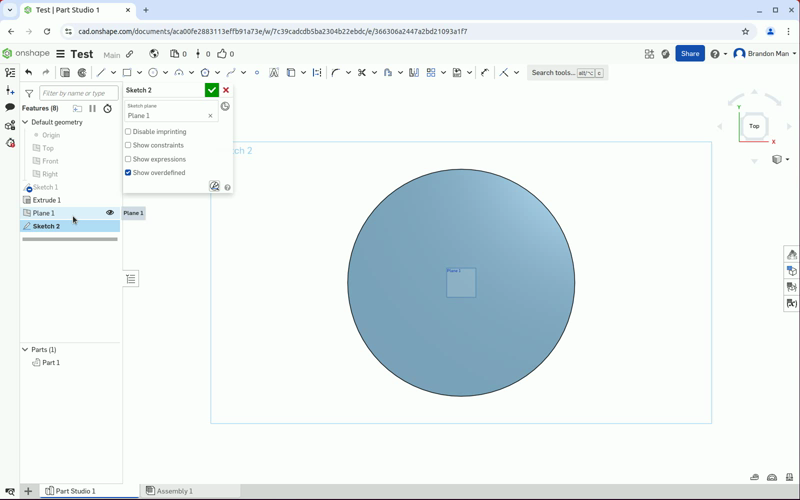
mouse_move(73, 352)
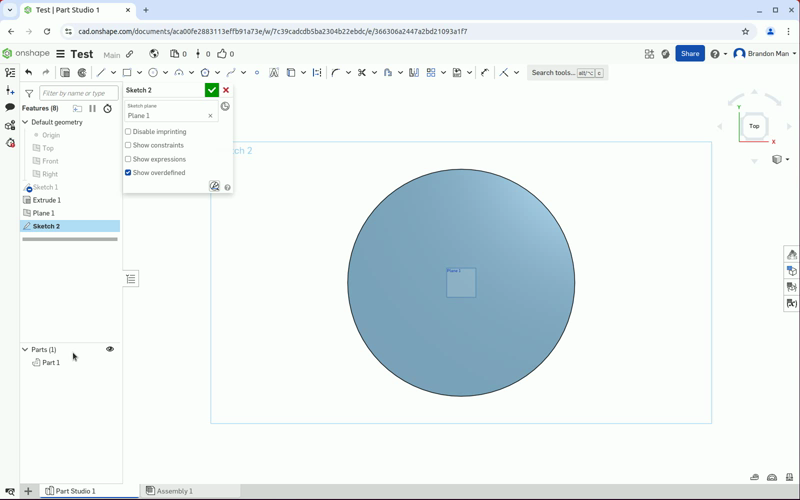
key(y)
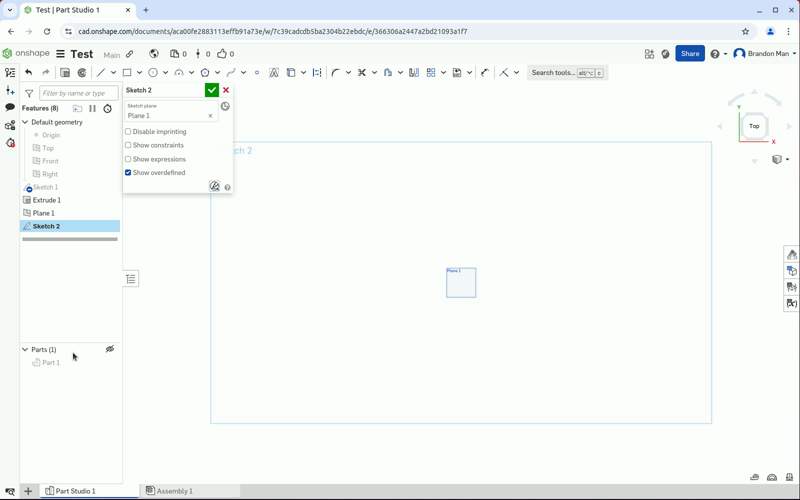
key(l)
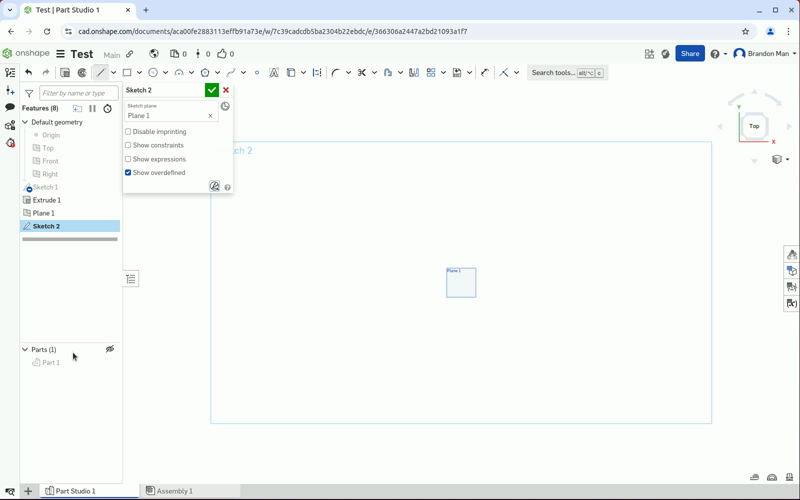
key_down(shift)
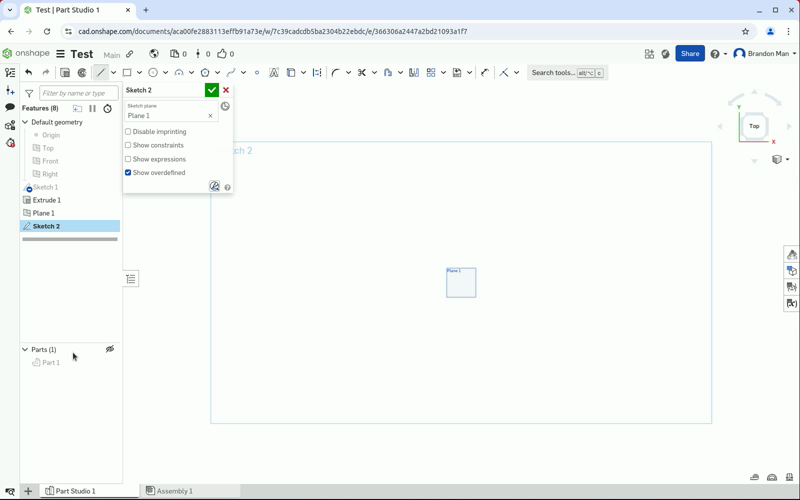
mouse_move(356, 273)
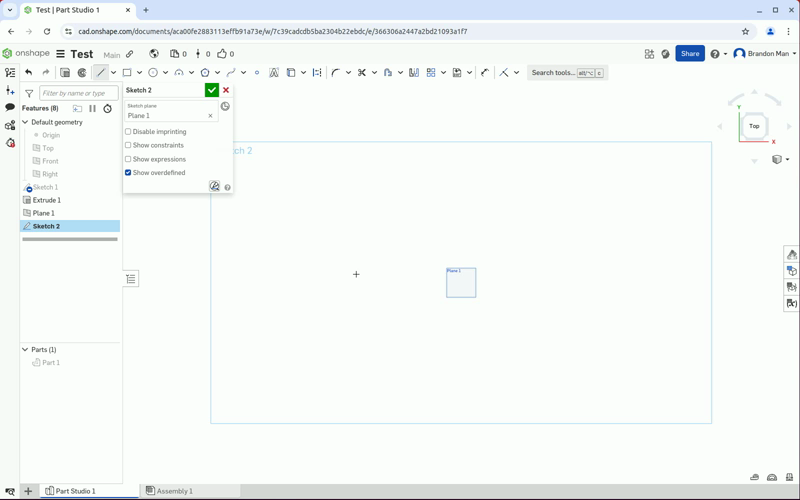
click(356, 273)
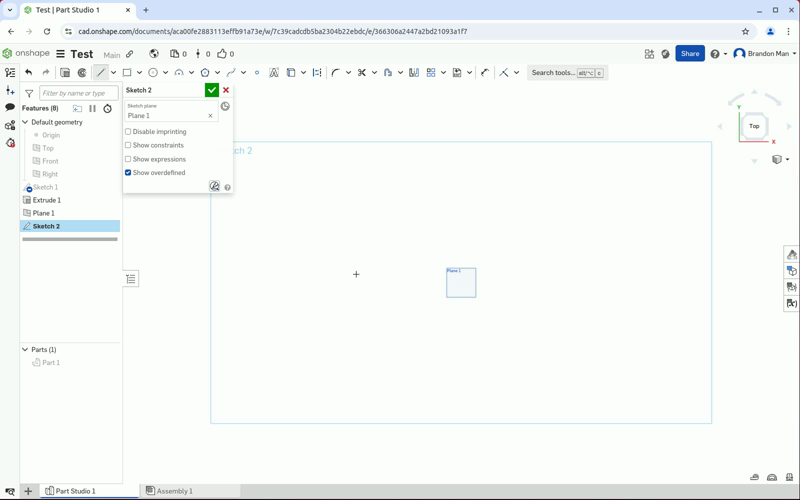
key_up(shift)
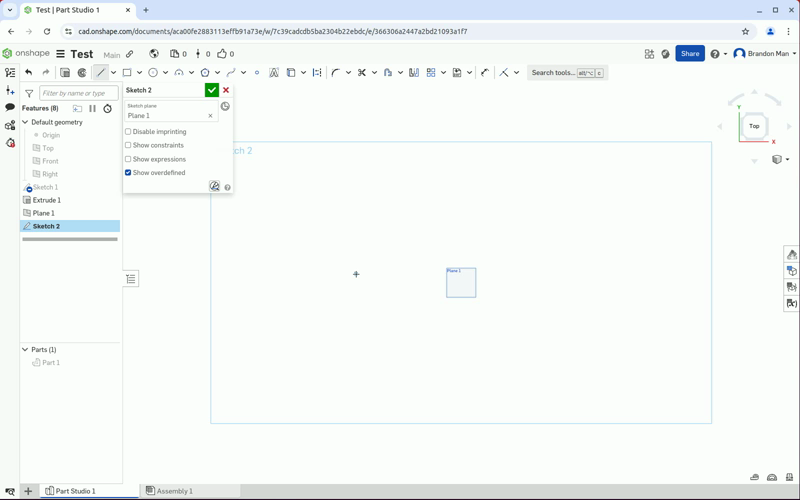
key_down(shift)
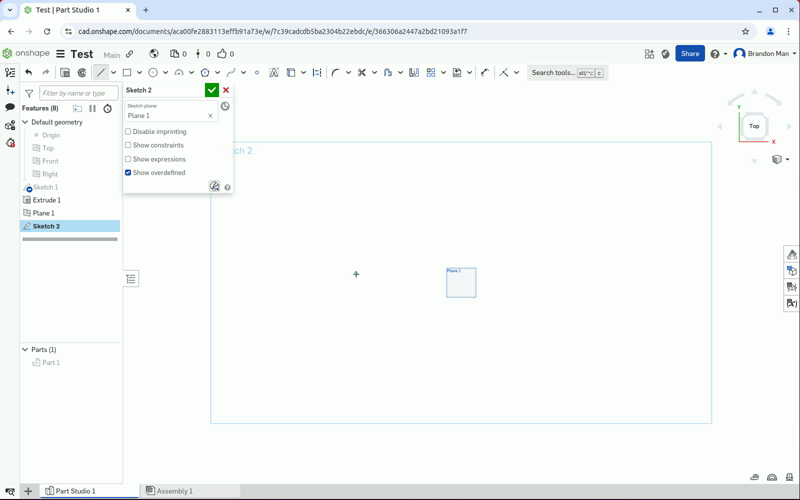
mouse_move(386, 273)
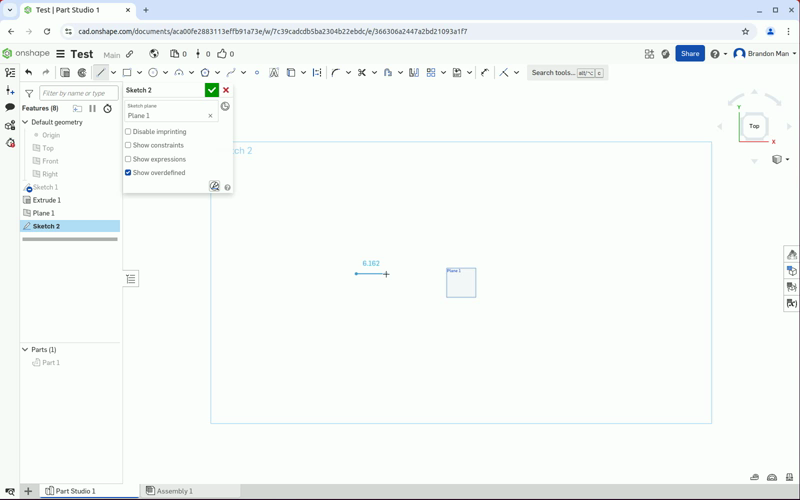
mouse_move(404, 277)
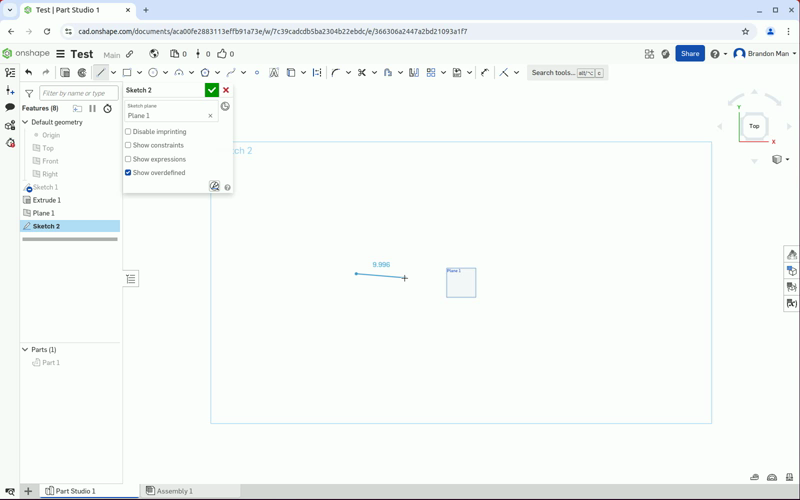
click(404, 277)
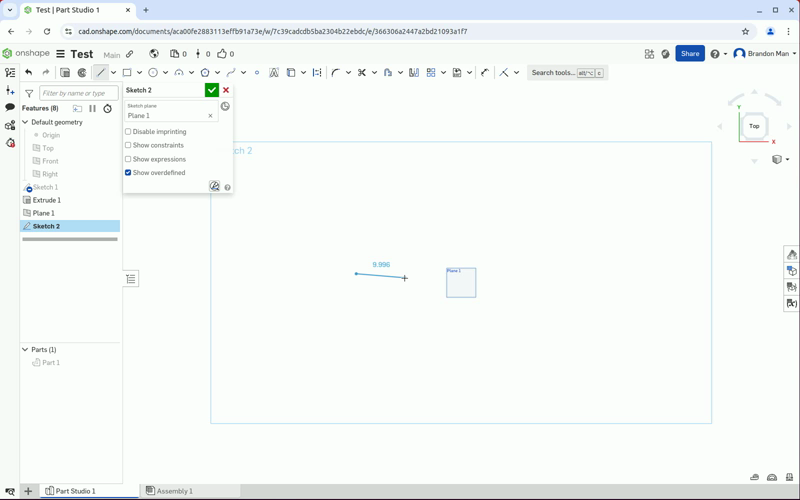
key_up(shift)
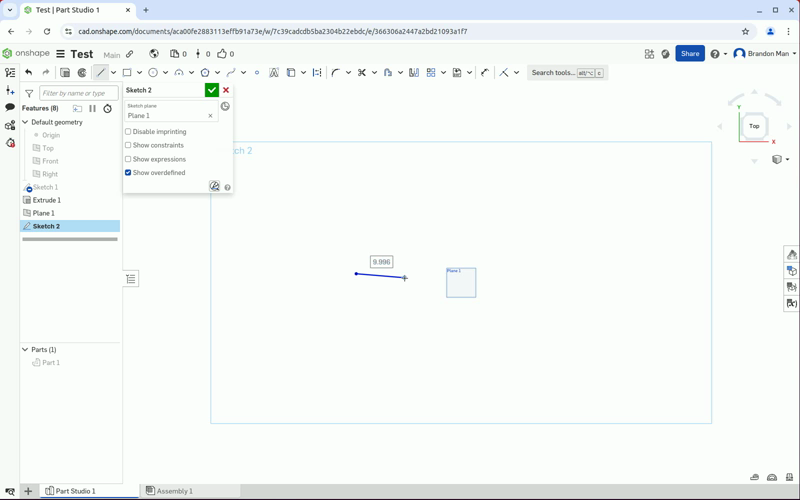
key(esc)
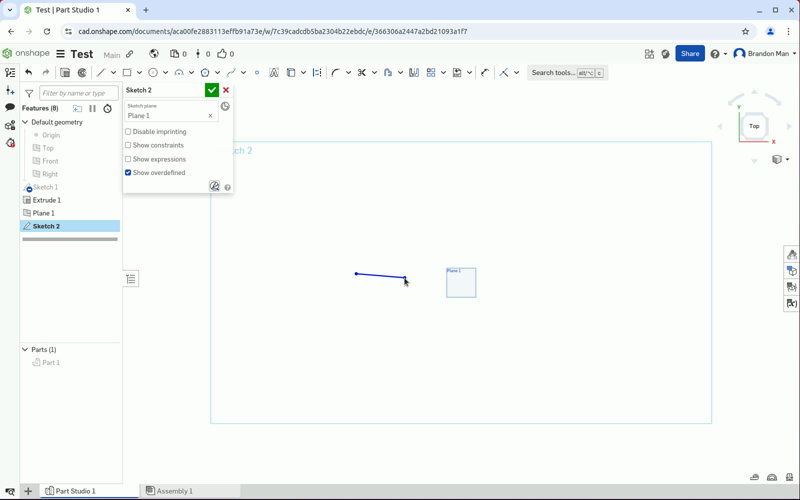
key(a)
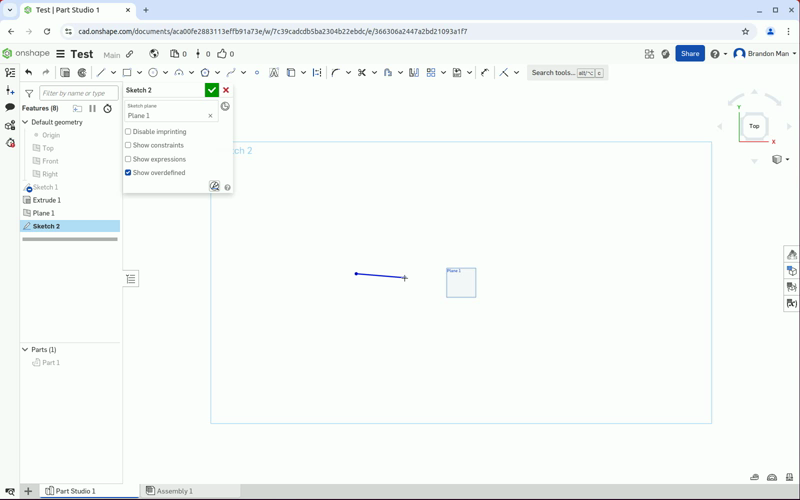
mouse_move(404, 277)
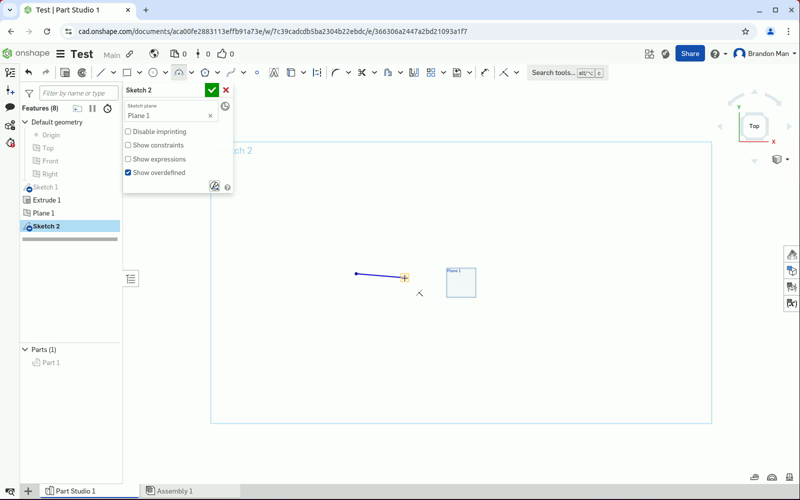
click(404, 277)
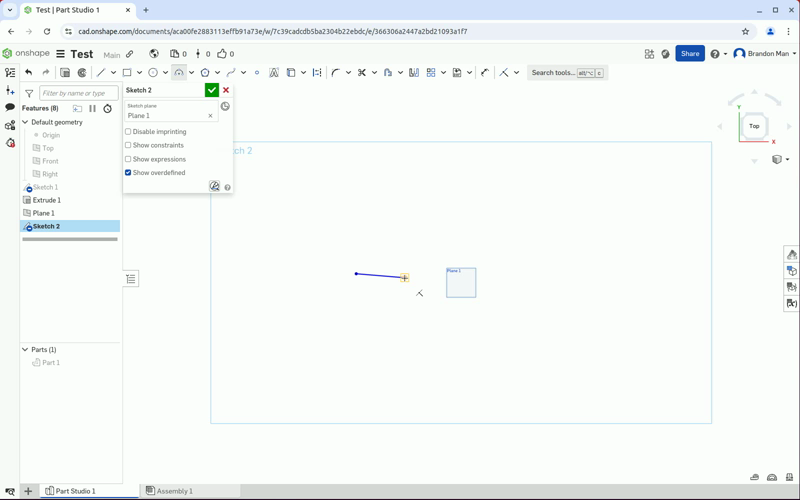
key_down(shift)
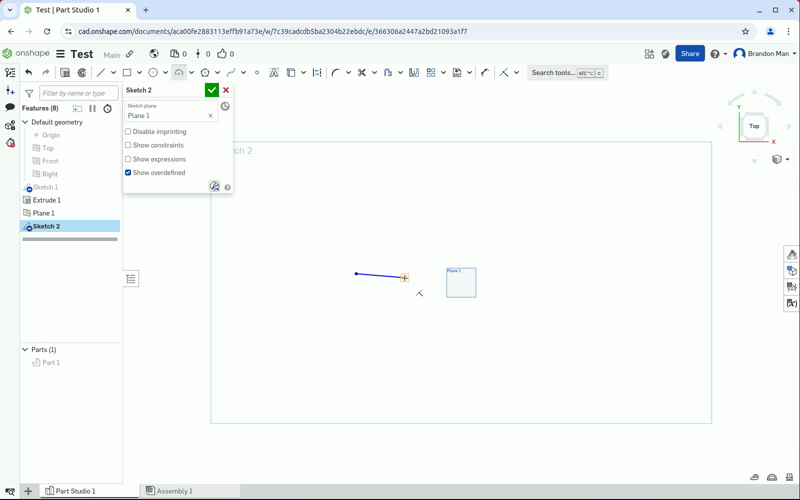
mouse_move(456, 226)
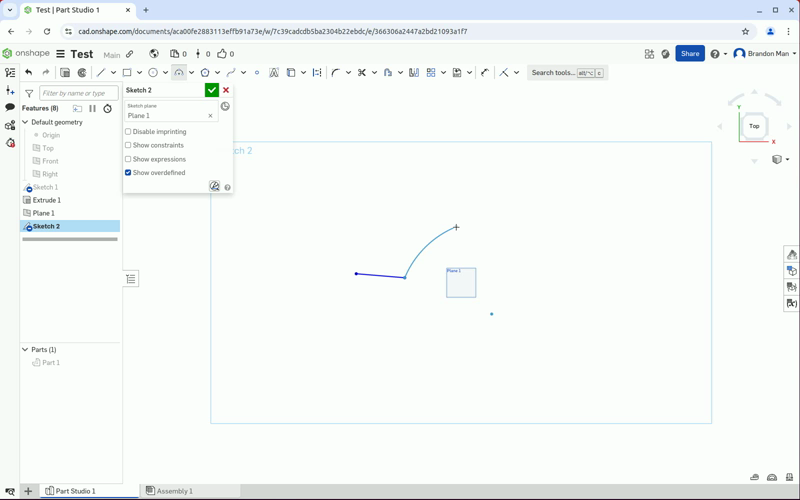
click(456, 226)
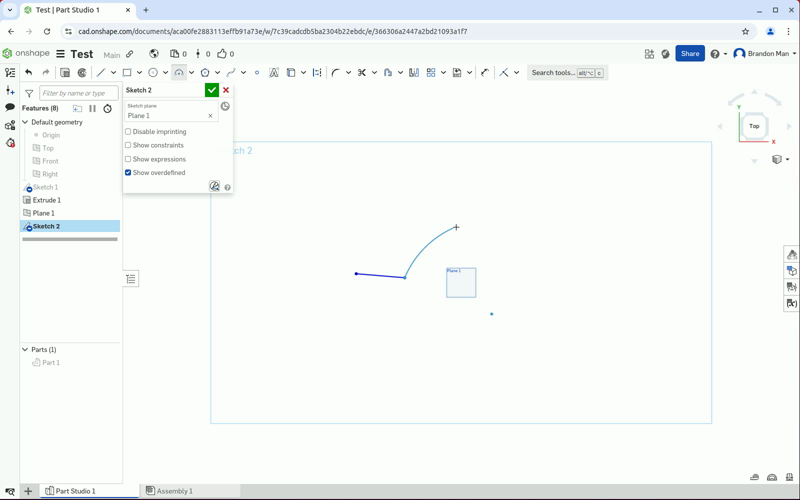
mouse_move(421, 242)
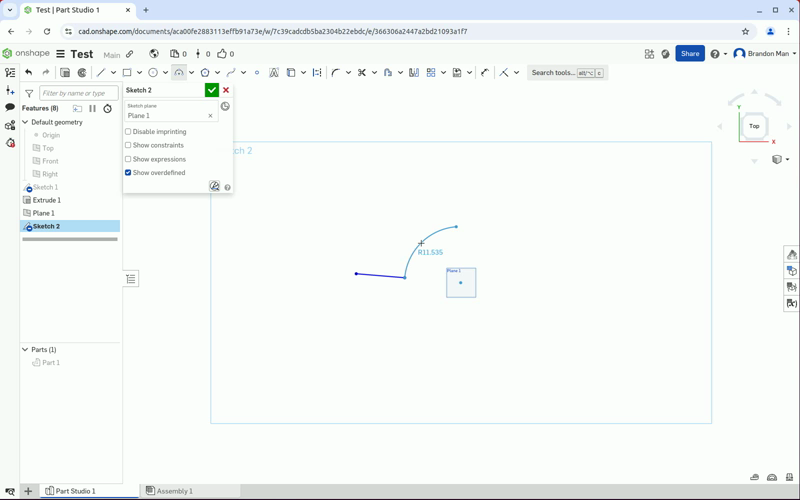
click(421, 242)
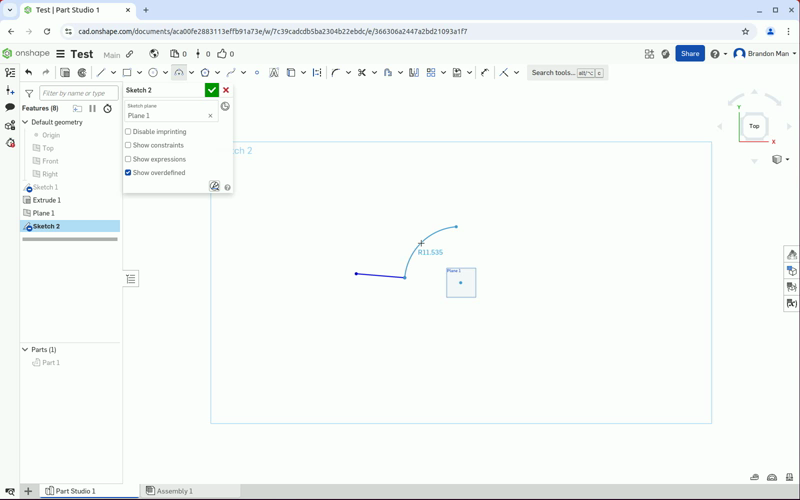
key_up(shift)
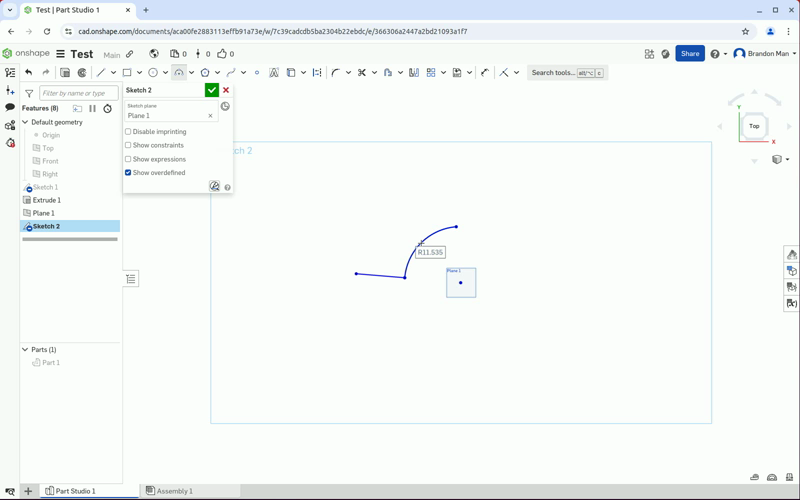
key(esc)
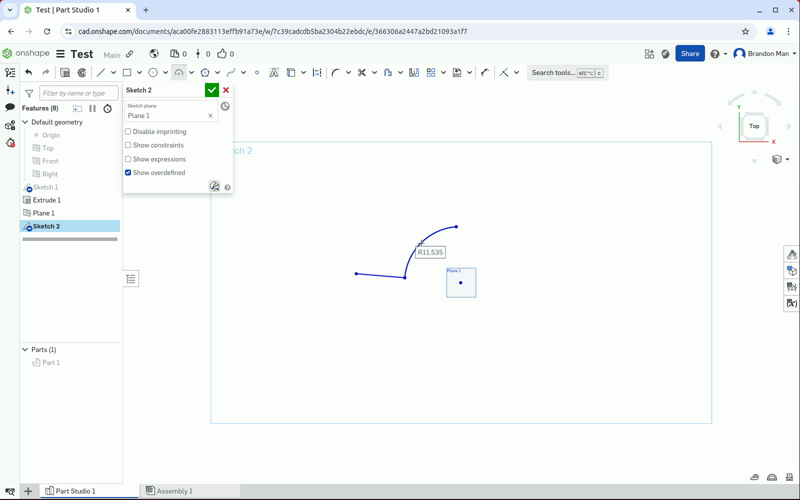
key(l)
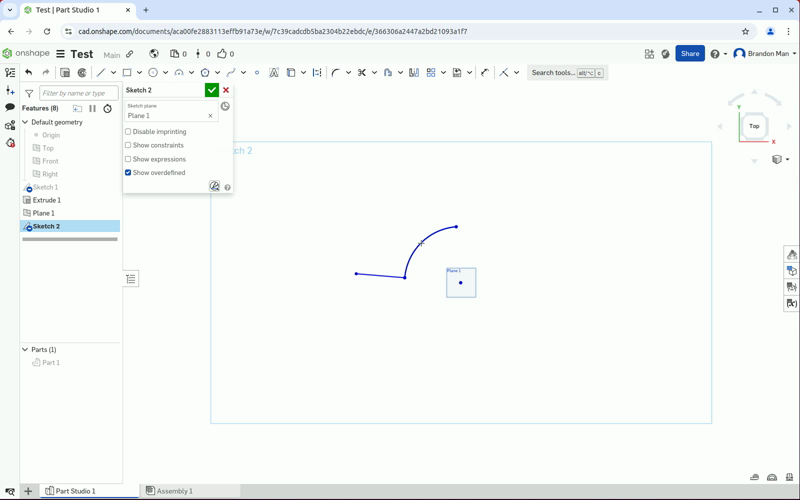
mouse_move(456, 226)
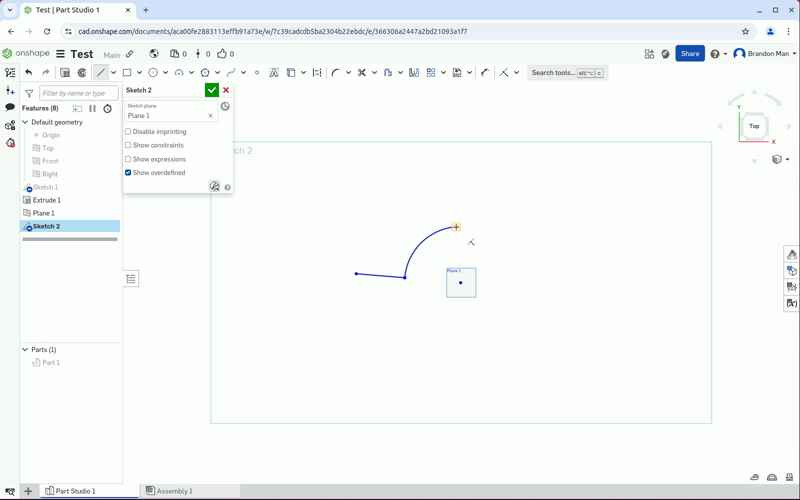
click(456, 226)
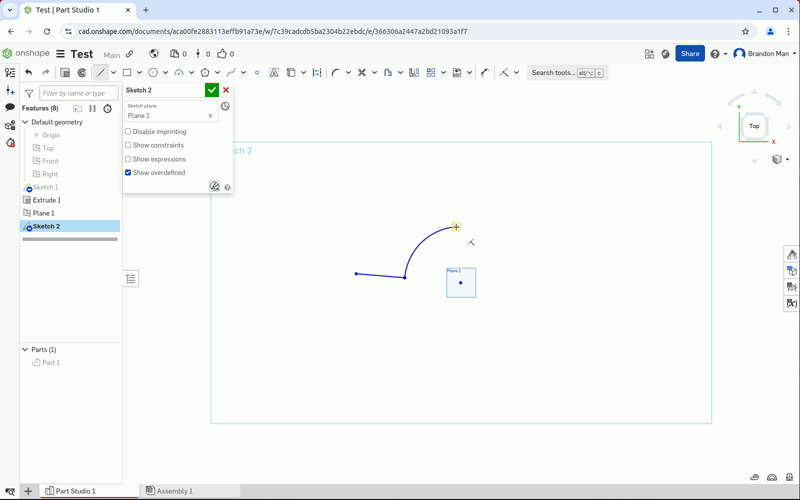
key_down(shift)
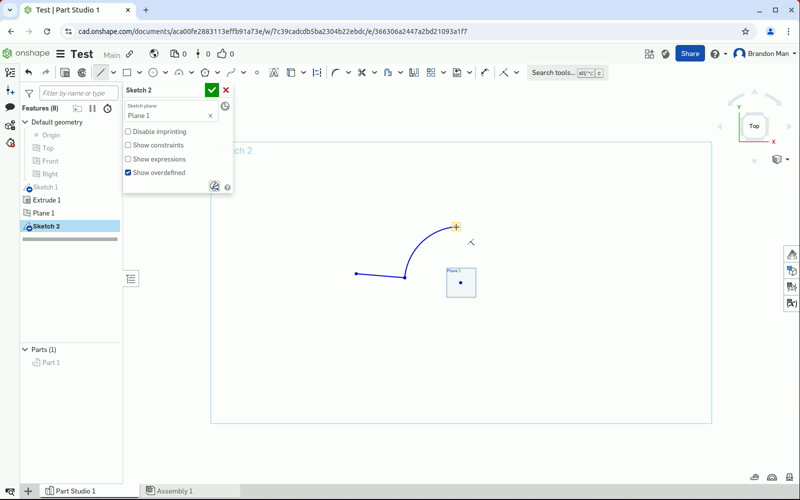
mouse_move(486, 226)
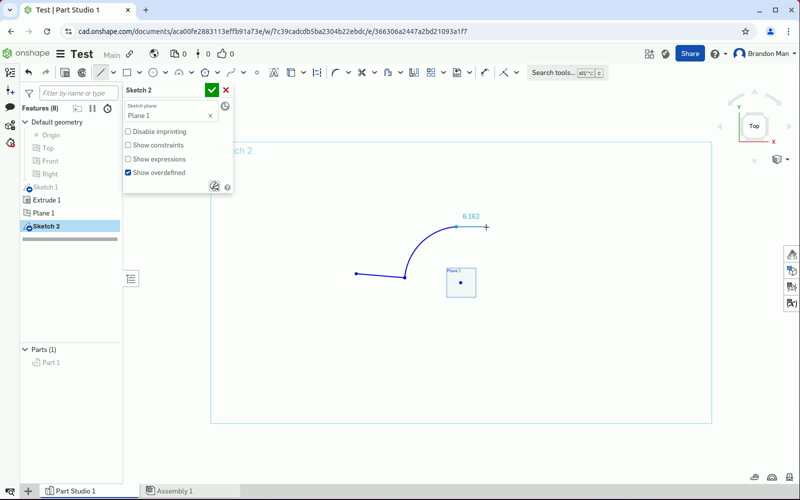
mouse_move(452, 178)
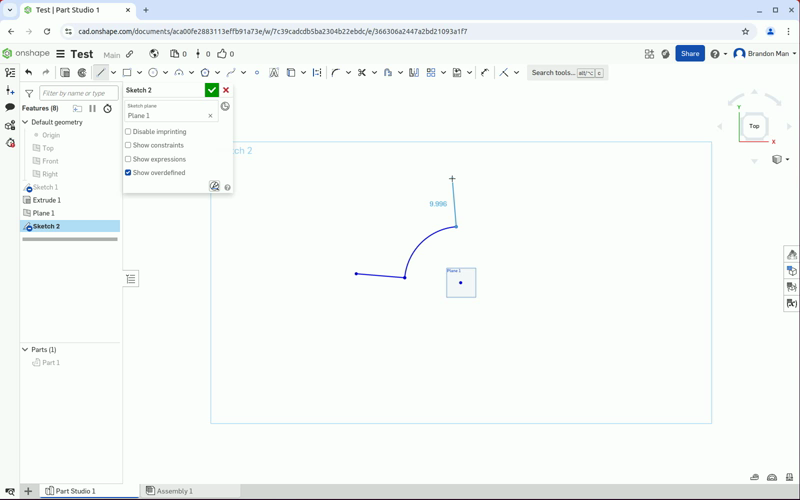
click(452, 178)
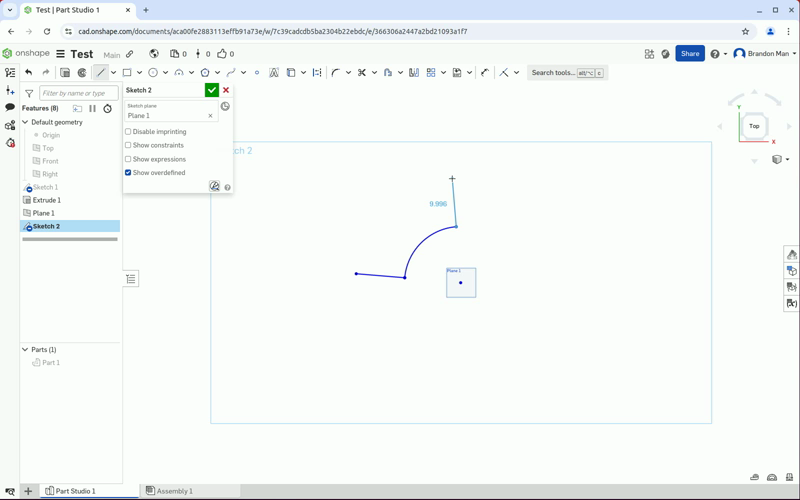
key_up(shift)
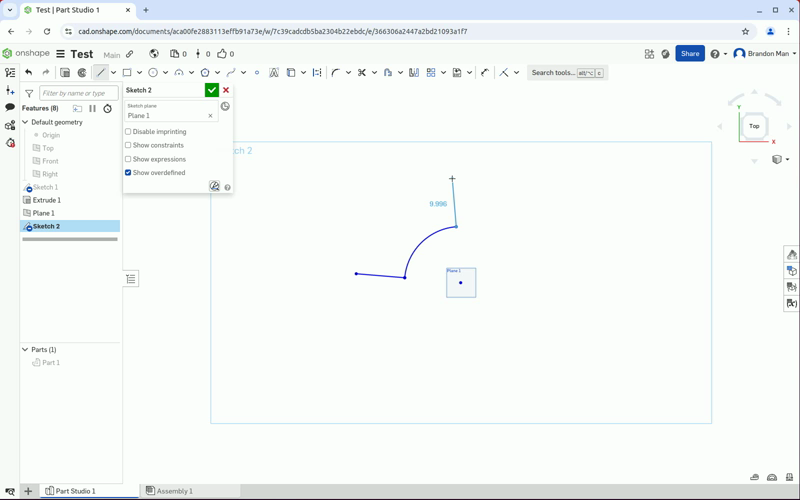
key(esc)
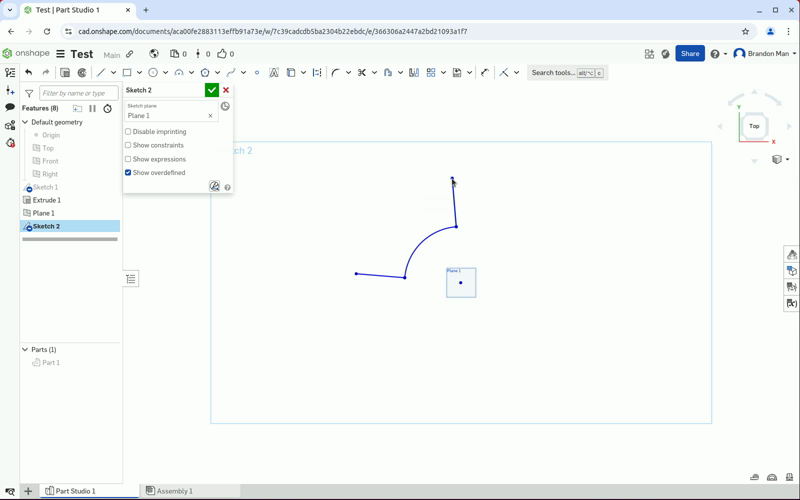
key(a)
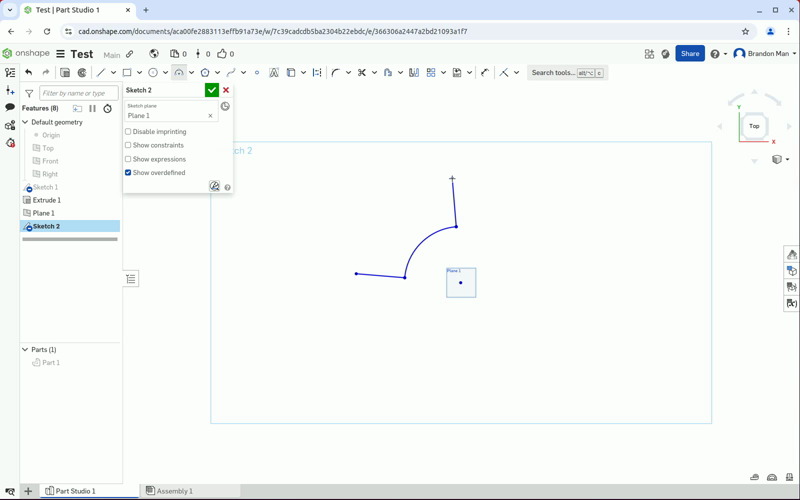
mouse_move(452, 178)
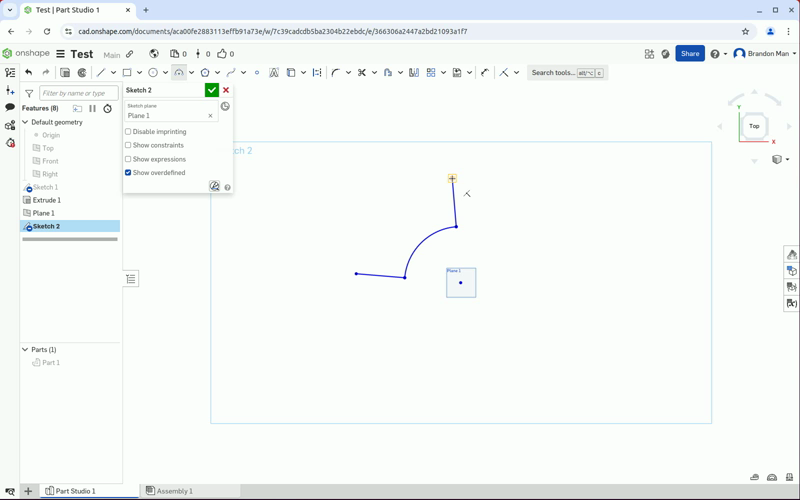
click(452, 178)
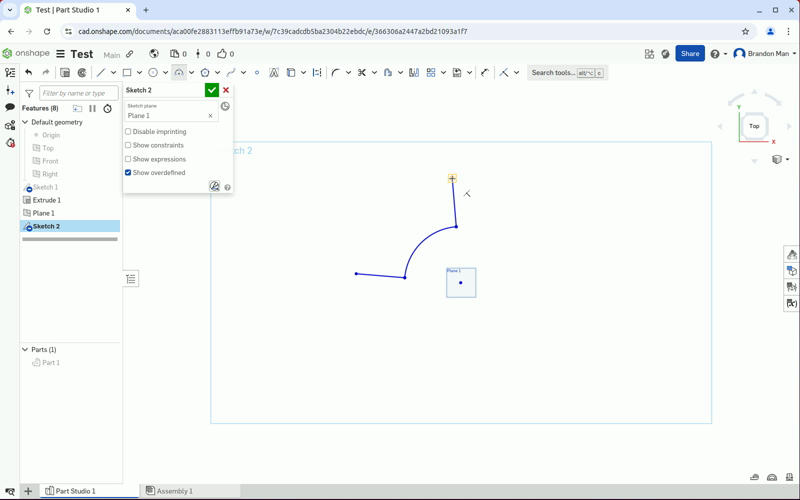
mouse_move(356, 273)
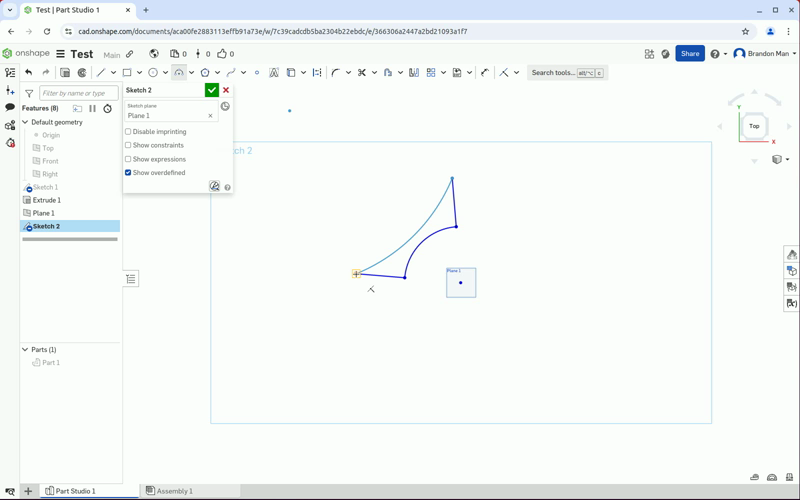
click(356, 273)
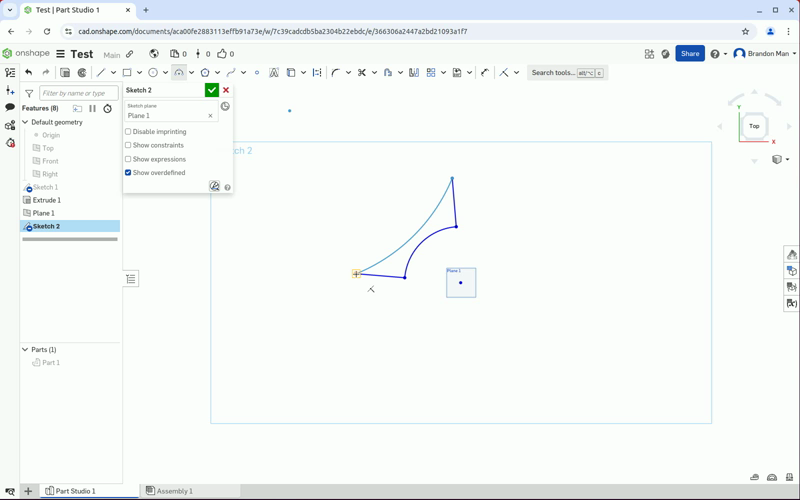
key_down(shift)
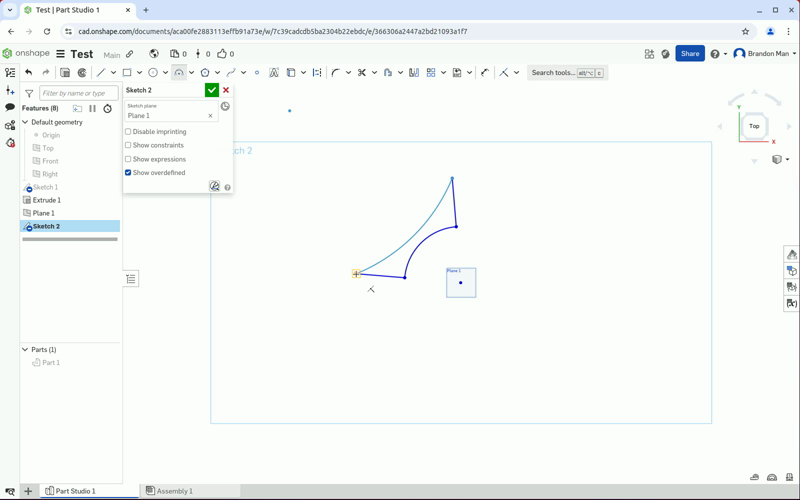
mouse_move(386, 208)
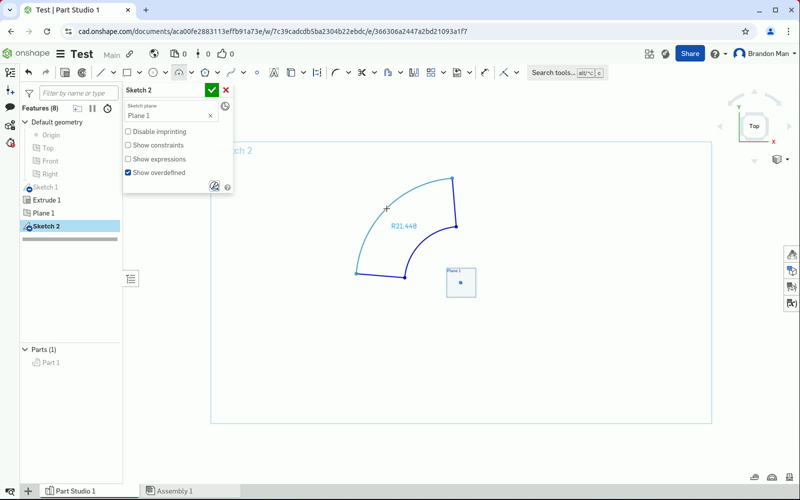
click(386, 208)
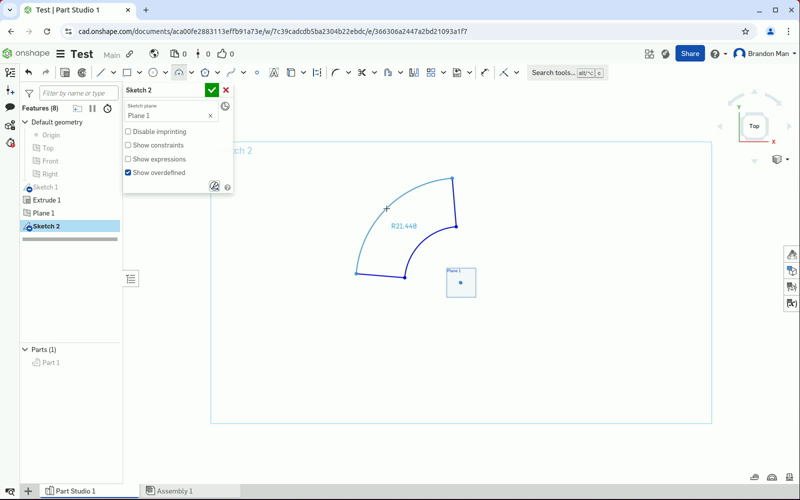
key_up(shift)
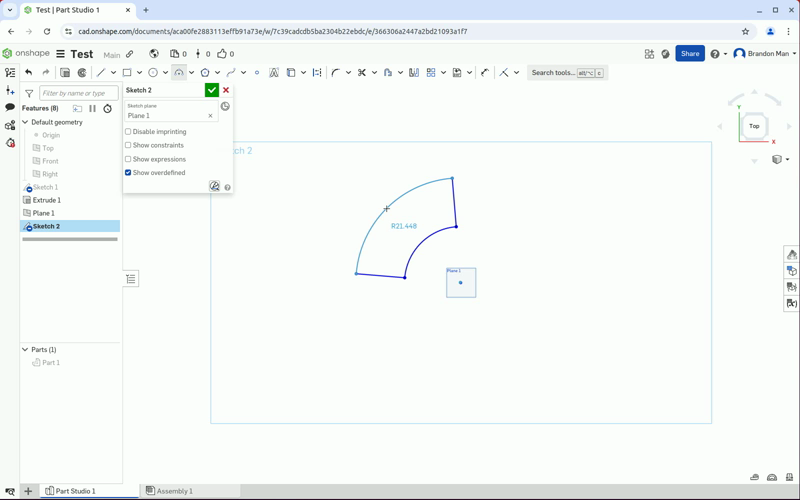
key(esc)
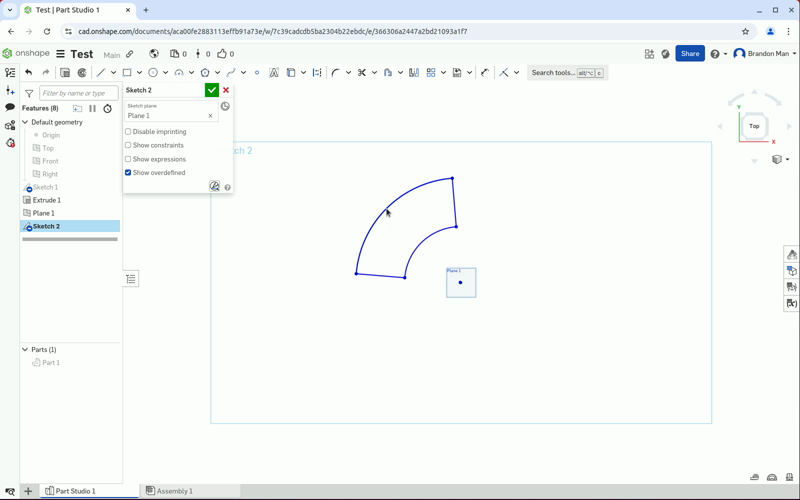
mouse_move(402, 200)
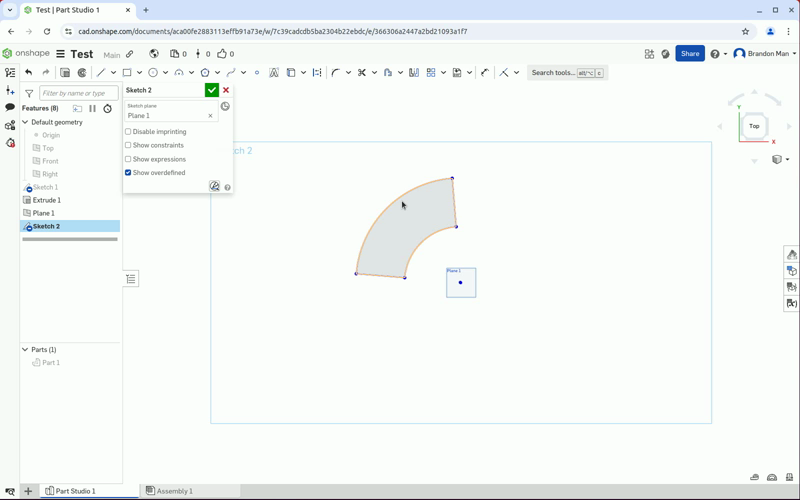
click(402, 200)
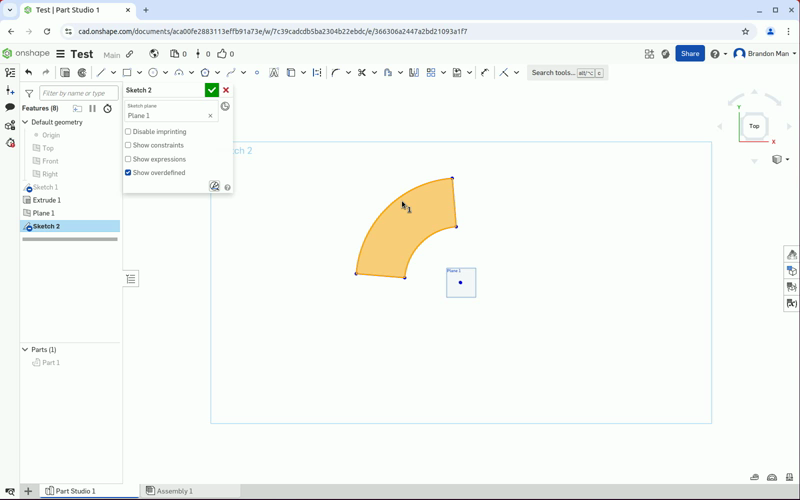
mouse_move(73, 352)
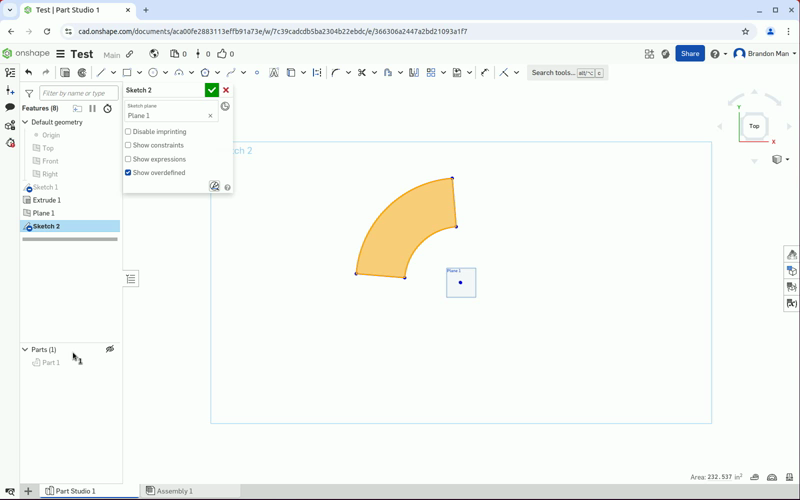
key(shift+y)
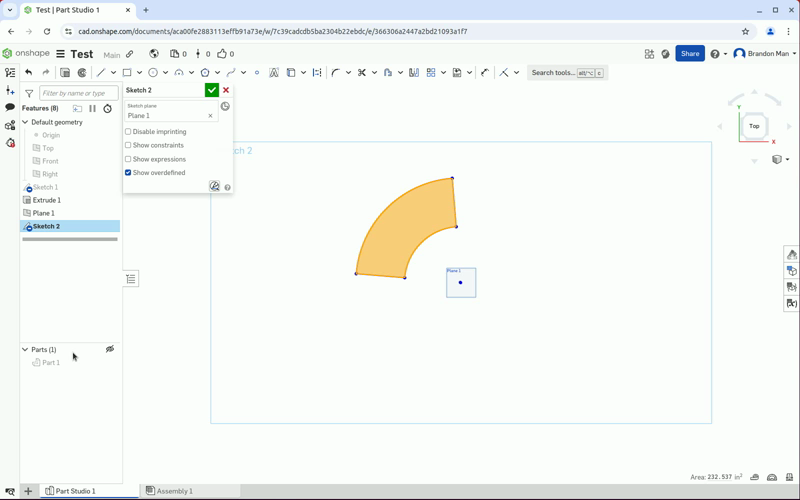
key(shift+e)
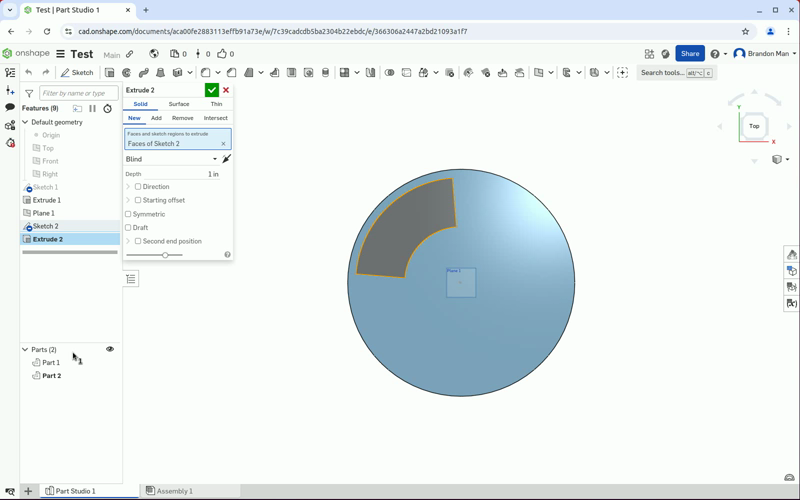
mouse_move(143, 106)
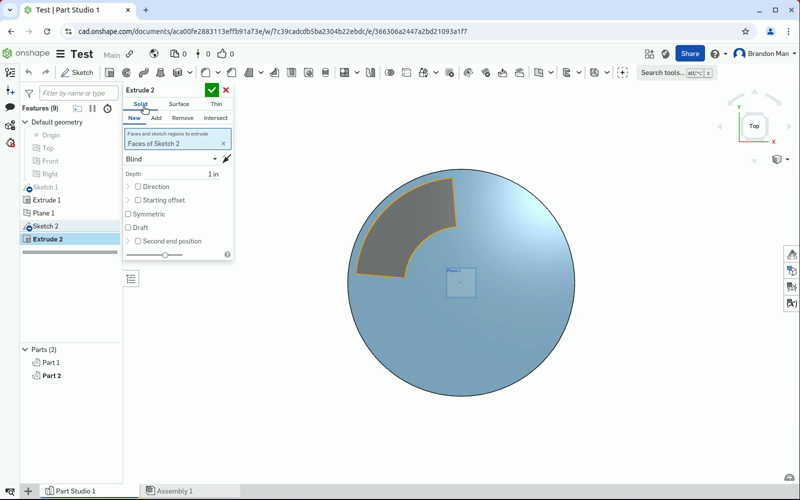
click(143, 106)
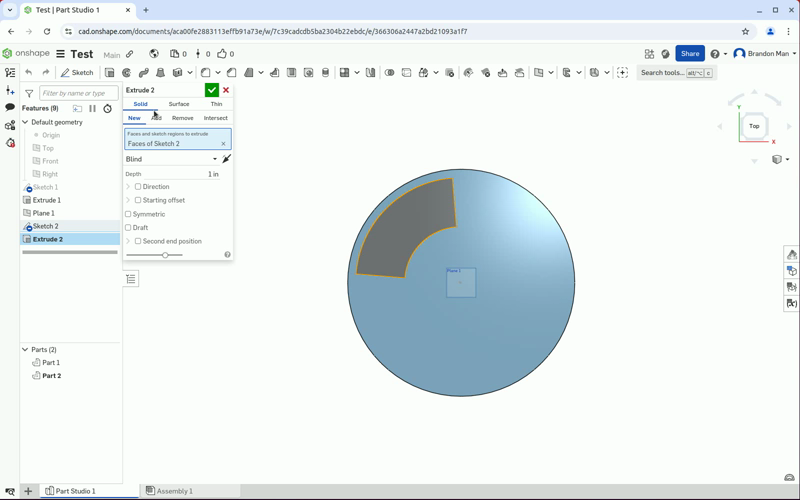
mouse_move(186, 120)
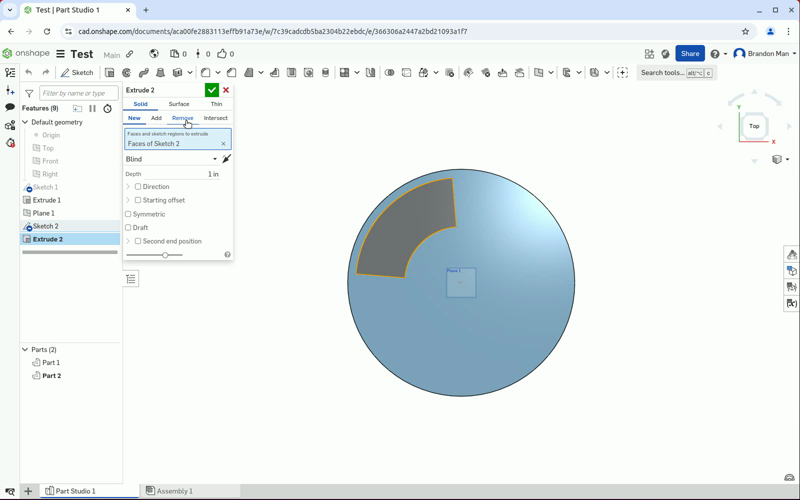
click(186, 120)
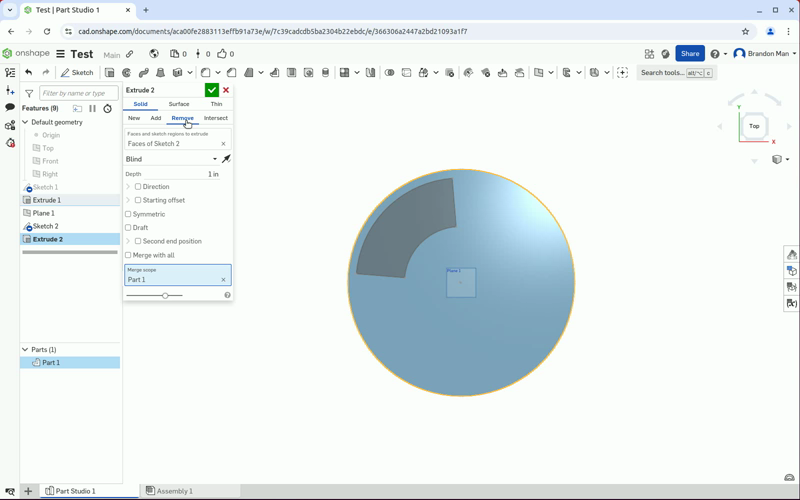
key(tab, 4)
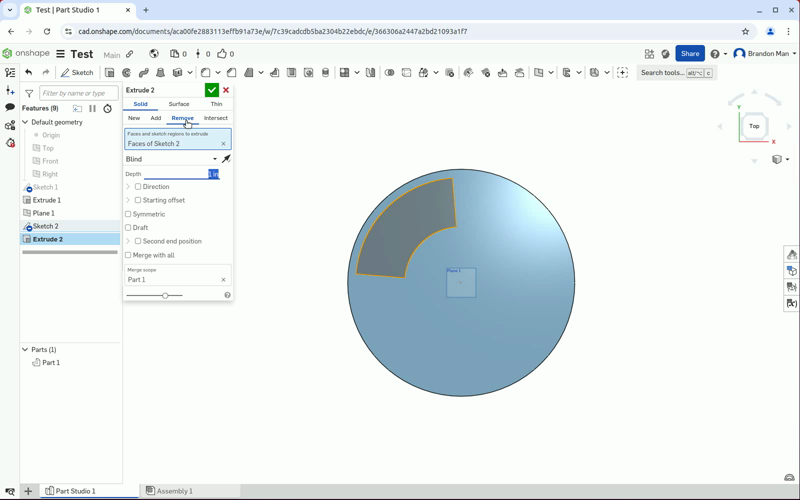
text(13.48)
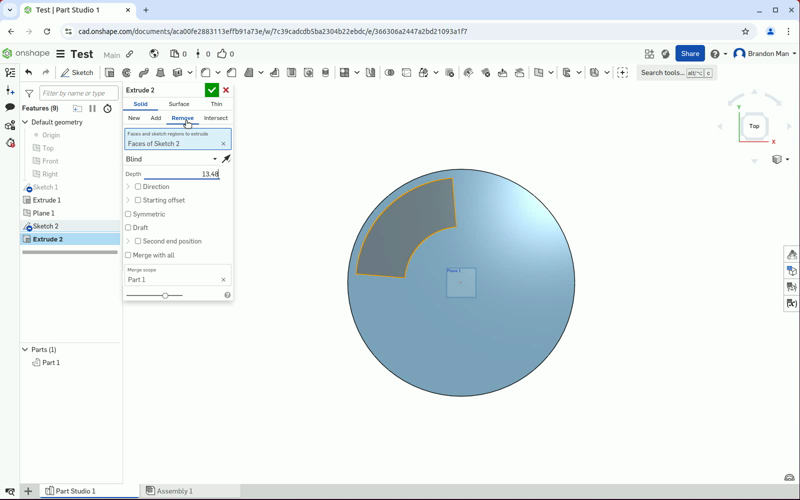
key(tab, 6)
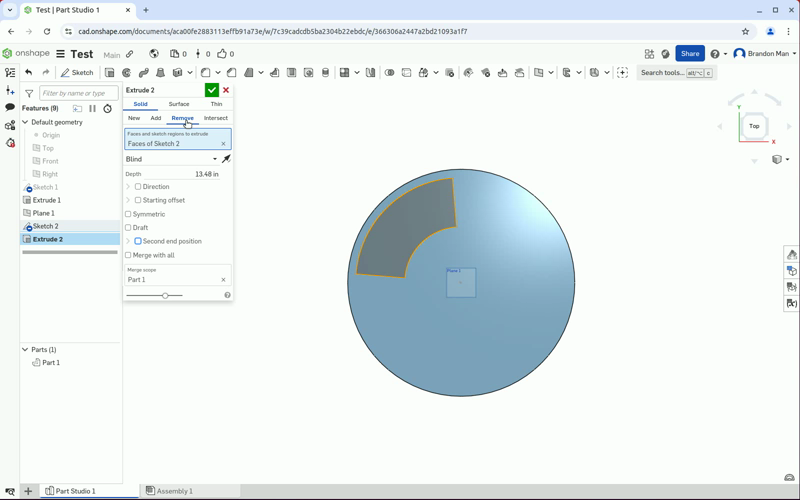
key(space)
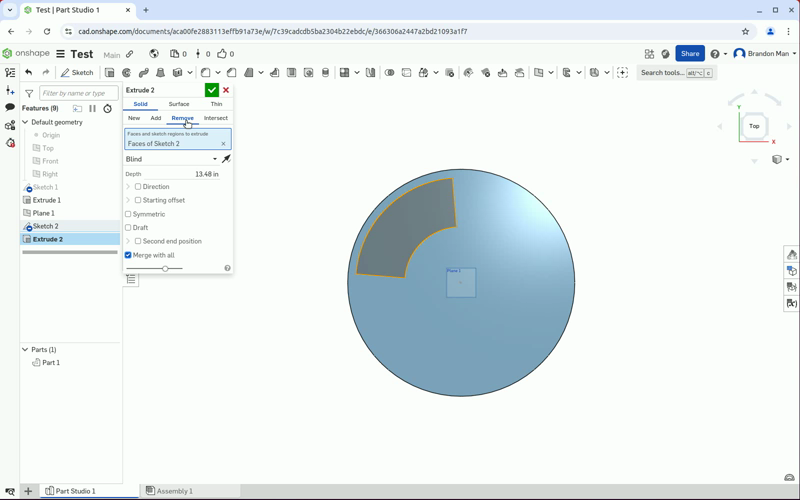
key(enter)
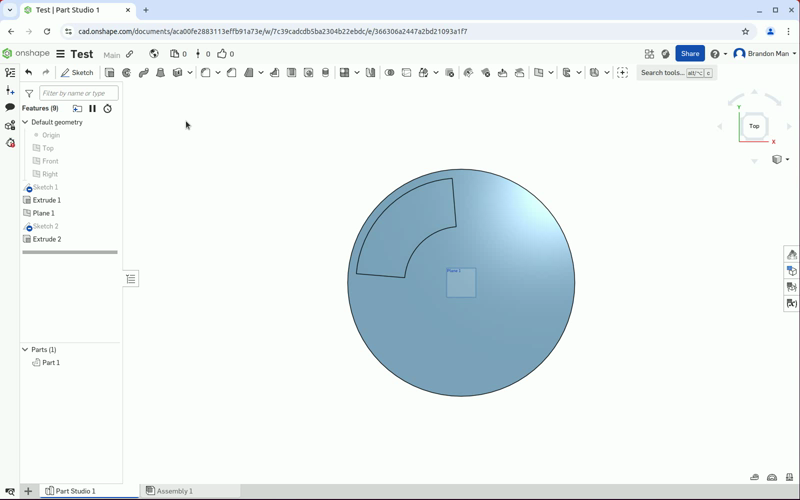
key(shift+h)
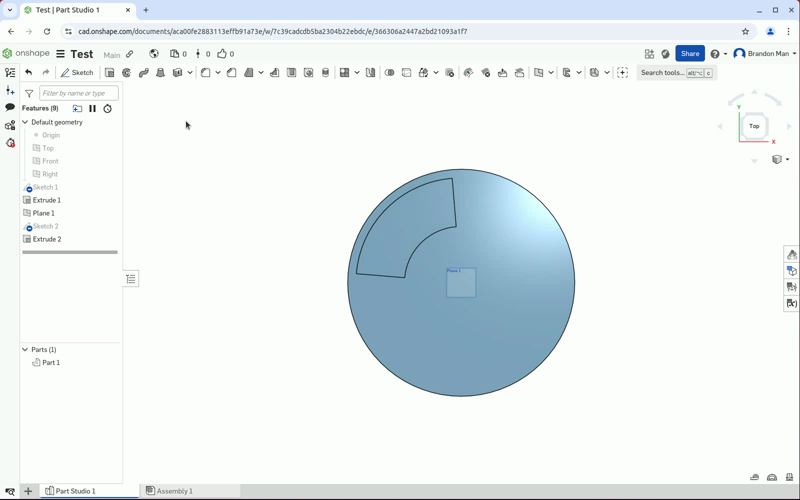
key(shift+h)
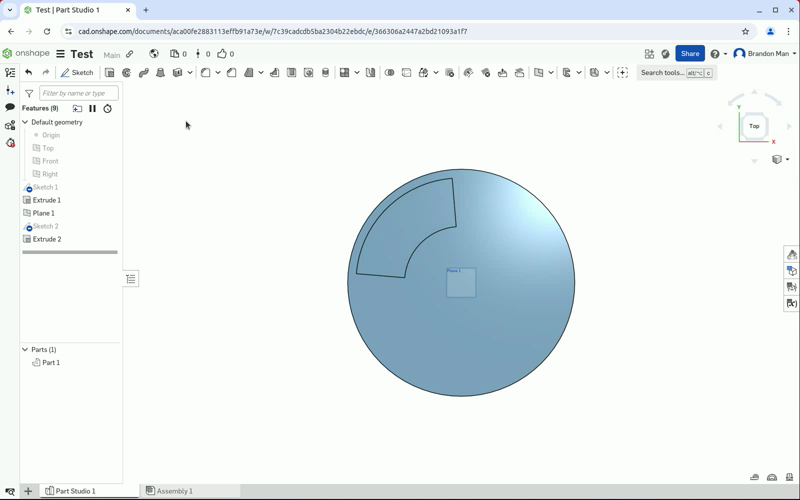
mouse_move(73, 189)
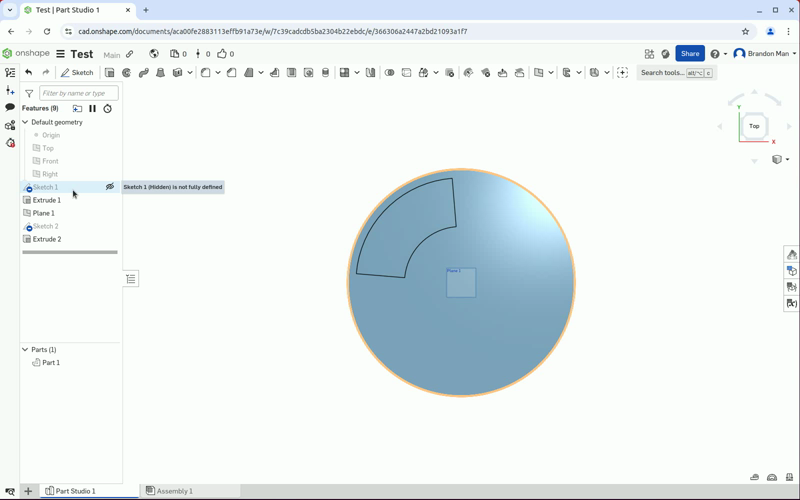
click(73, 189)
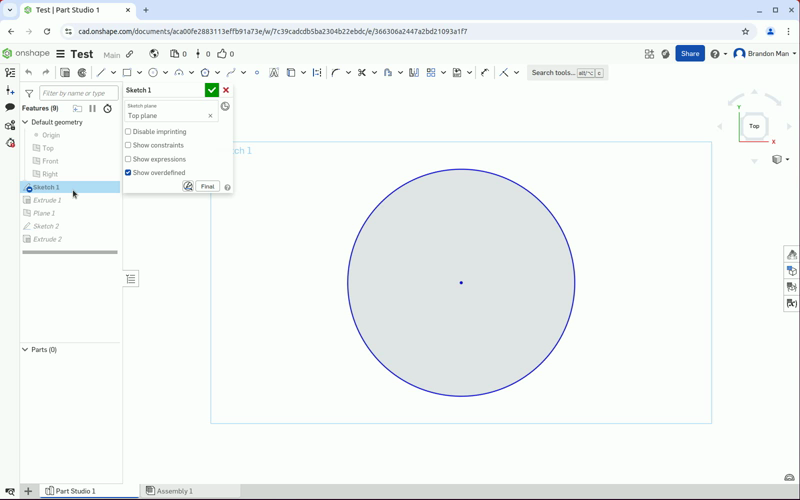
mouse_move(229, 92)
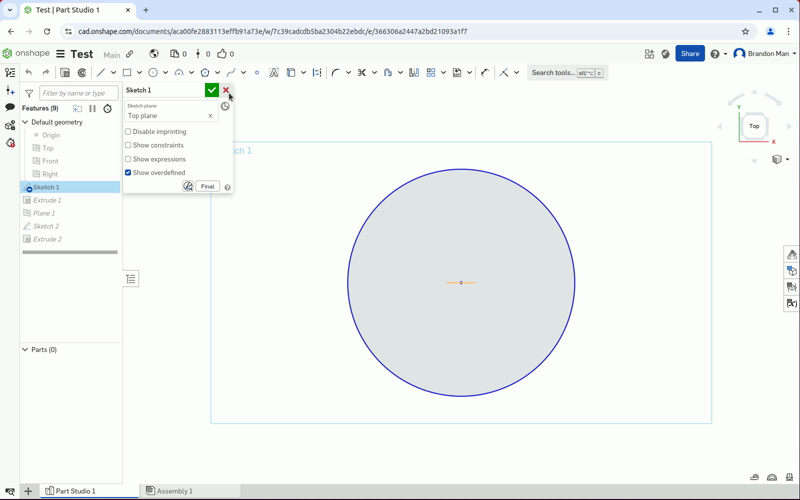
click(229, 92)
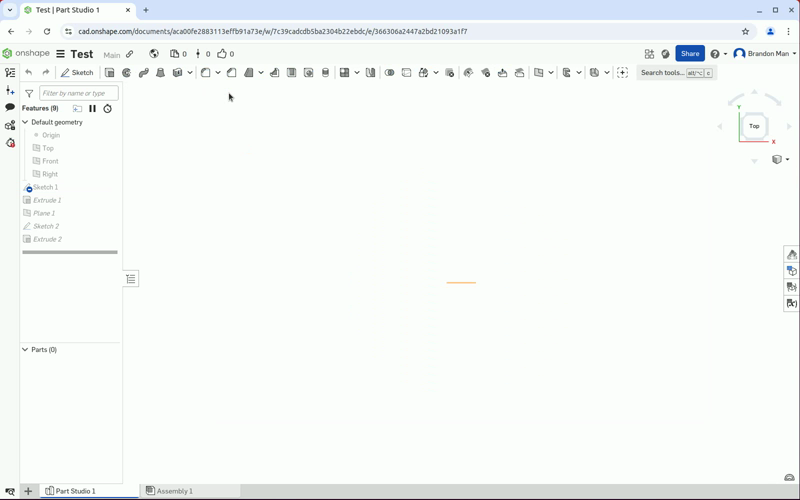
key(shift+s)
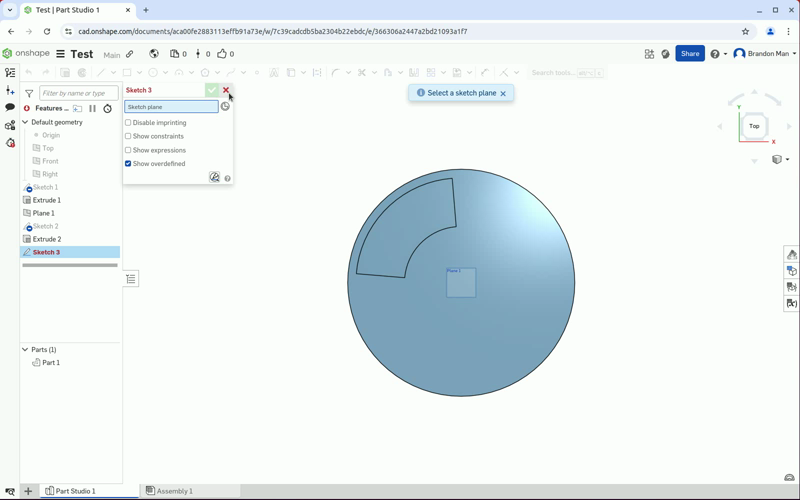
mouse_move(73, 215)
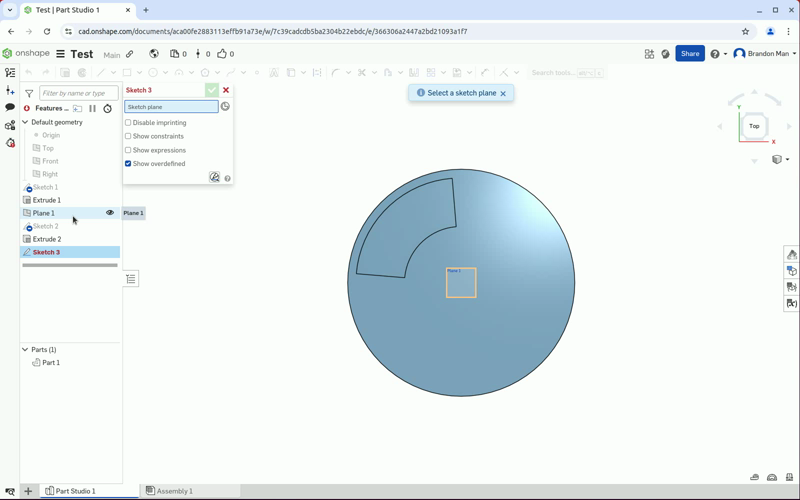
click(73, 215)
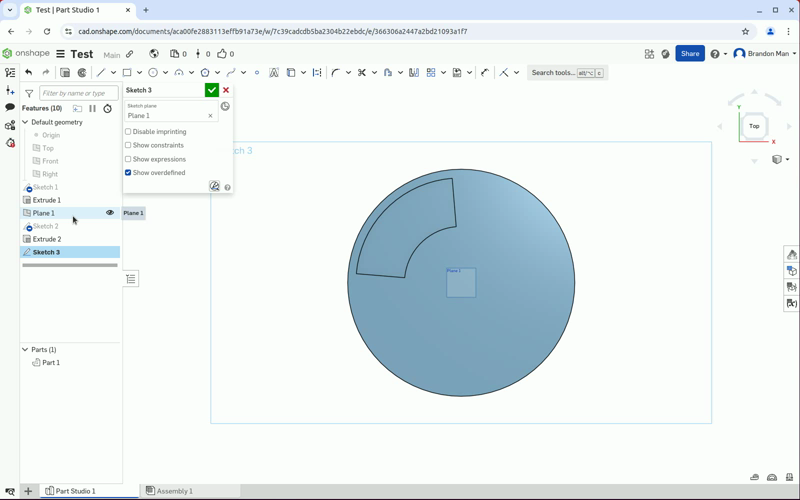
mouse_move(73, 352)
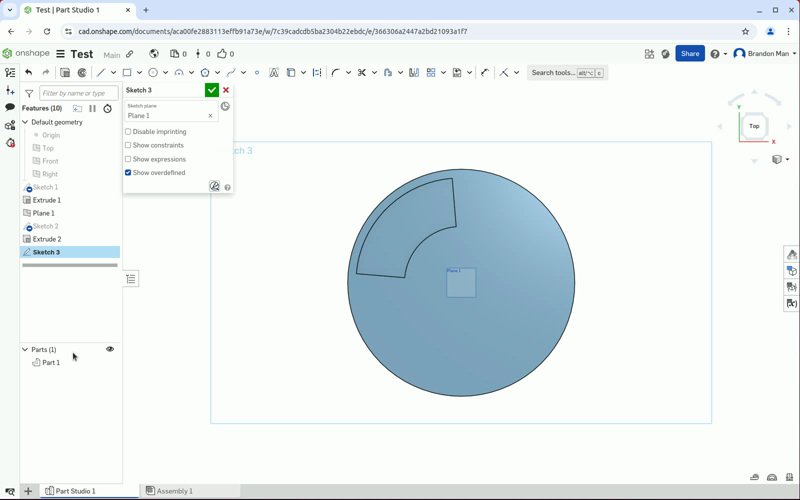
key(y)
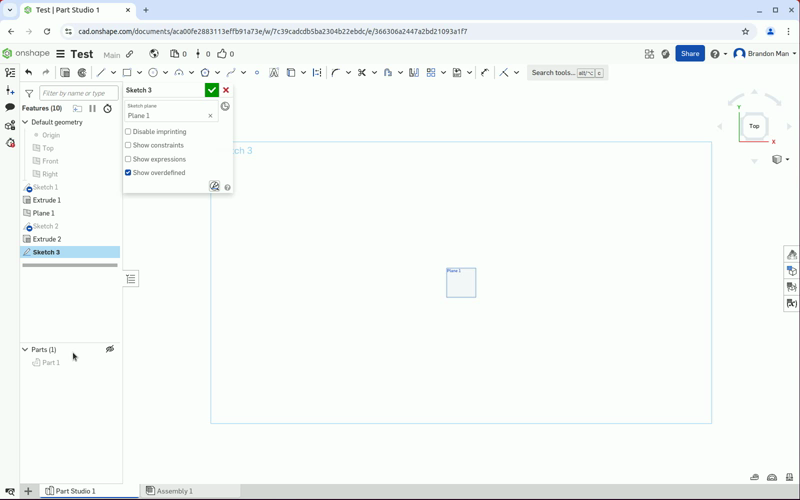
key(a)
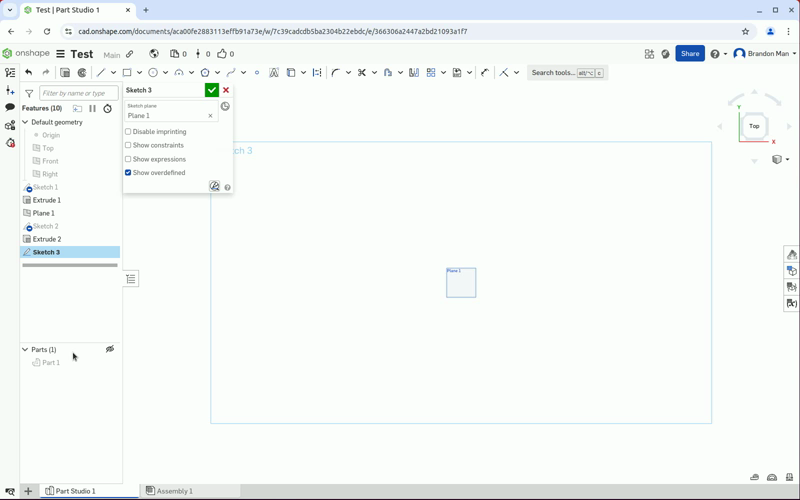
key_down(shift)
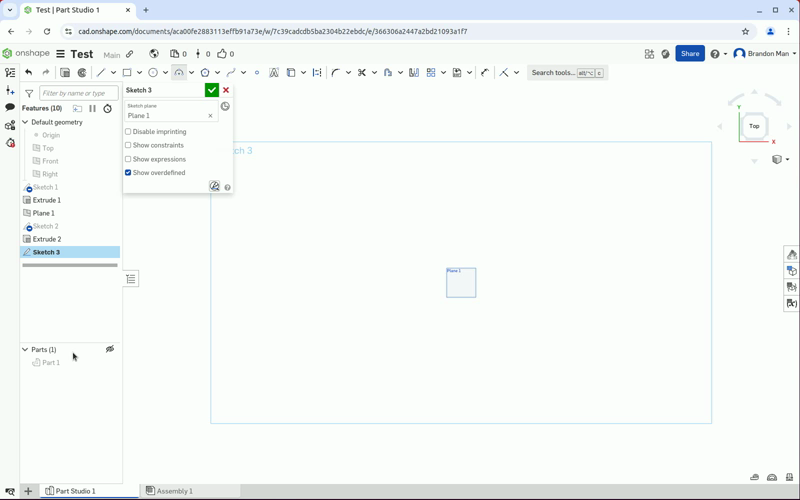
mouse_move(465, 226)
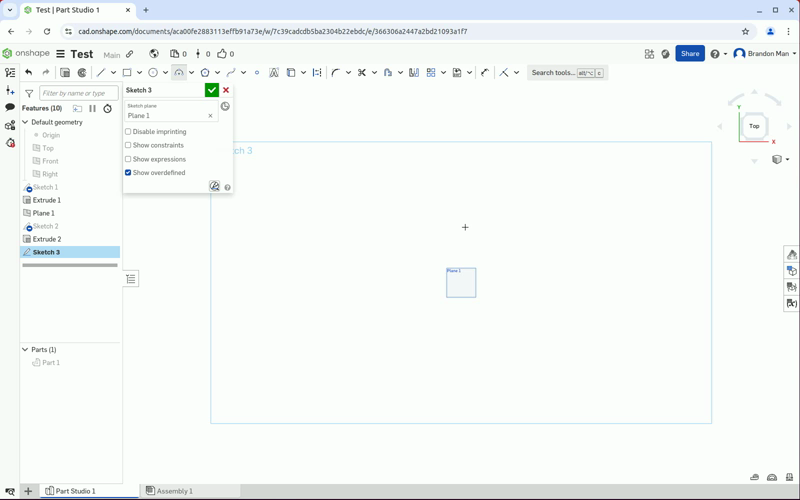
click(465, 226)
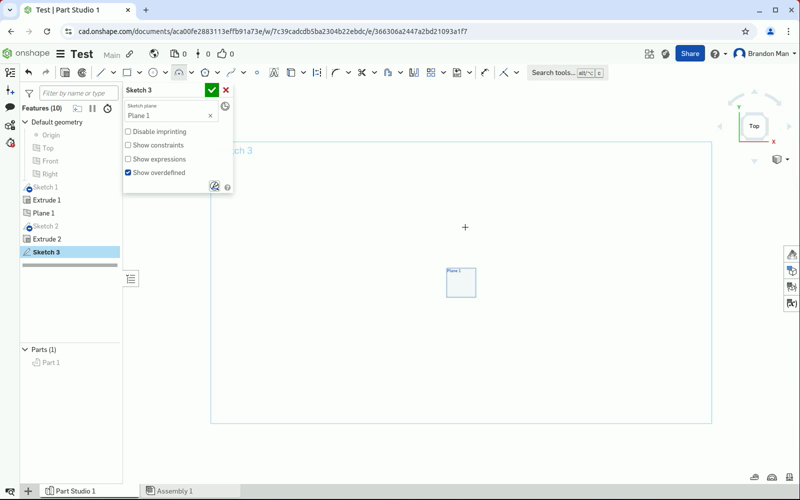
key_up(shift)
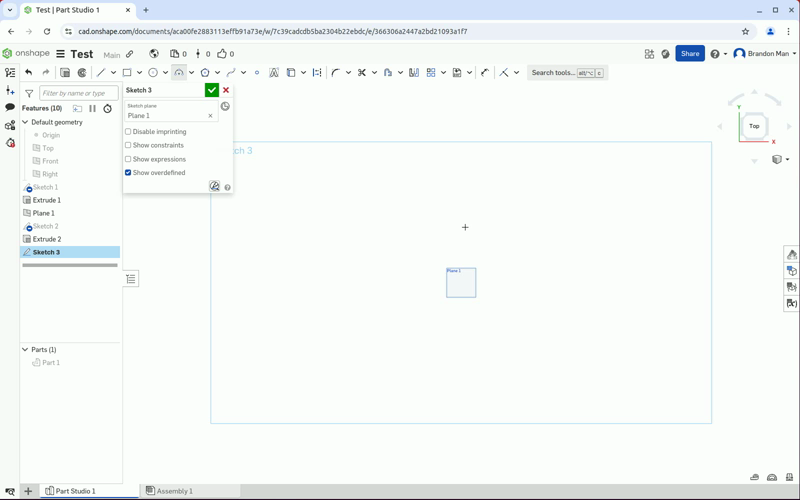
key_down(shift)
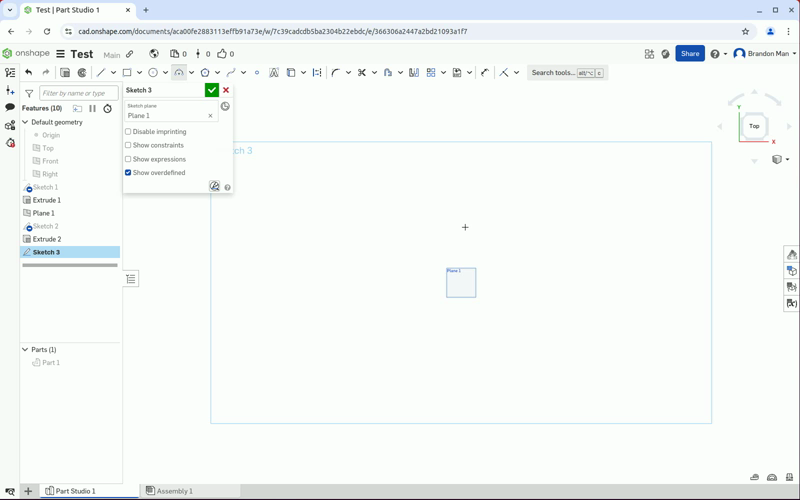
mouse_move(516, 278)
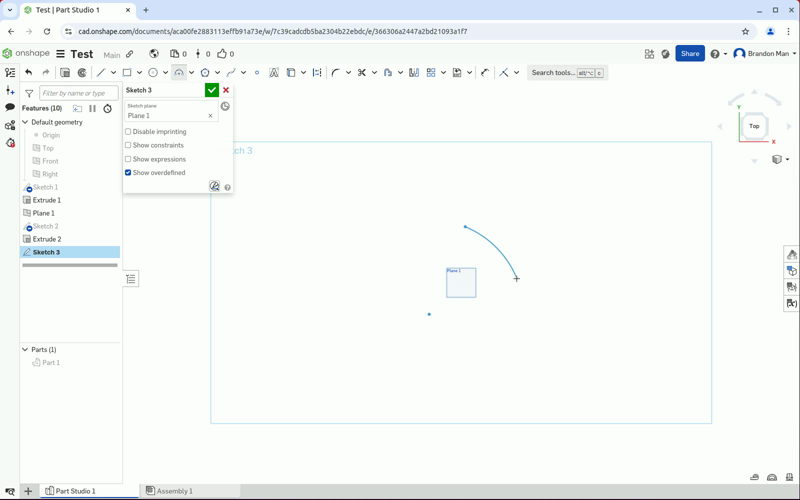
click(516, 278)
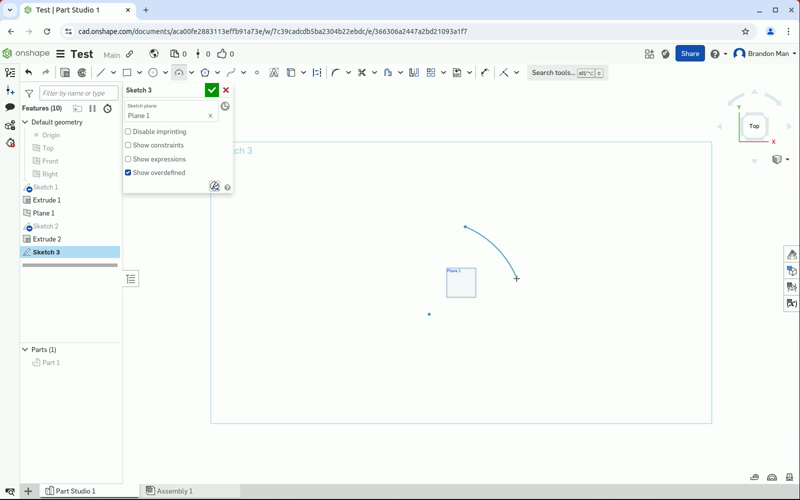
mouse_move(500, 243)
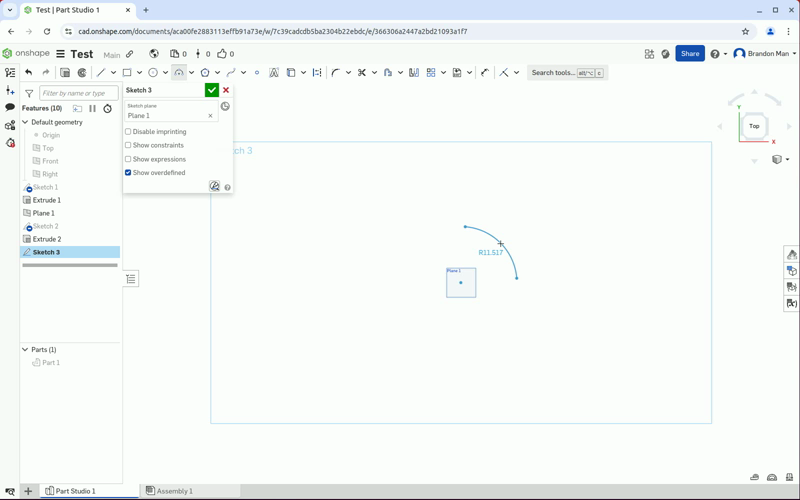
click(500, 243)
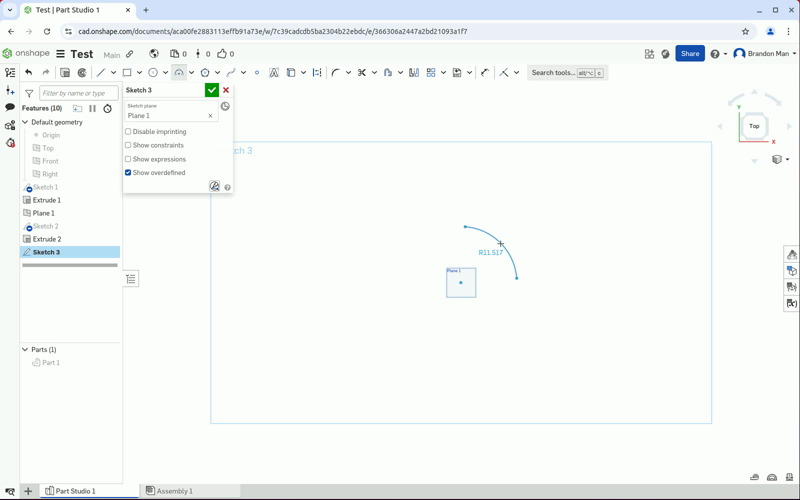
key_up(shift)
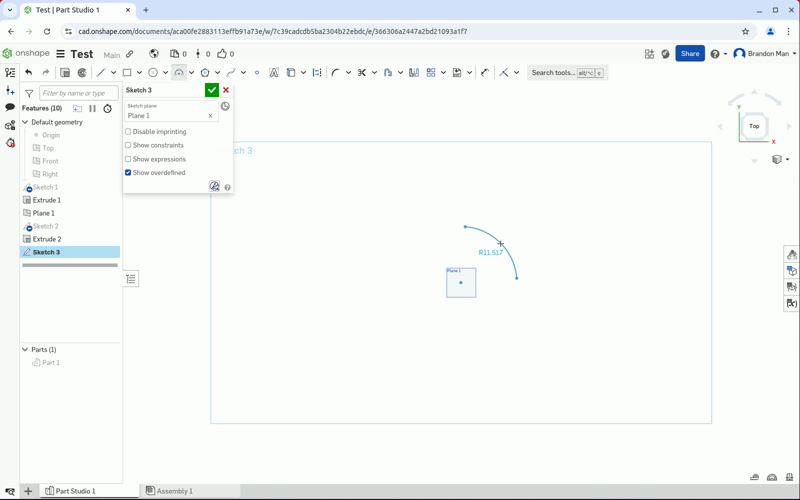
key(esc)
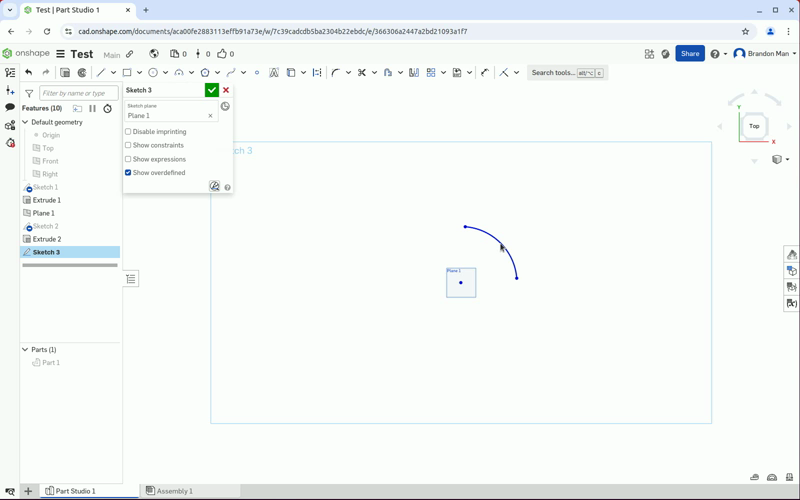
key(l)
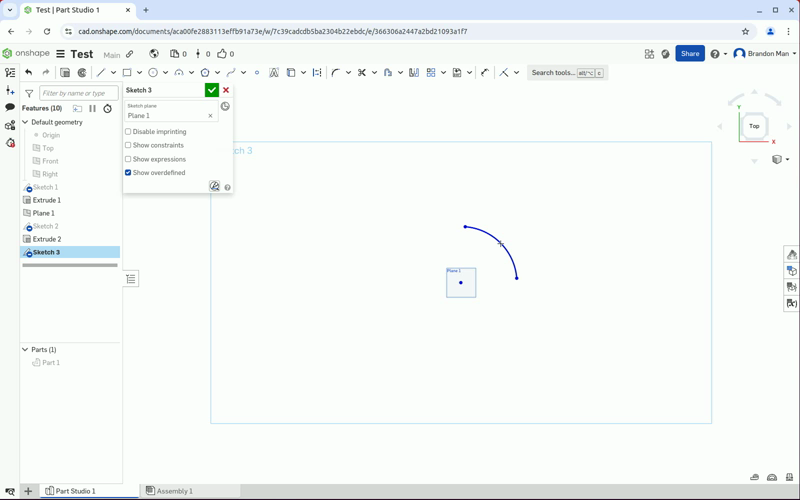
mouse_move(516, 278)
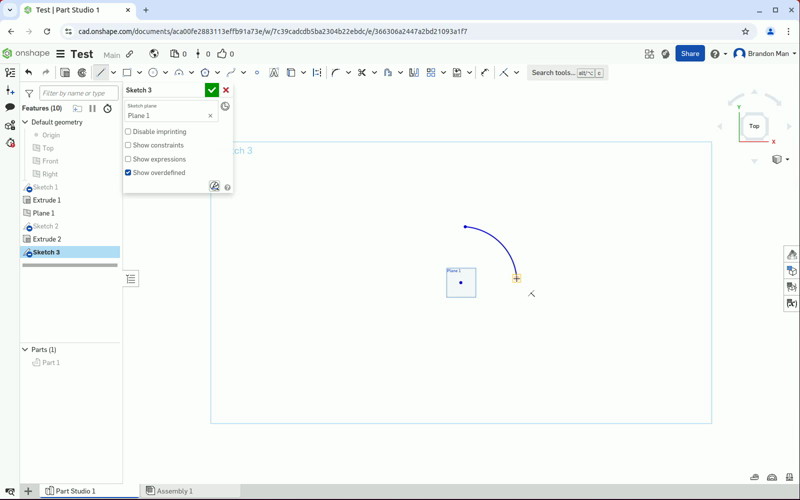
click(516, 278)
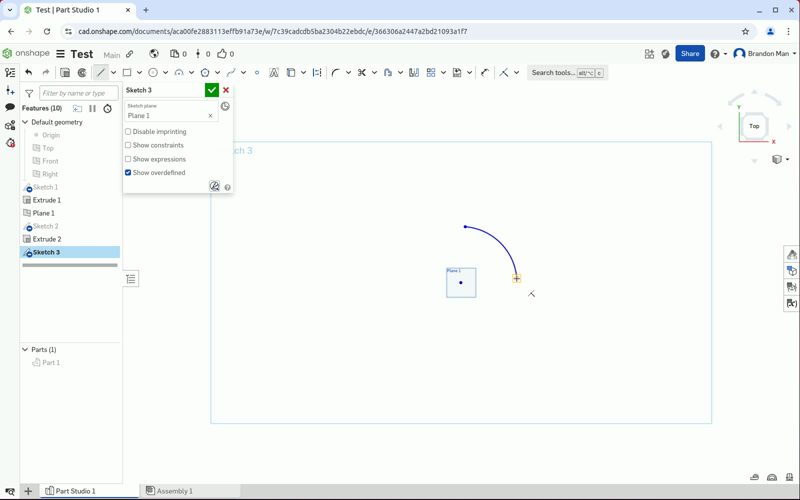
key_down(shift)
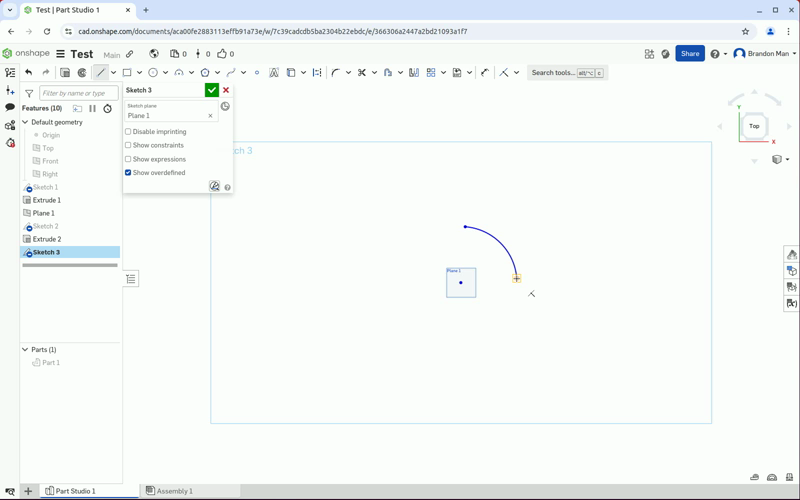
mouse_move(546, 278)
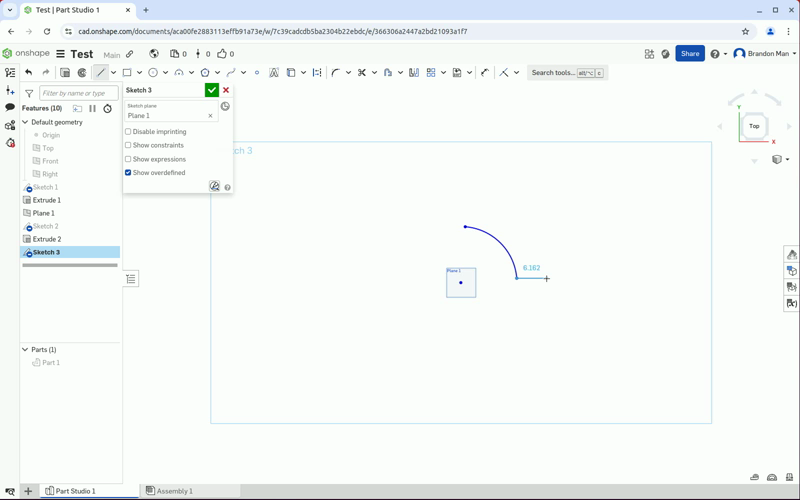
mouse_move(565, 273)
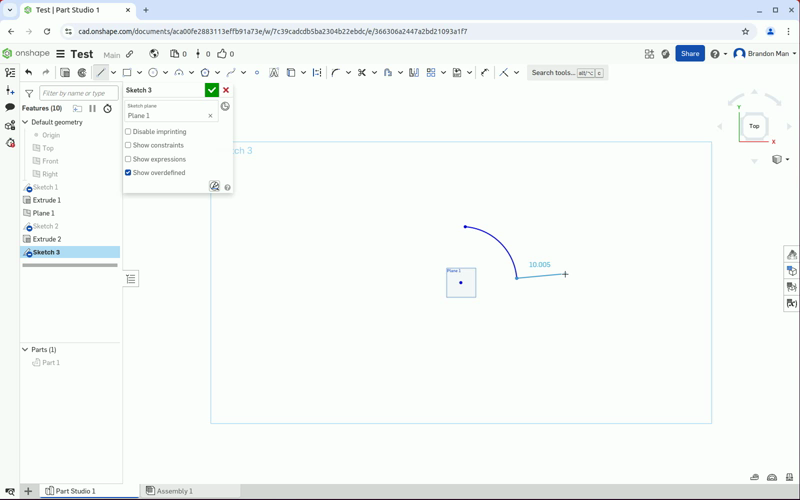
click(565, 273)
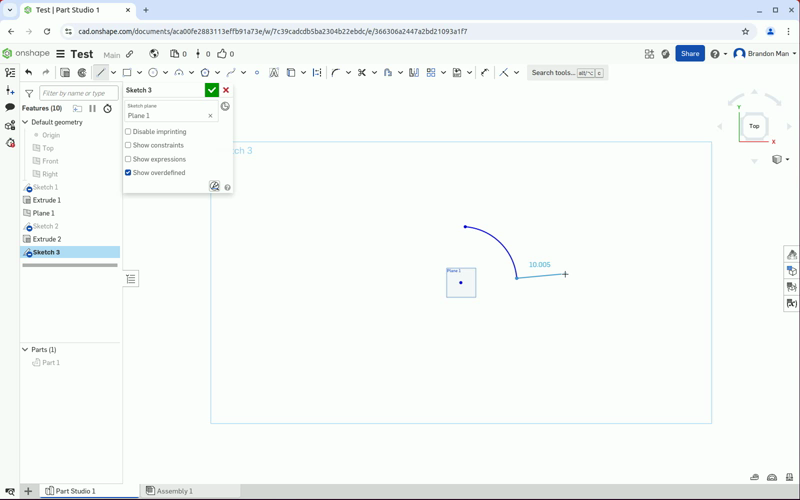
key_up(shift)
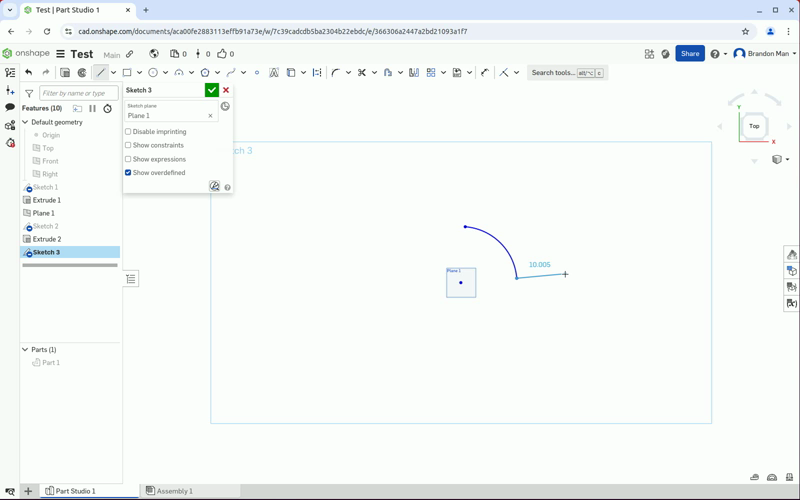
key(esc)
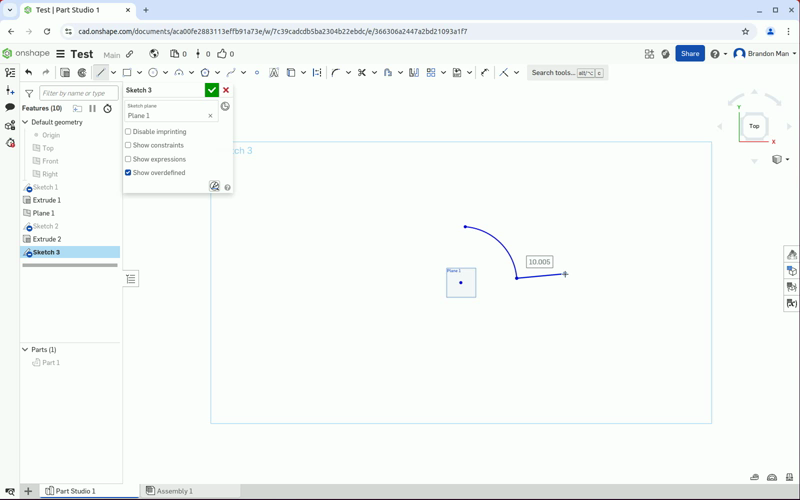
key(a)
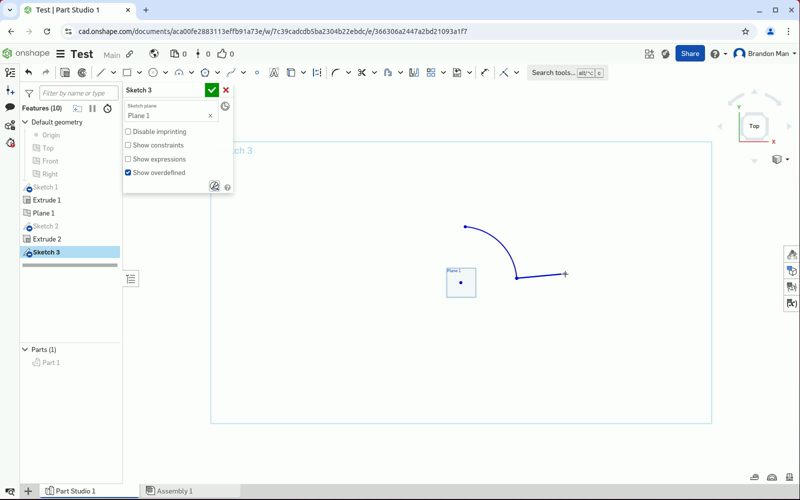
mouse_move(565, 273)
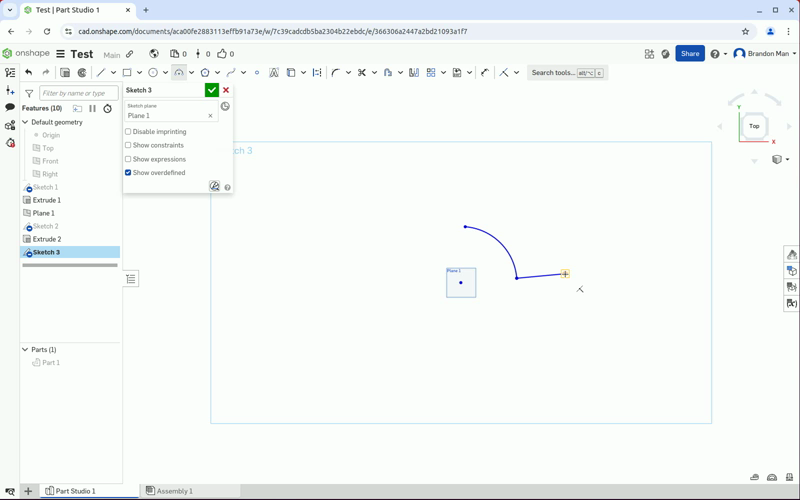
click(565, 273)
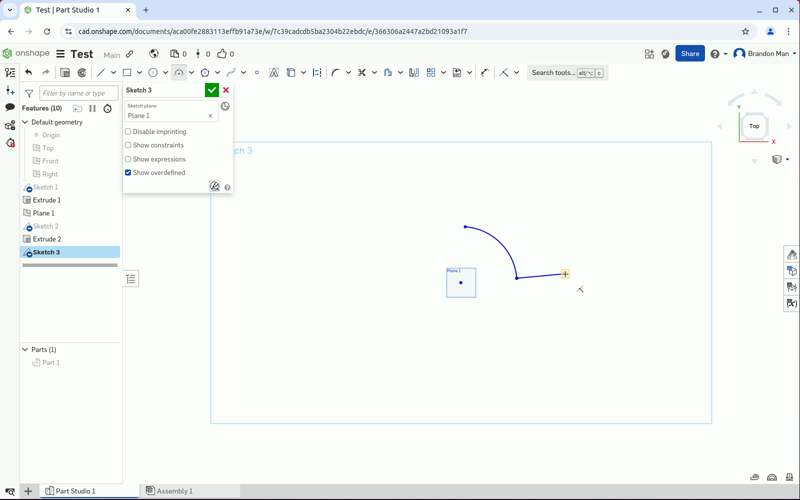
key_down(shift)
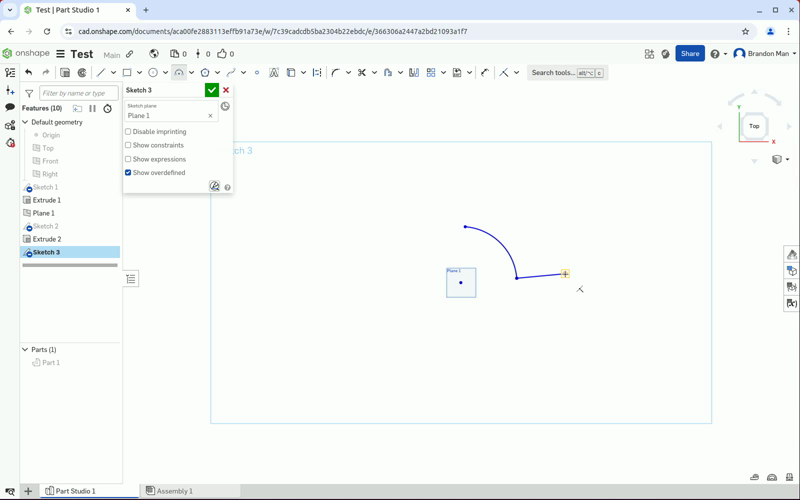
mouse_move(469, 178)
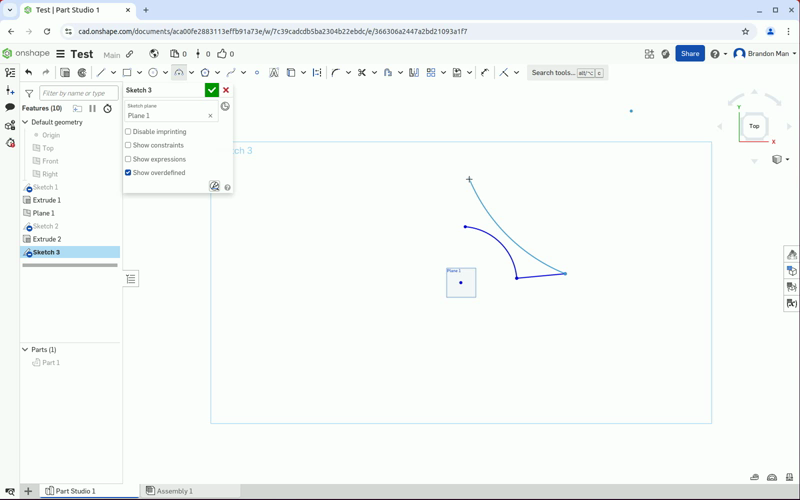
click(469, 178)
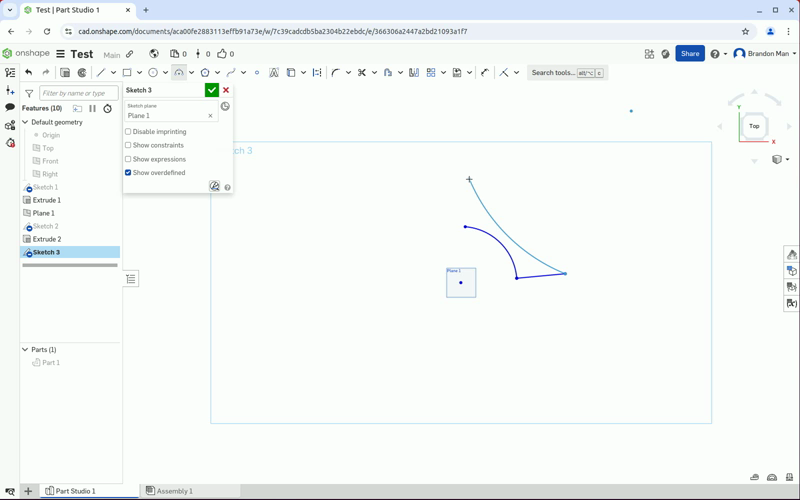
mouse_move(534, 208)
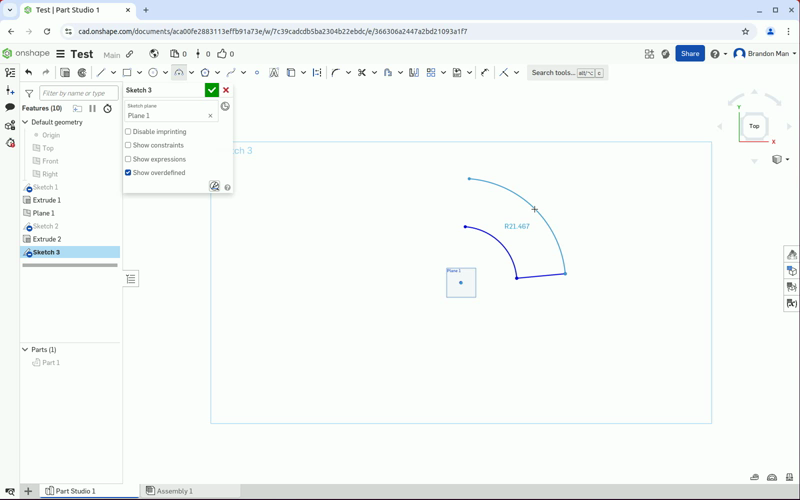
click(534, 208)
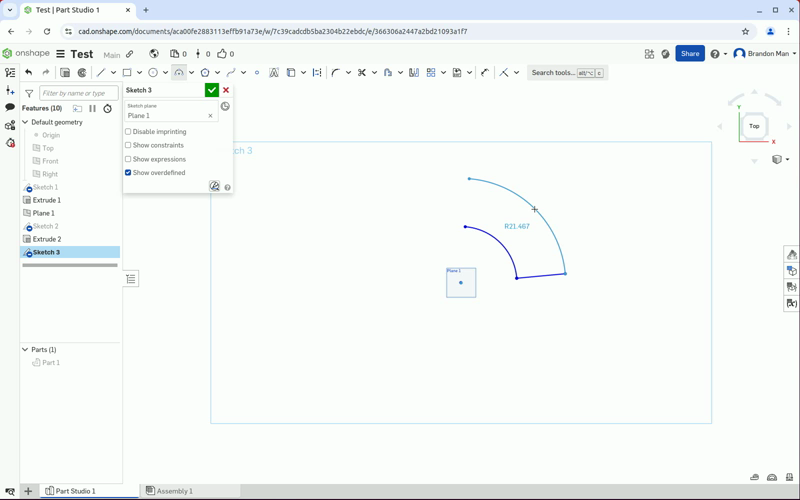
key_up(shift)
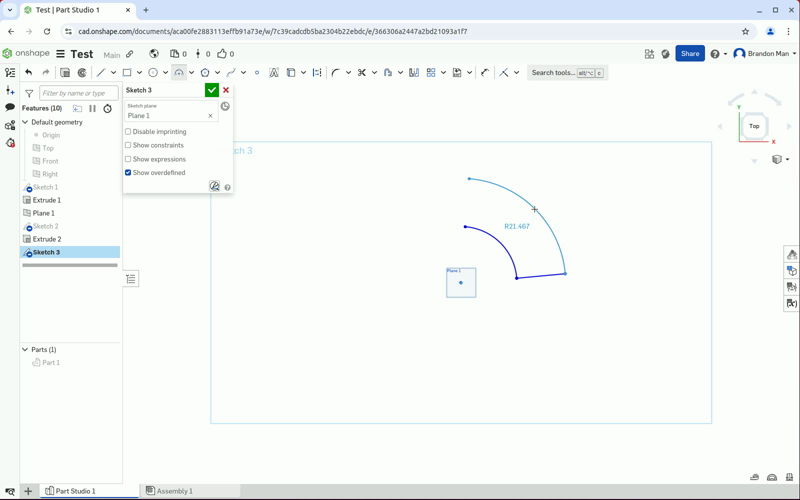
key(esc)
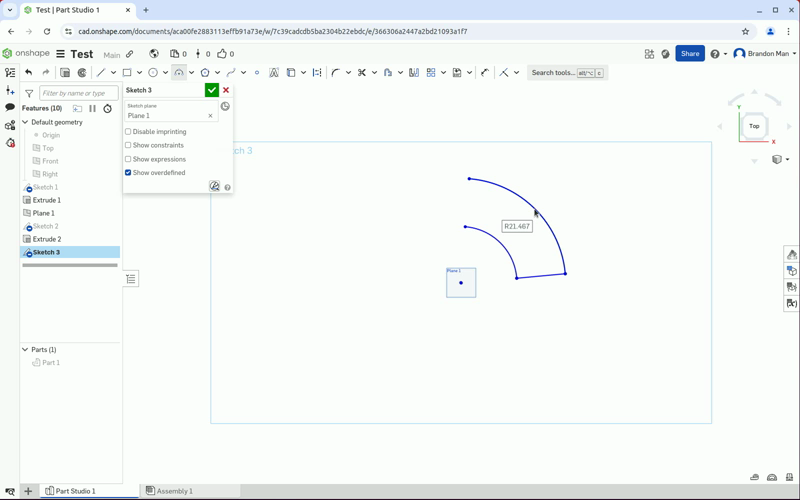
key(l)
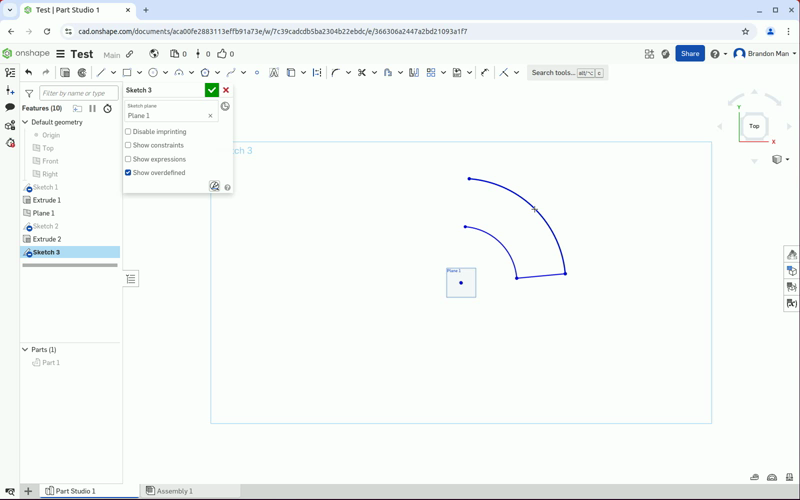
mouse_move(469, 178)
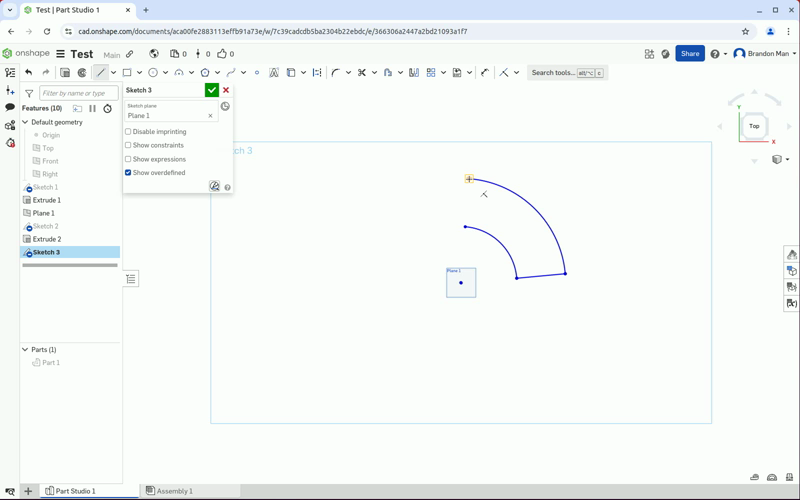
click(469, 178)
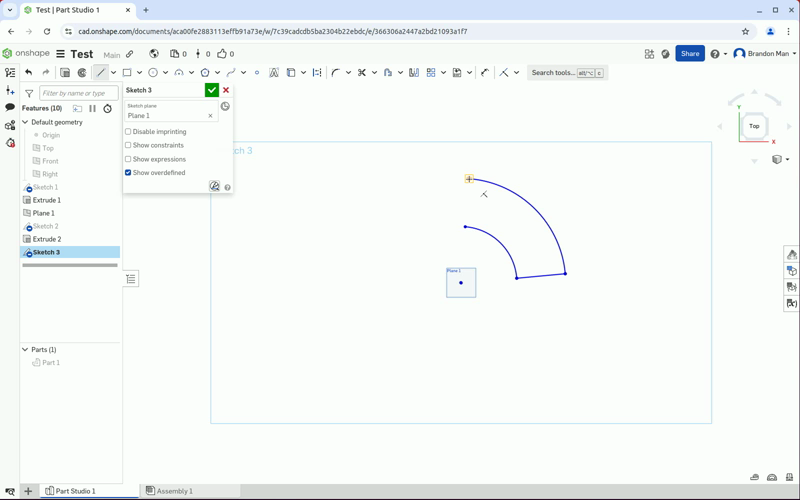
mouse_move(499, 178)
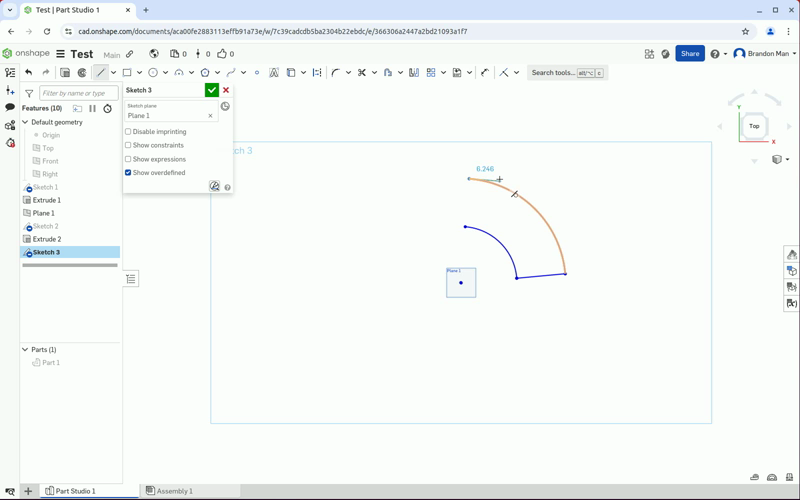
key_down(shift)
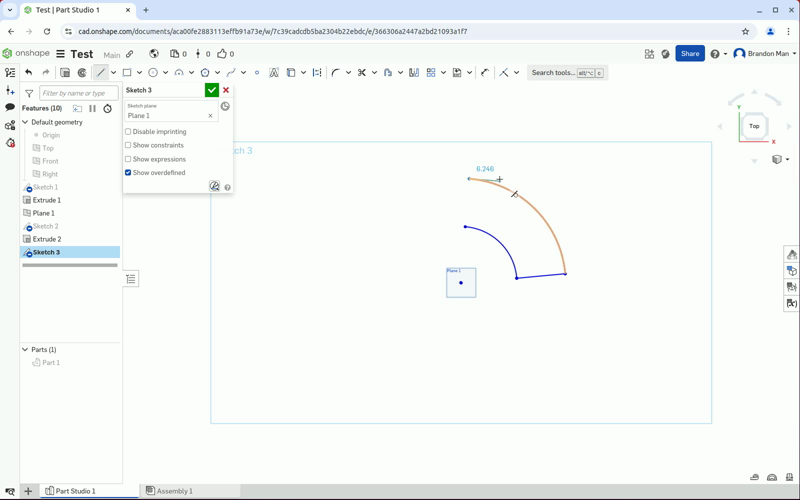
mouse_move(465, 226)
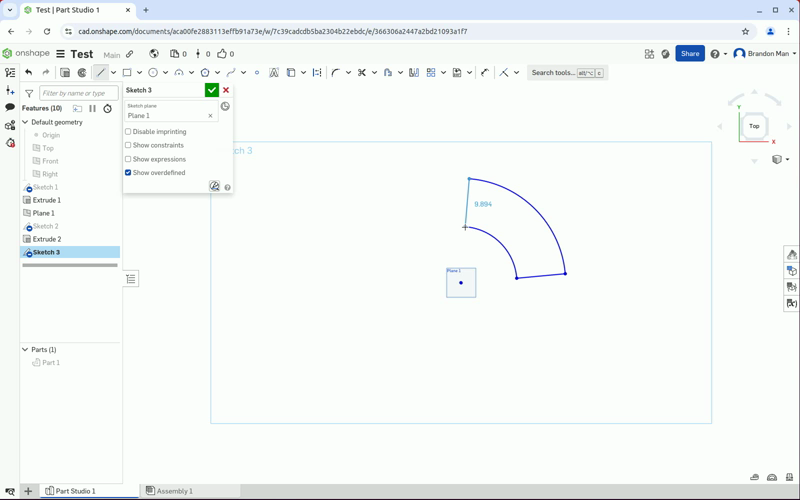
key_up(shift)
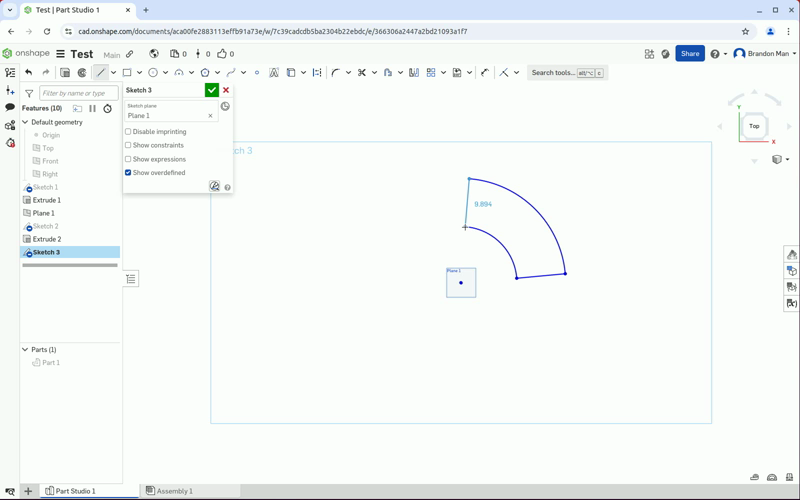
click(465, 226)
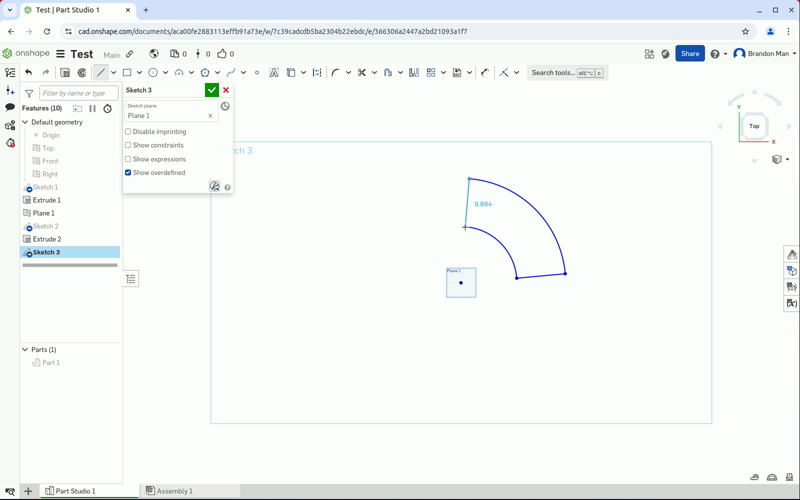
key(esc)
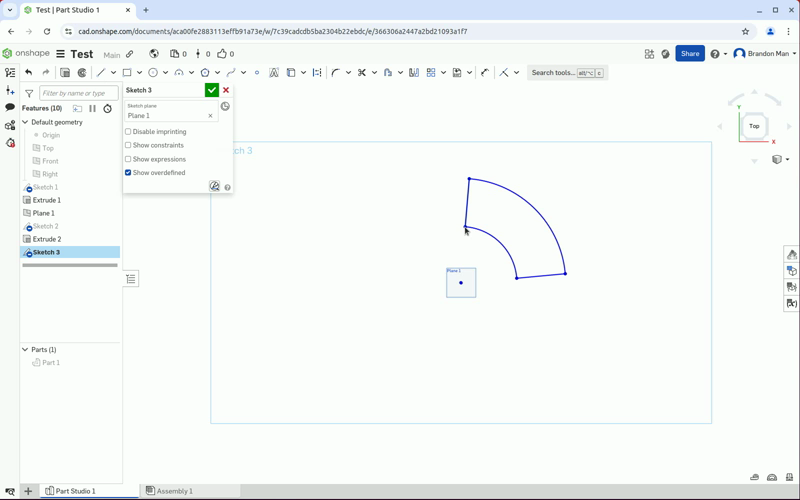
mouse_move(511, 245)
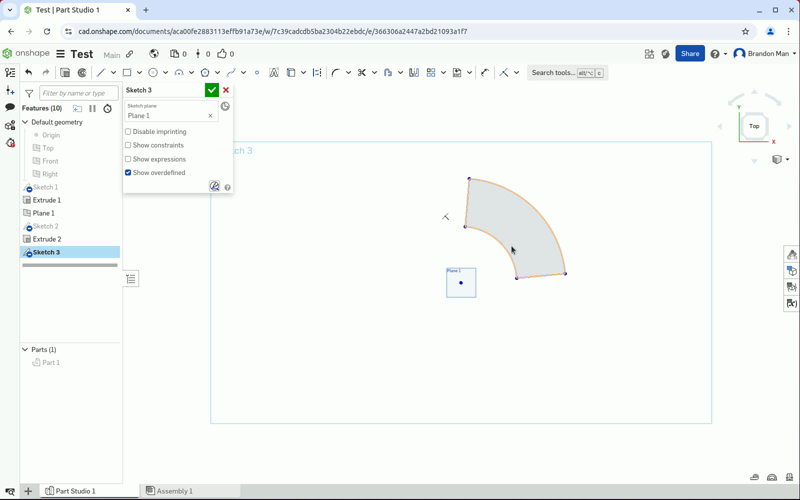
click(511, 245)
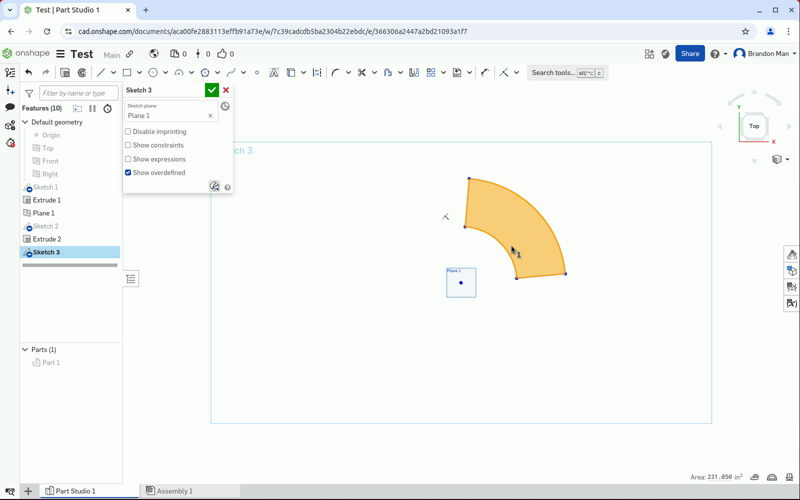
mouse_move(73, 352)
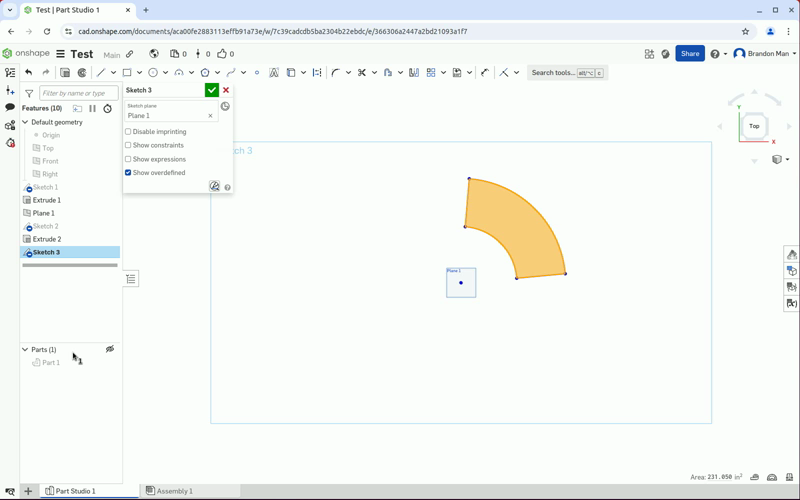
key(shift+y)
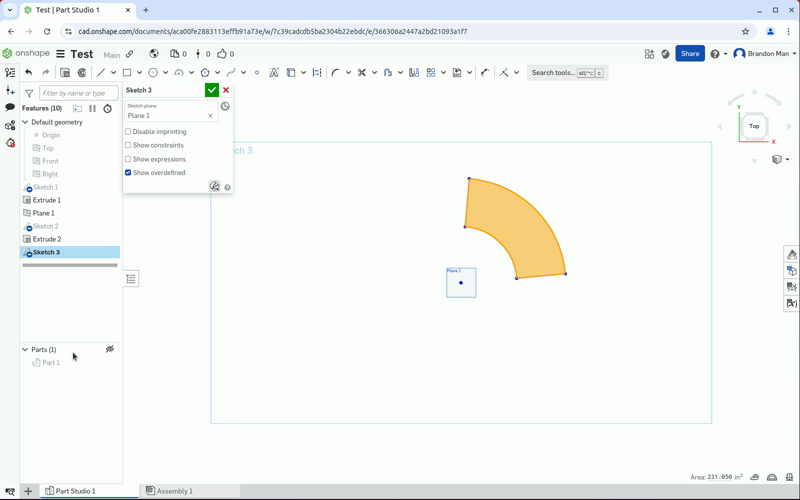
key(shift+e)
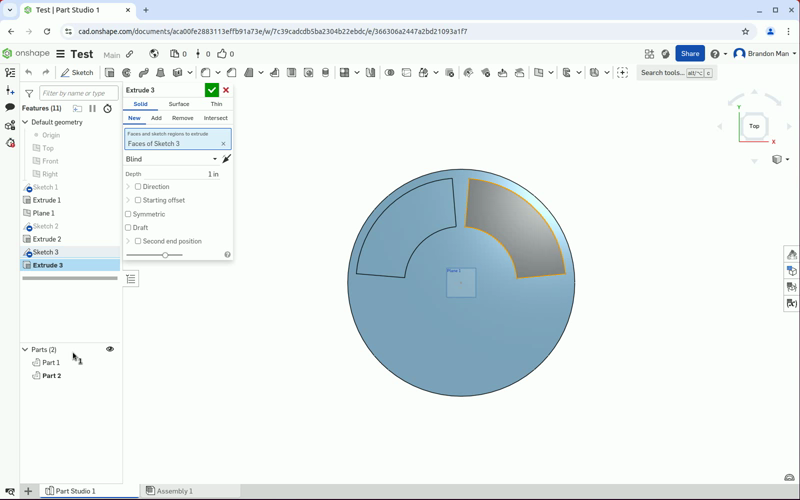
mouse_move(143, 106)
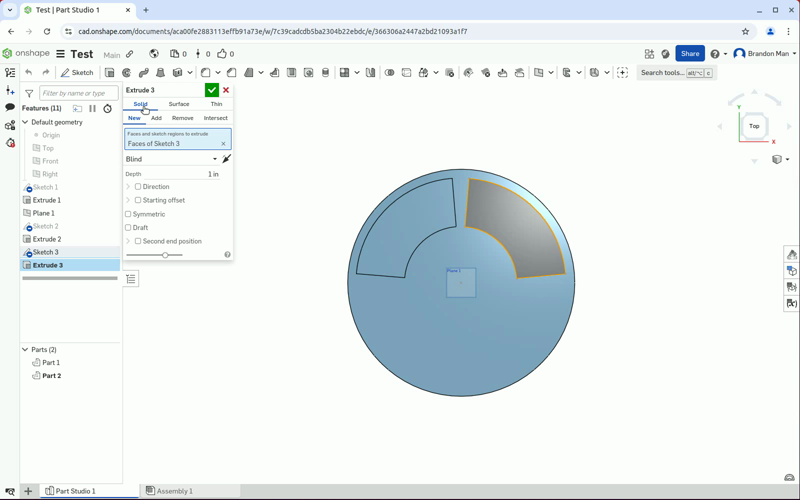
click(143, 106)
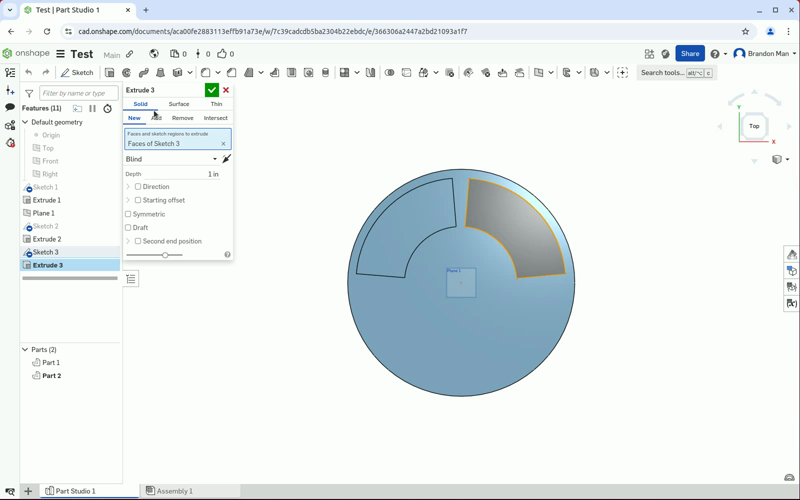
mouse_move(186, 120)
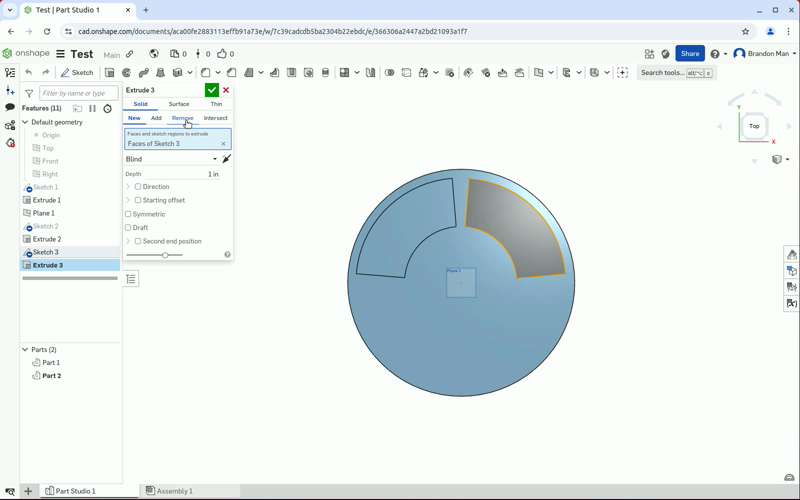
click(186, 120)
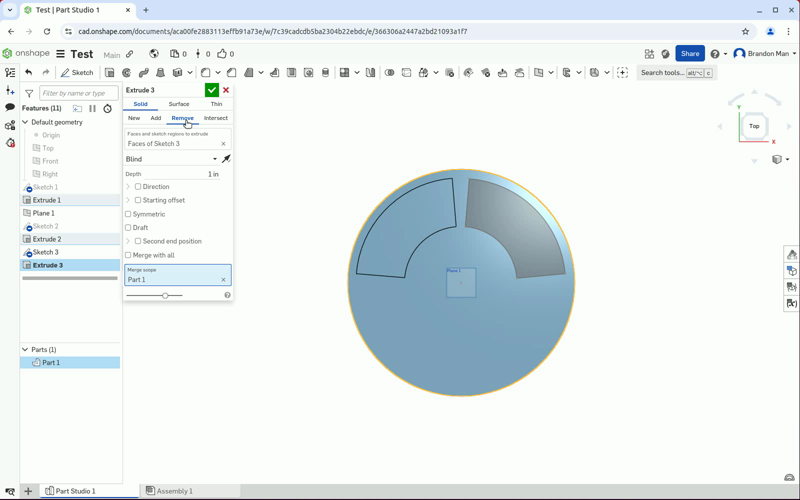
key(tab, 4)
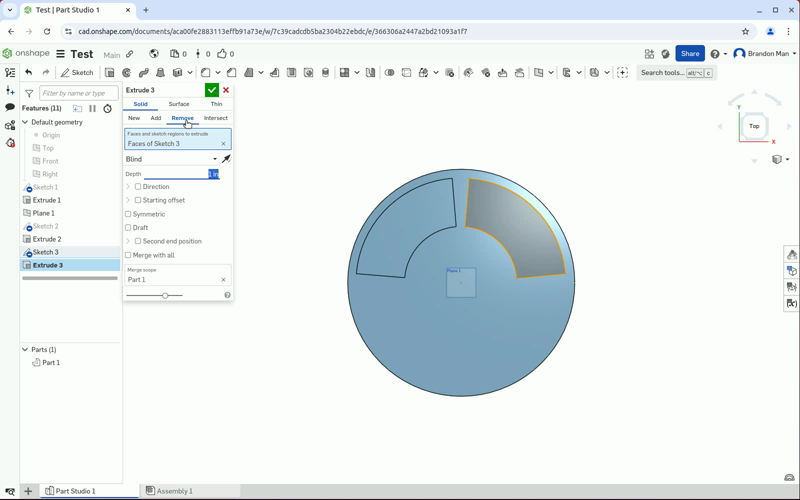
text(13.48)
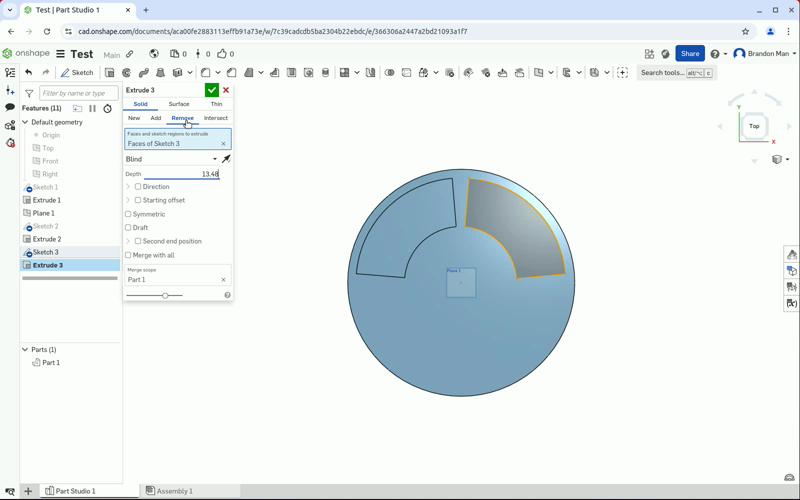
key(tab, 6)
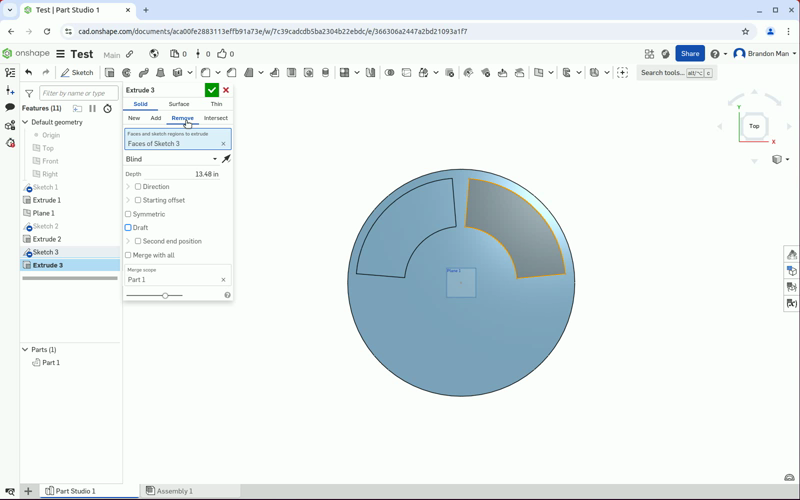
key(space)
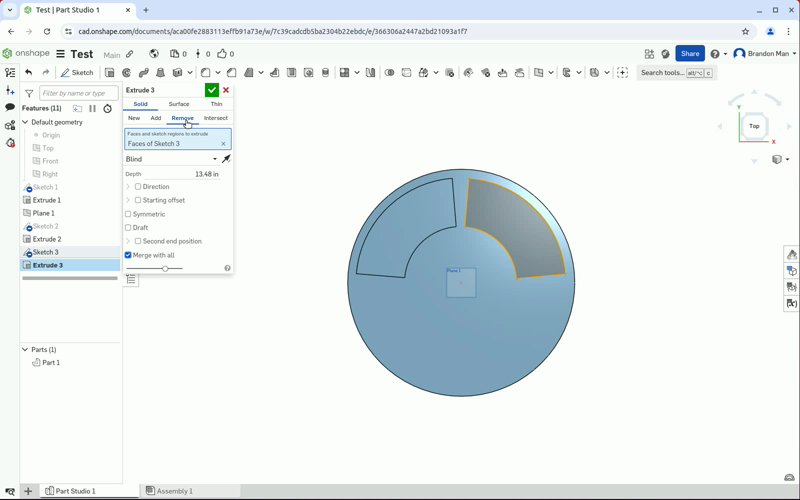
key(enter)
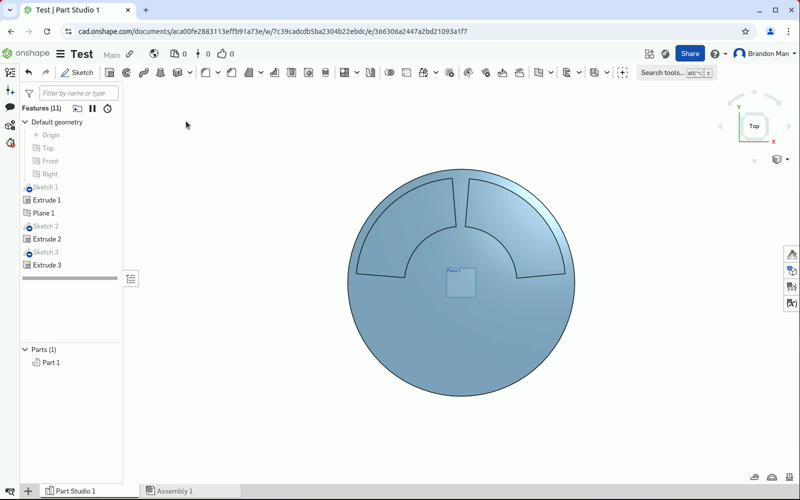
key(shift+h)
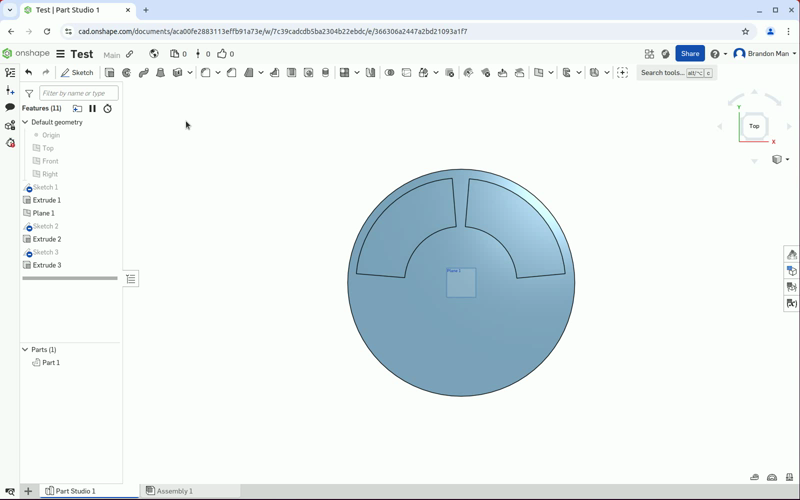
key(shift+h)
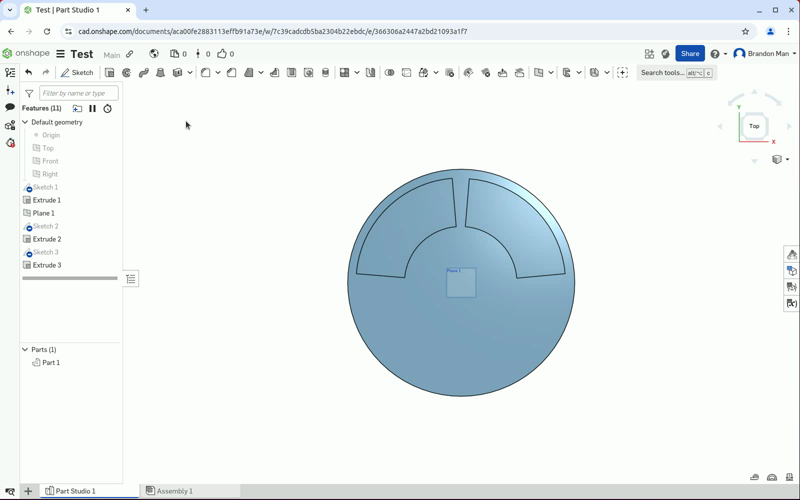
mouse_move(73, 189)
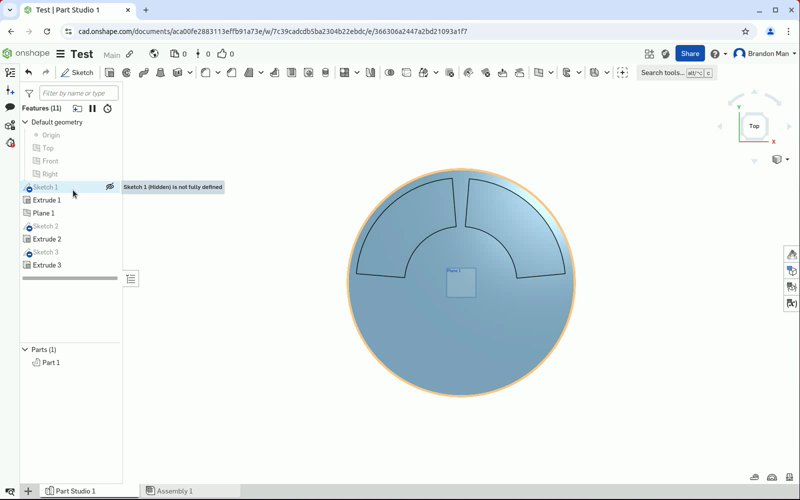
click(73, 189)
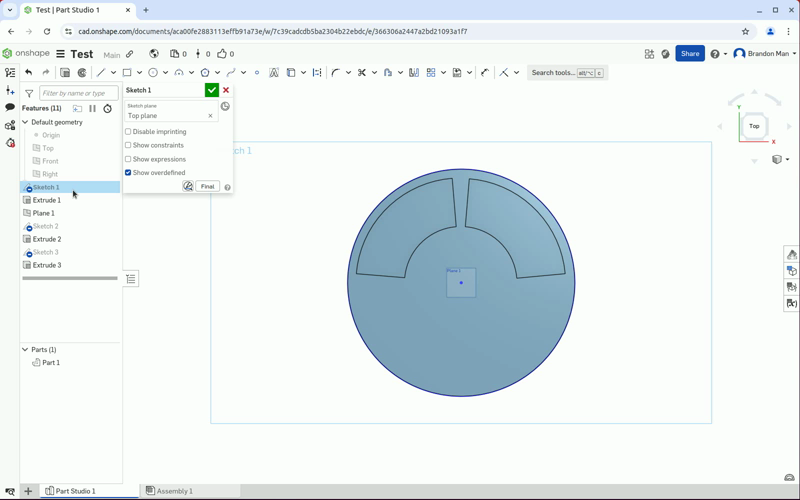
mouse_move(229, 92)
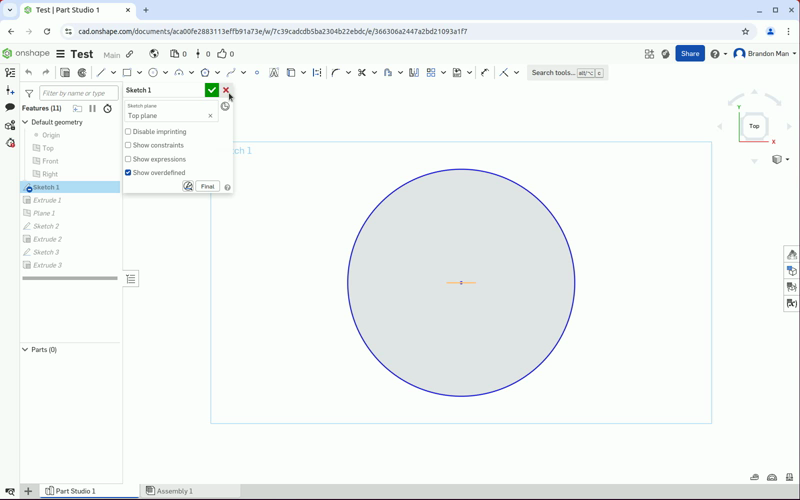
click(229, 92)
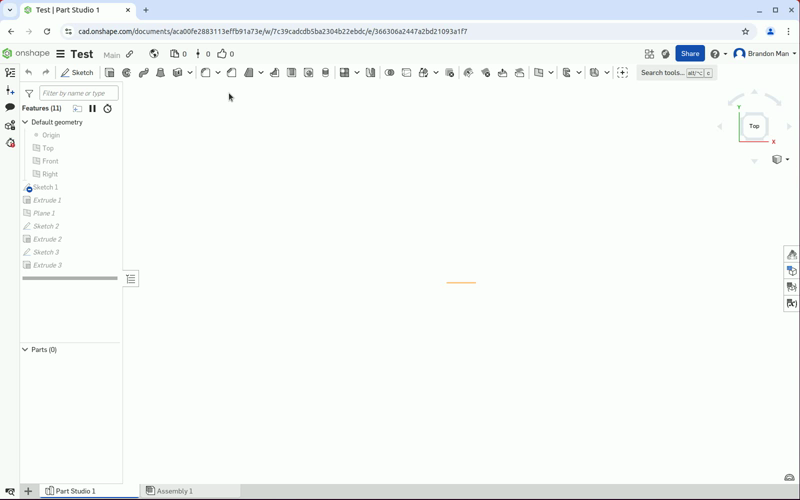
key(shift+s)
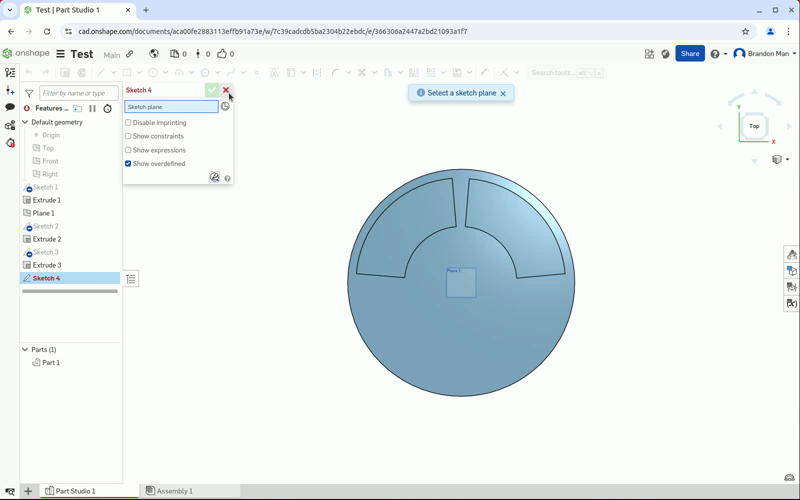
mouse_move(73, 215)
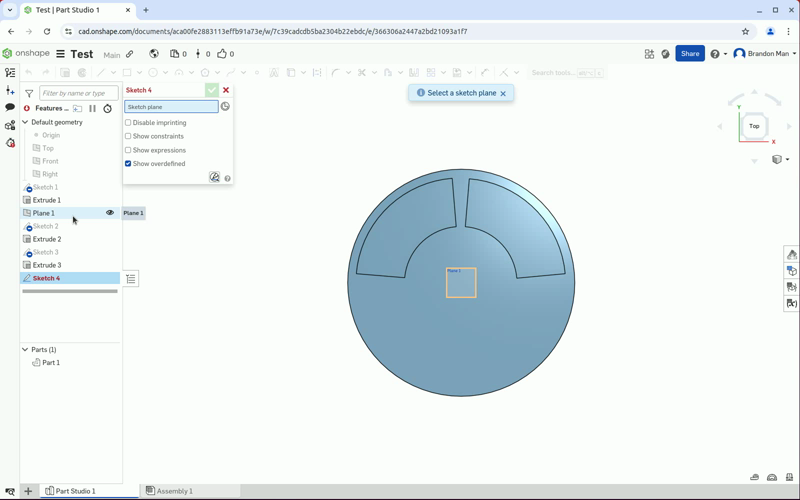
click(73, 215)
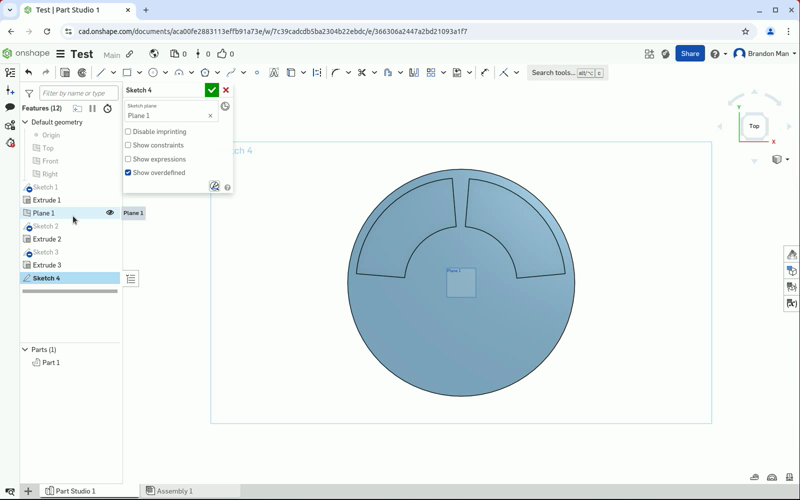
mouse_move(73, 352)
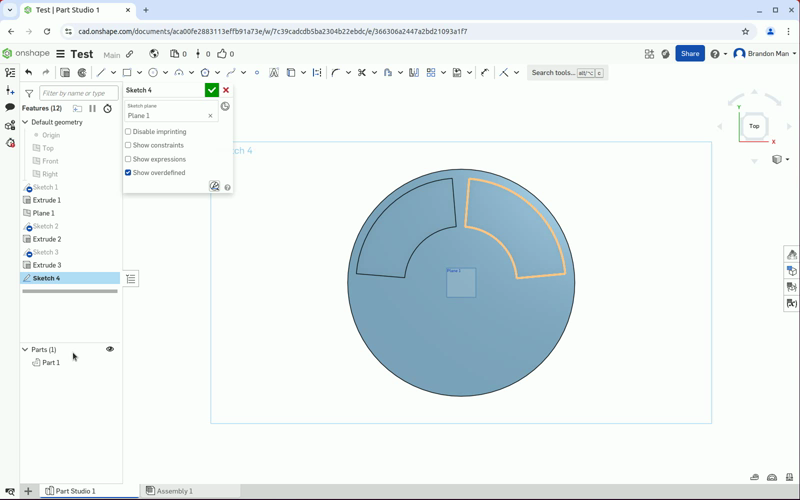
key(y)
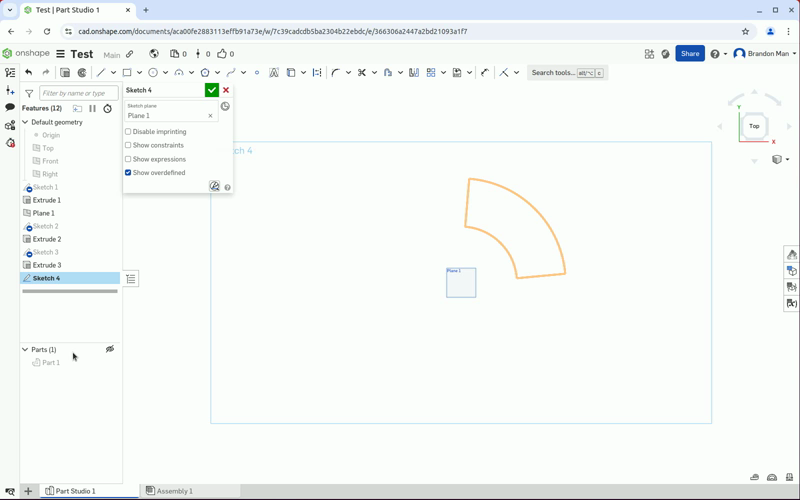
key(a)
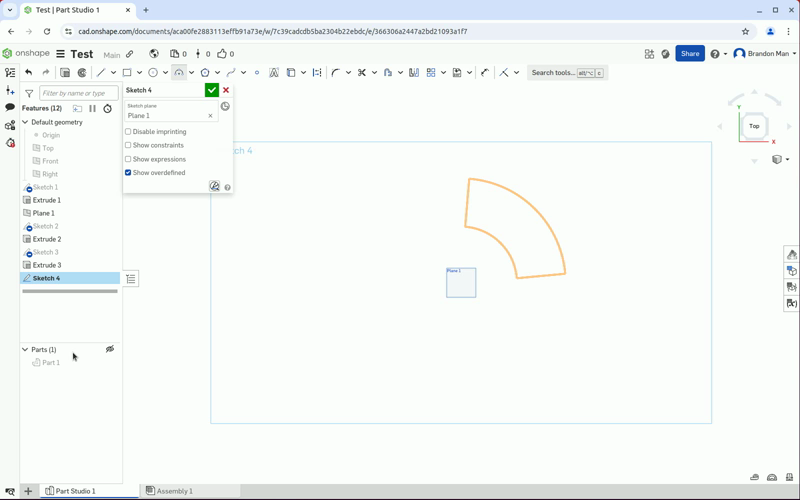
key_down(shift)
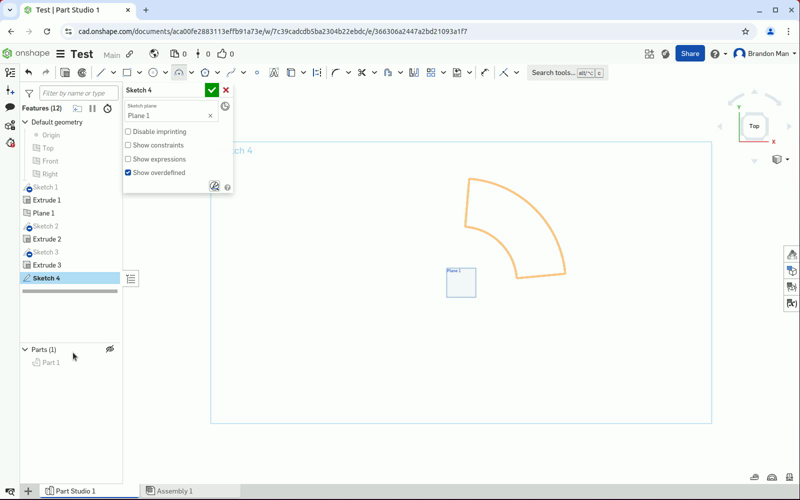
mouse_move(356, 292)
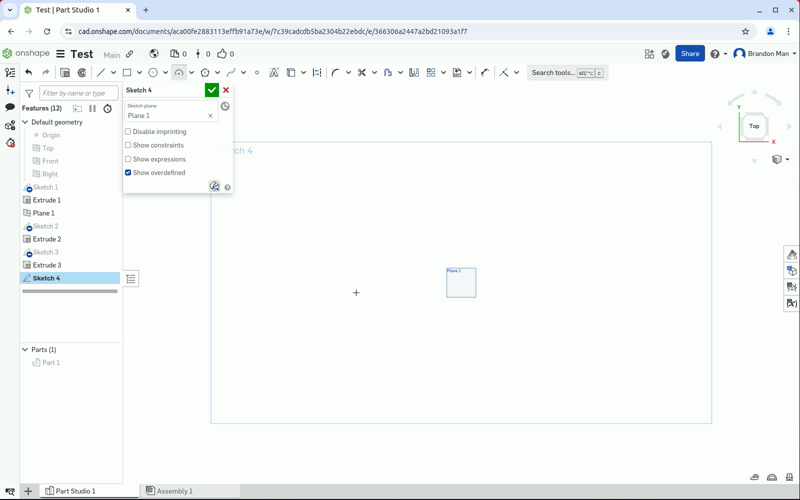
click(356, 292)
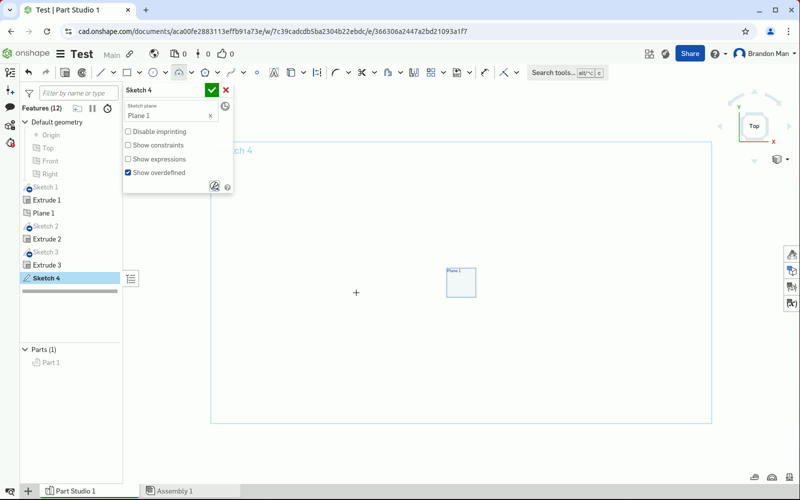
key_up(shift)
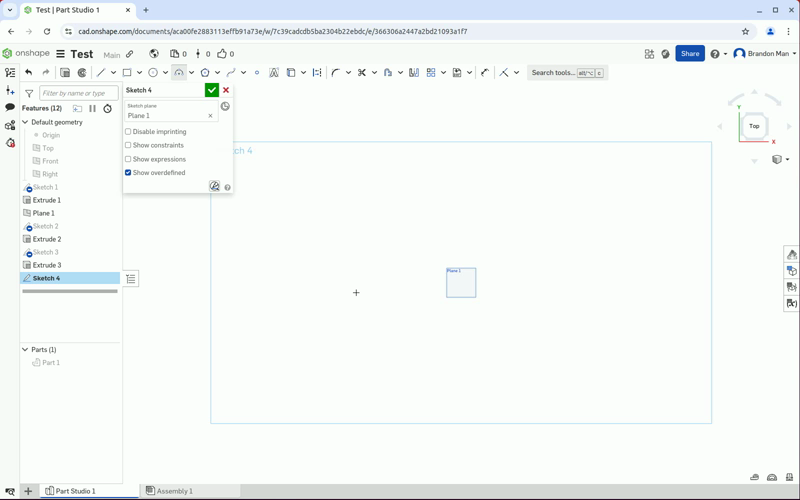
key_down(shift)
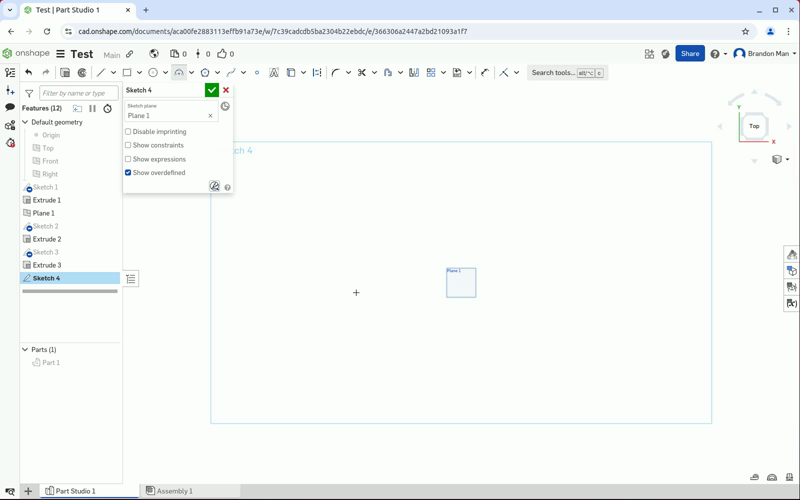
mouse_move(452, 387)
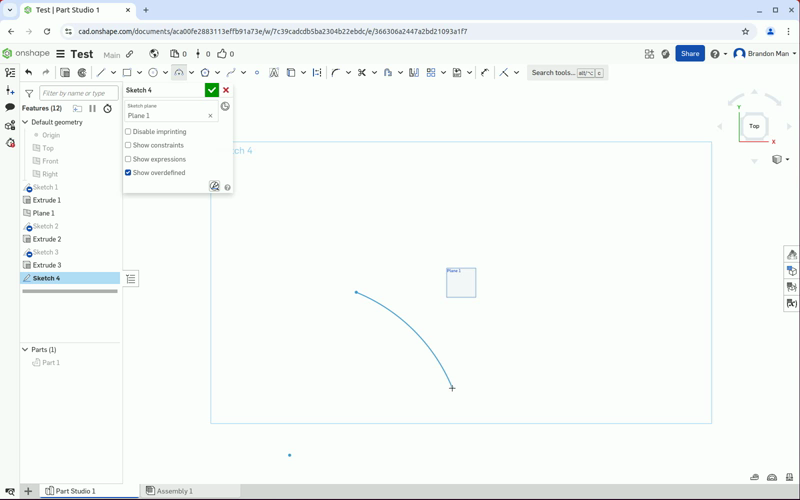
click(452, 387)
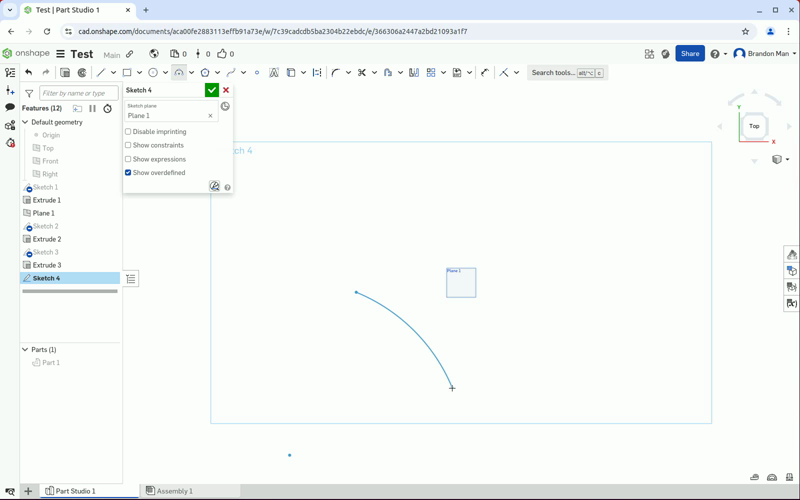
mouse_move(386, 357)
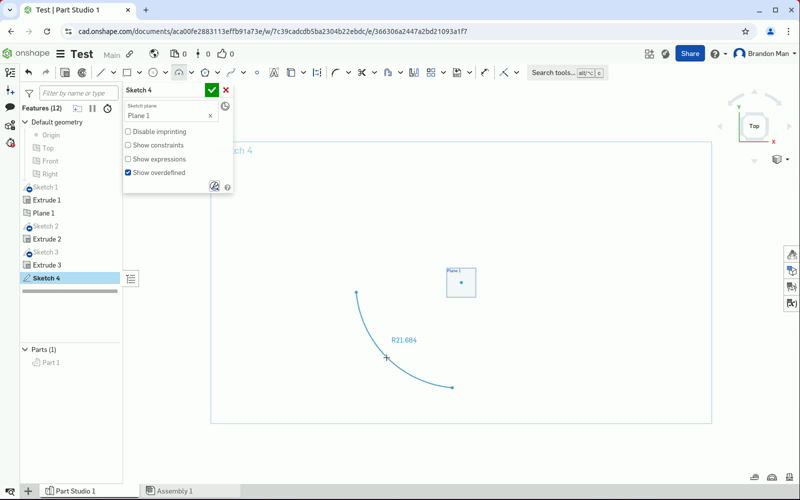
click(386, 357)
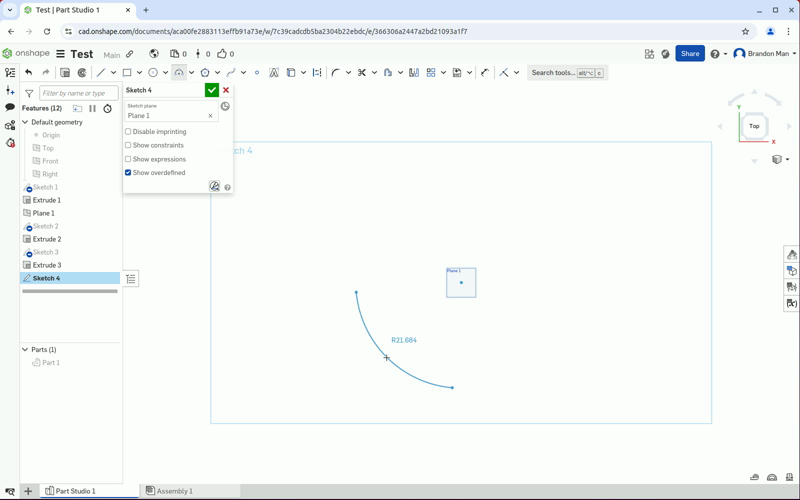
key_up(shift)
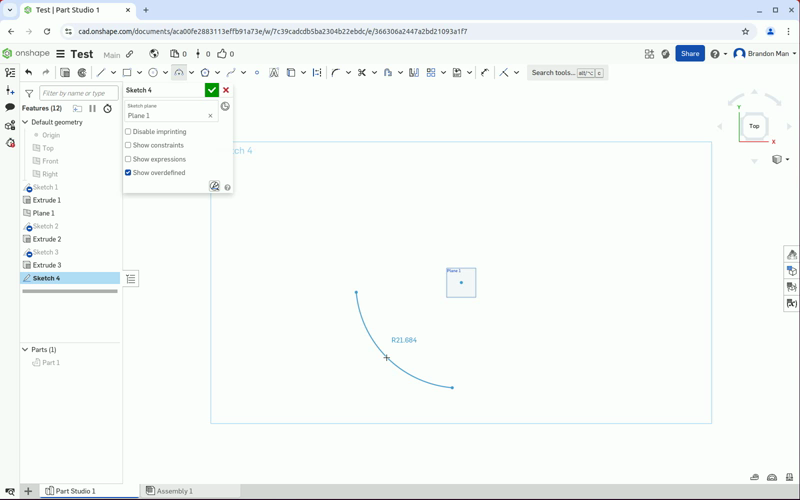
key(esc)
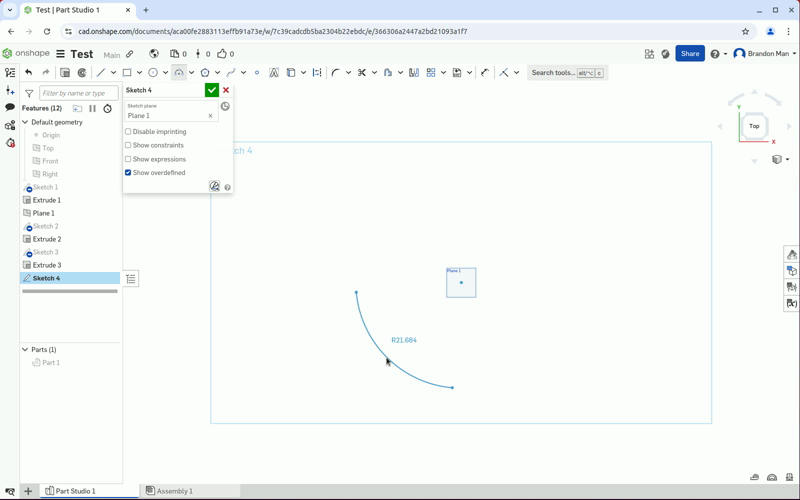
key(l)
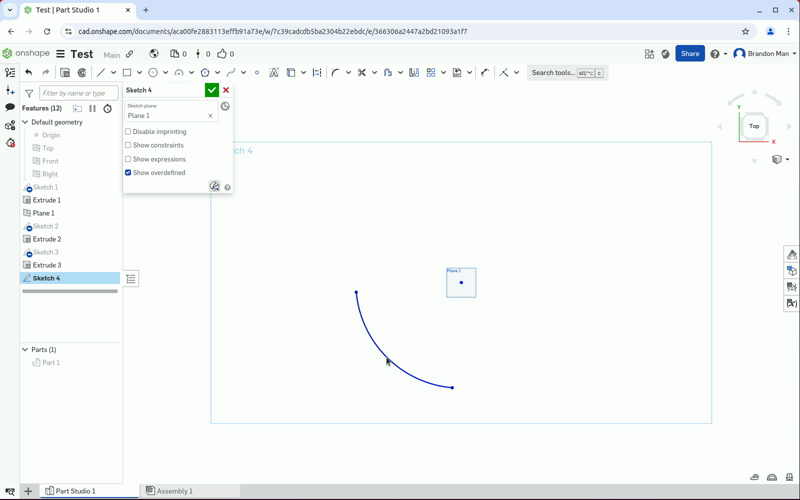
mouse_move(452, 387)
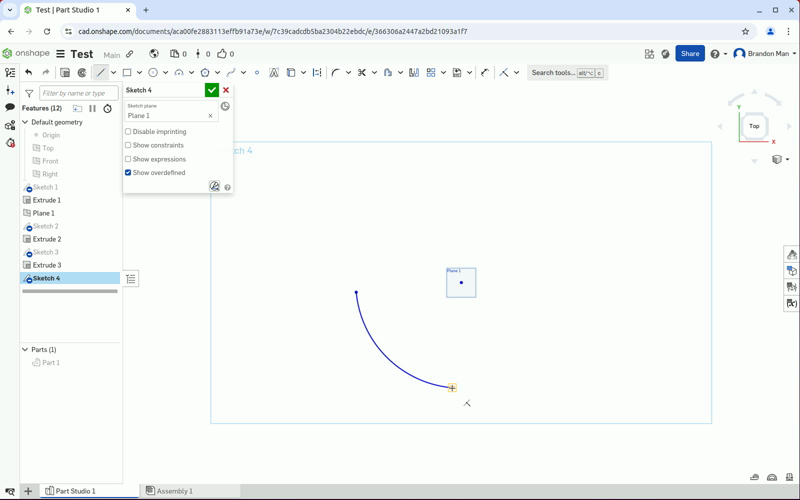
click(452, 387)
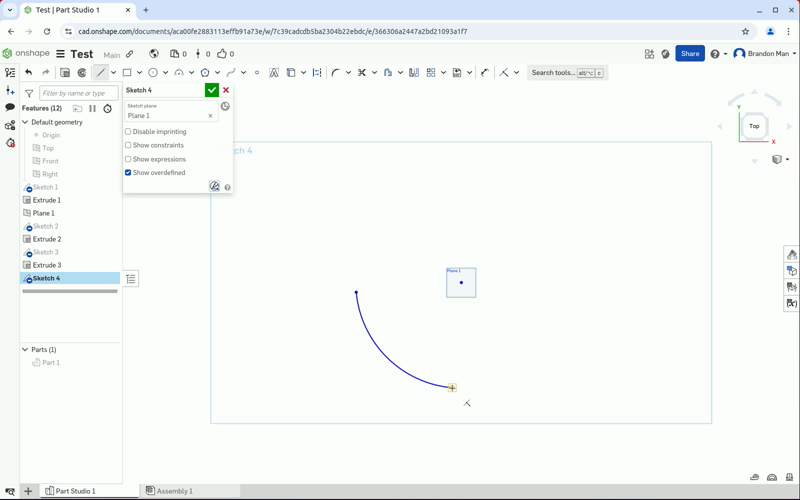
key_down(shift)
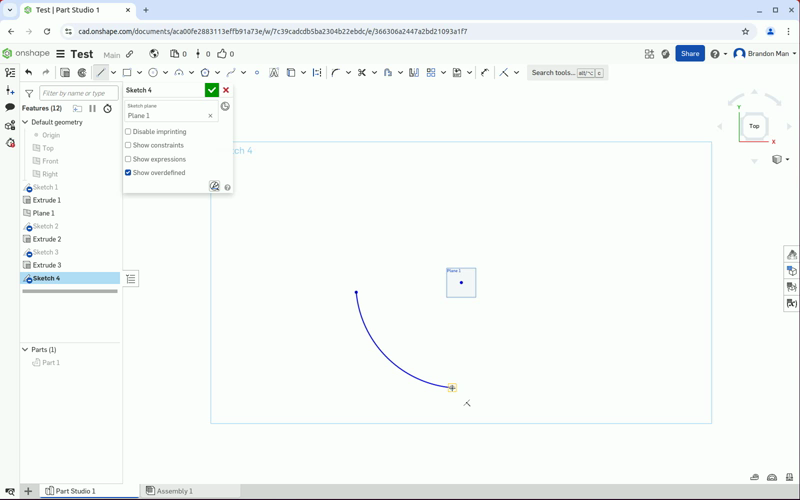
mouse_move(482, 387)
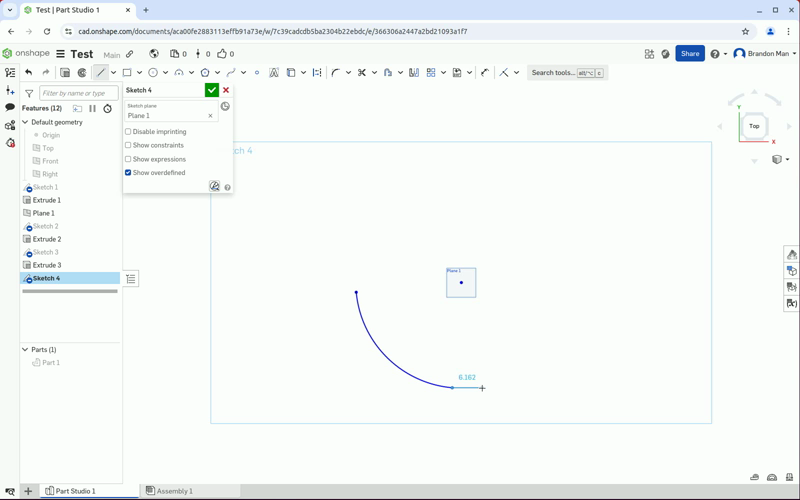
mouse_move(456, 339)
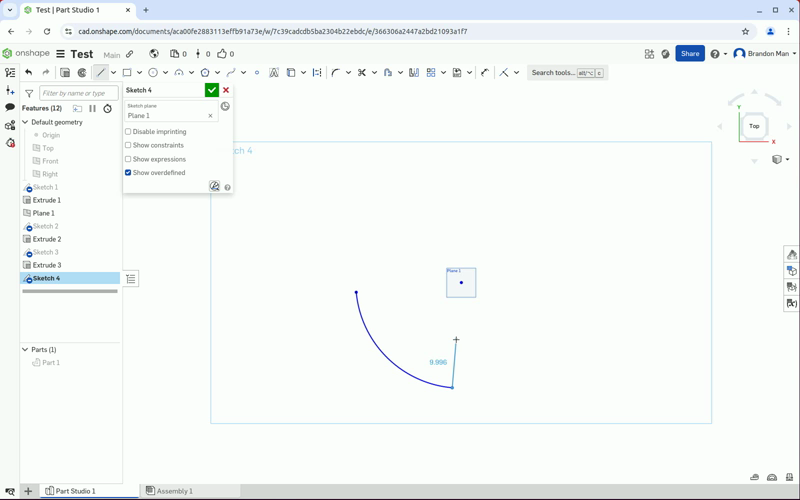
click(456, 339)
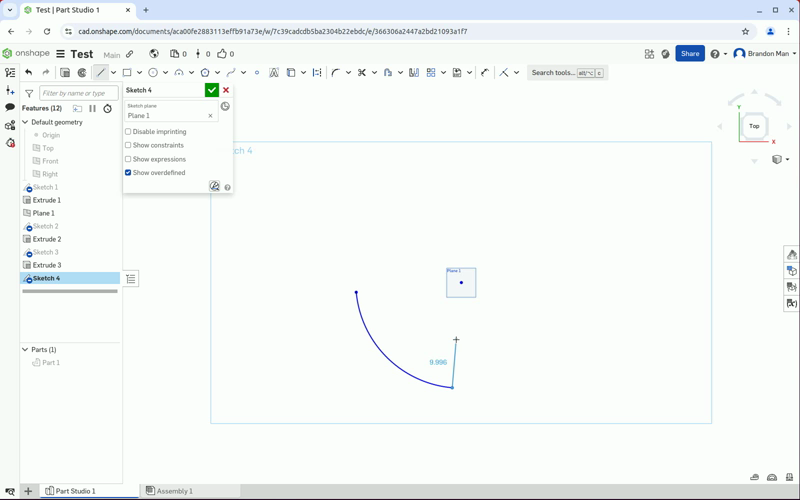
key_up(shift)
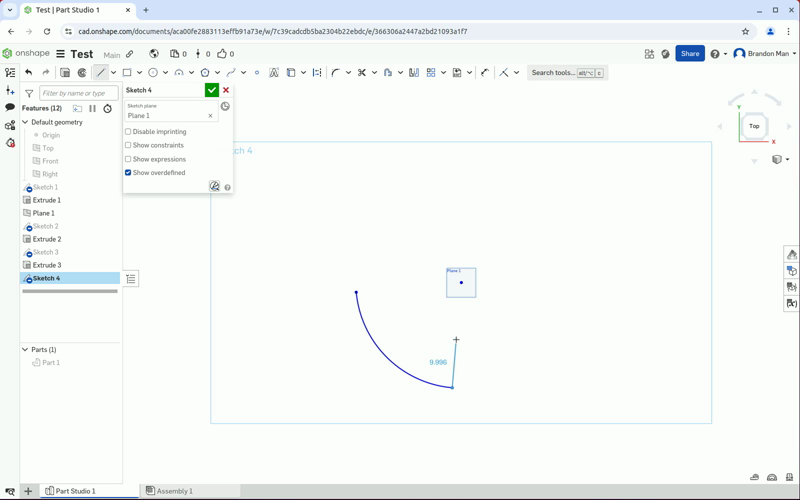
key(esc)
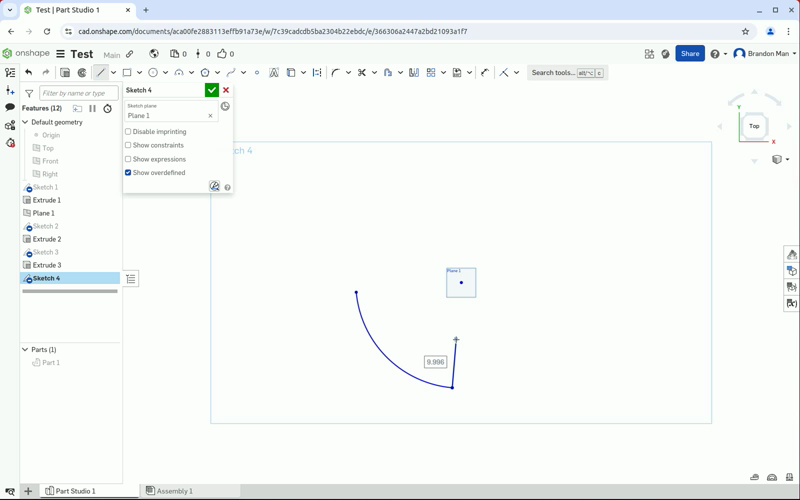
key(a)
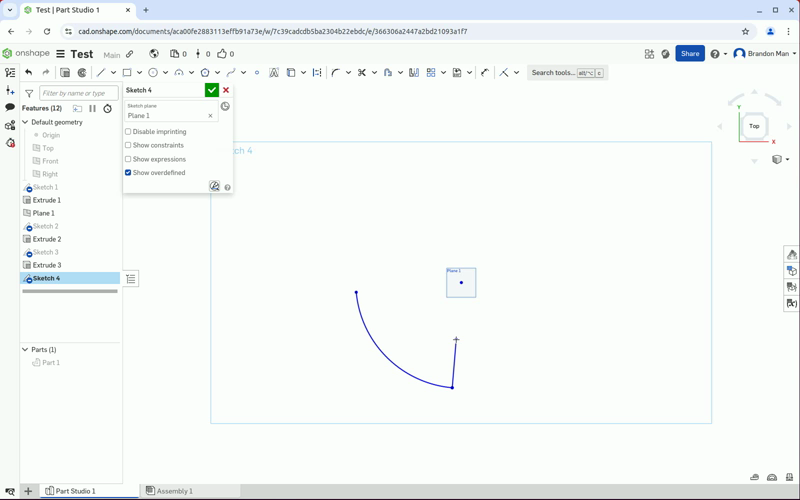
mouse_move(456, 339)
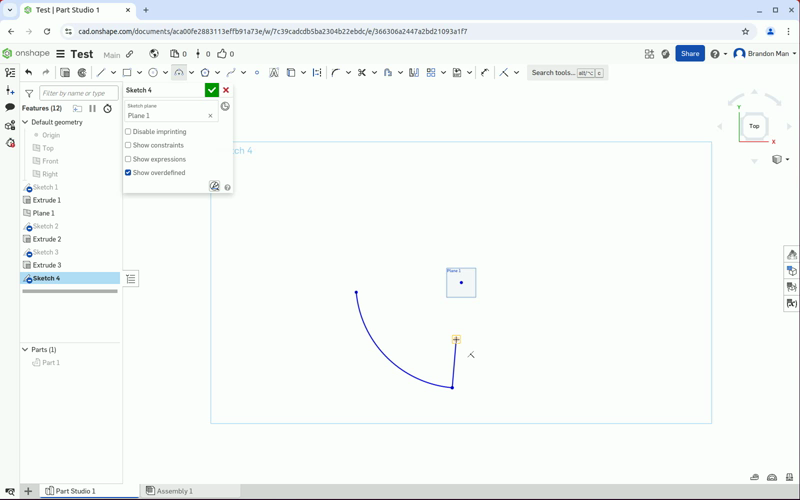
click(456, 339)
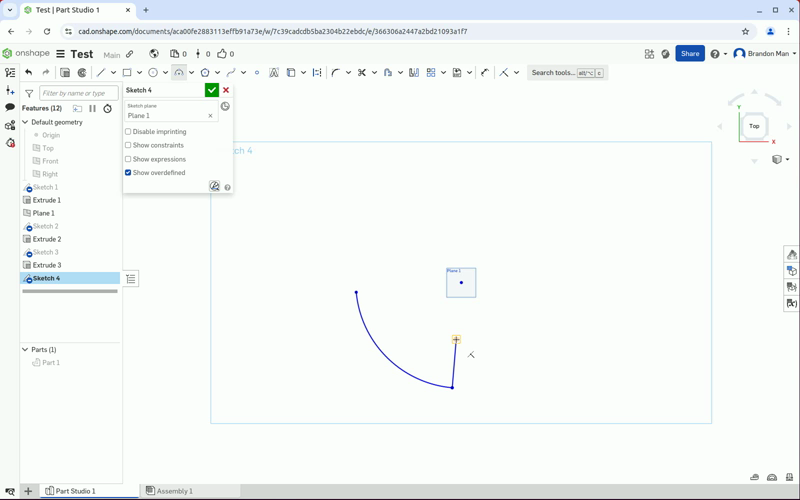
key_down(shift)
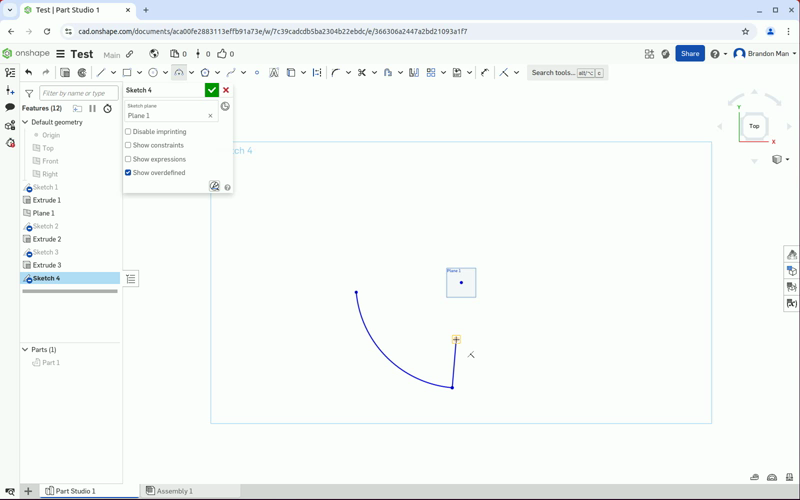
mouse_move(404, 288)
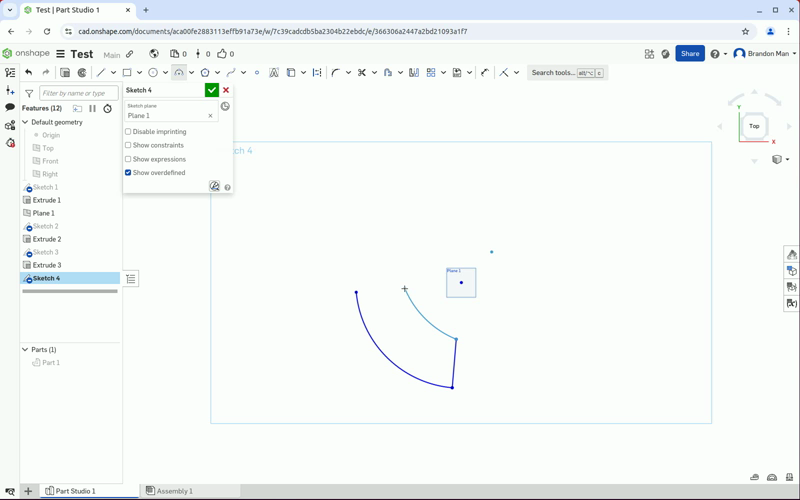
click(404, 288)
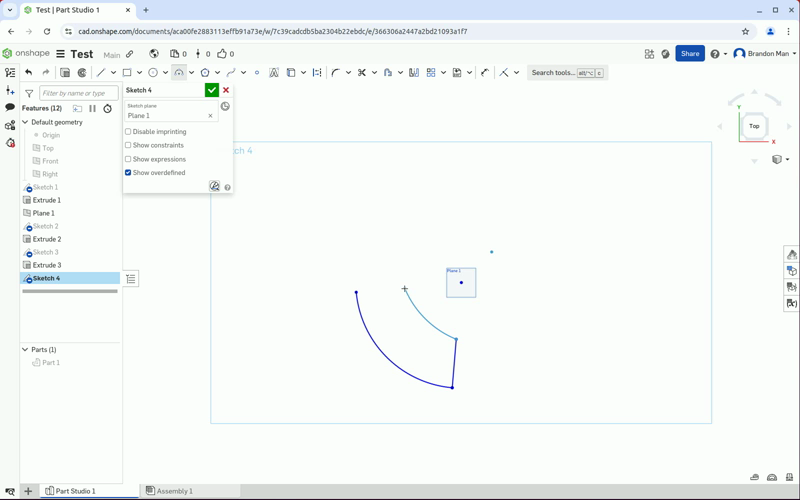
mouse_move(421, 323)
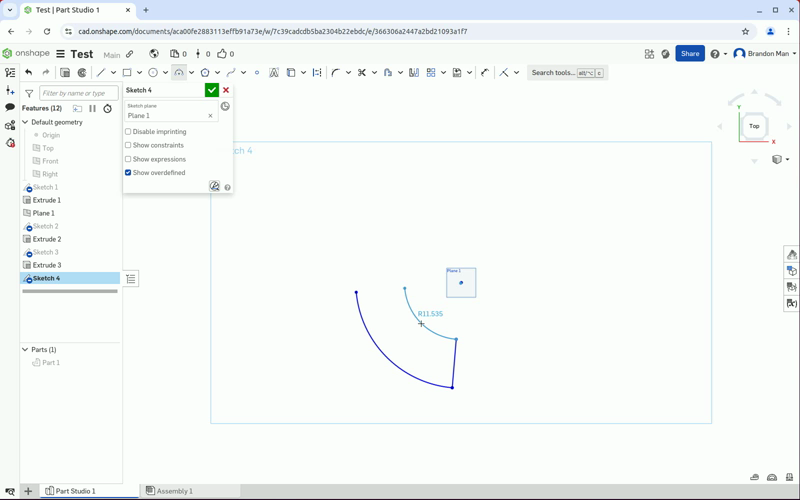
click(421, 323)
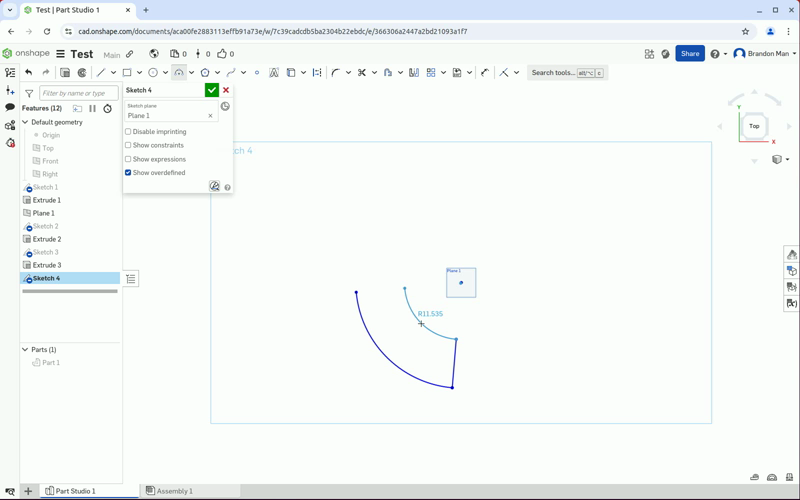
key_up(shift)
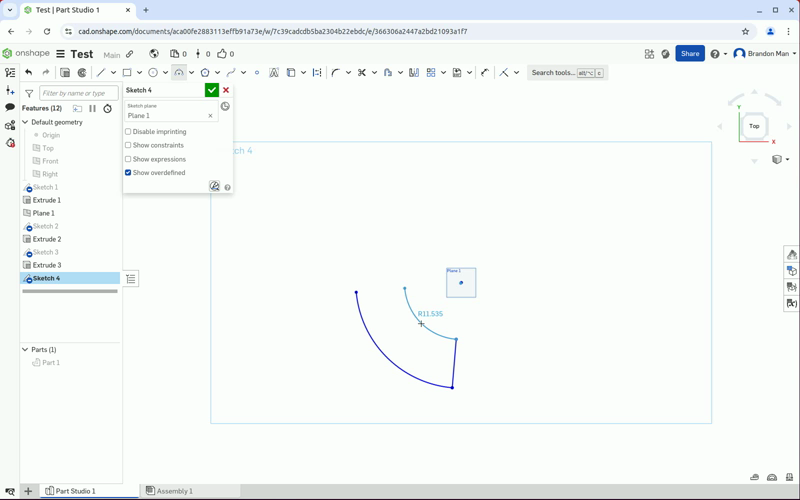
key(esc)
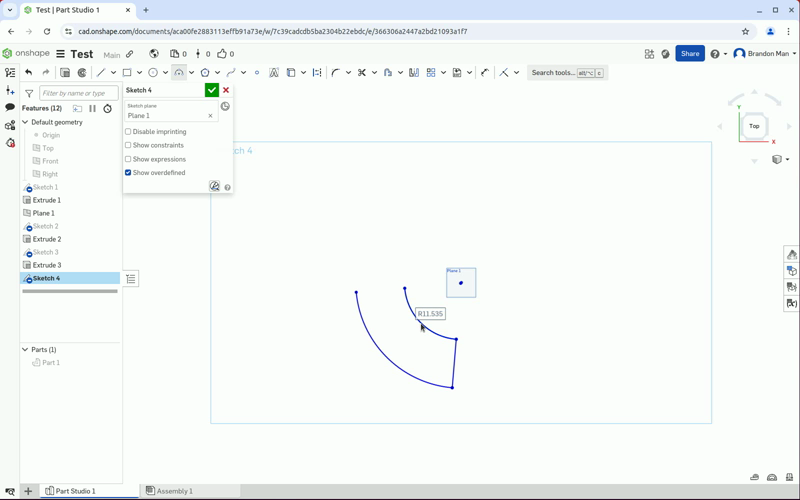
key(l)
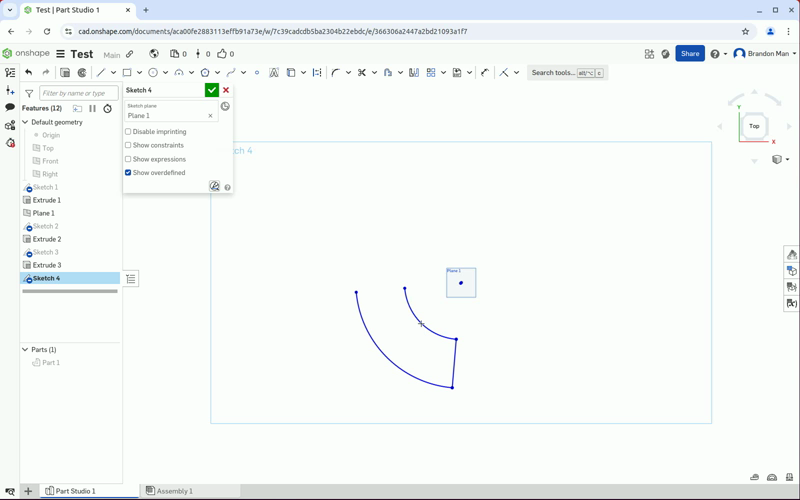
mouse_move(404, 288)
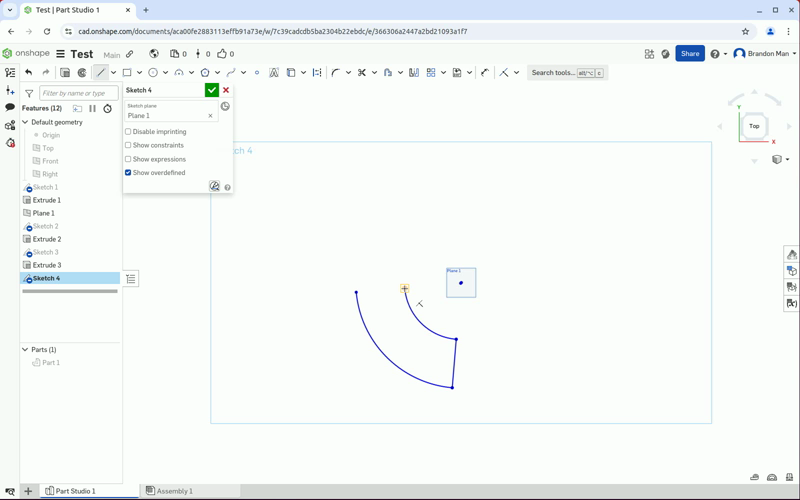
click(404, 288)
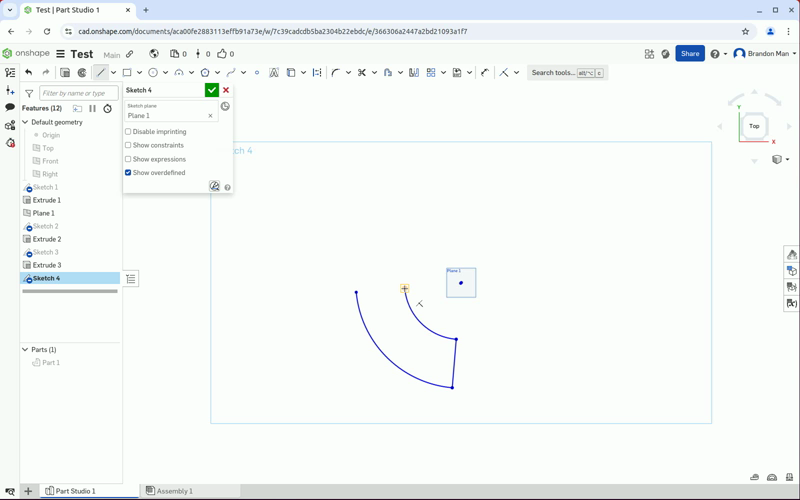
mouse_move(434, 288)
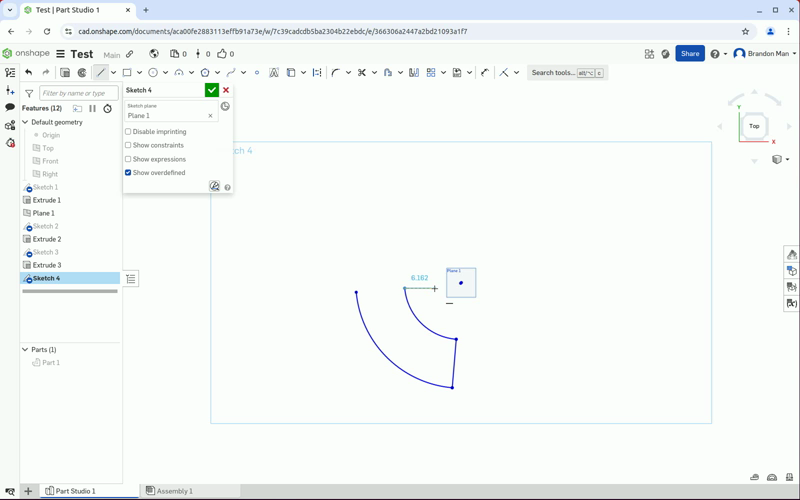
key_down(shift)
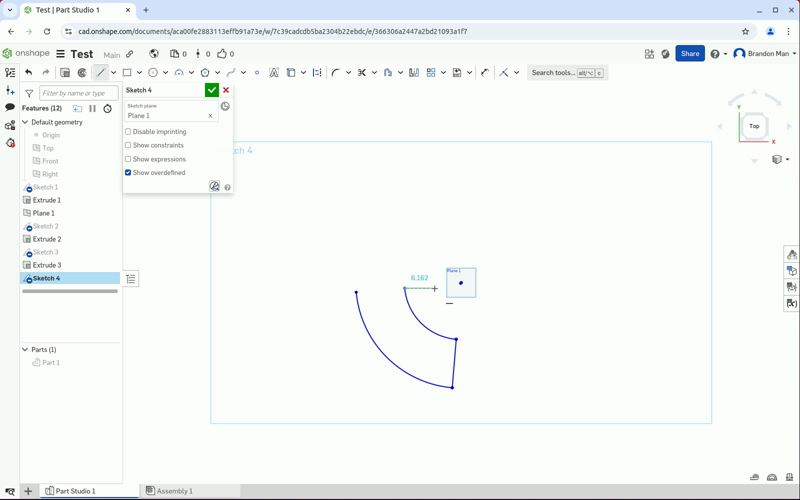
mouse_move(356, 292)
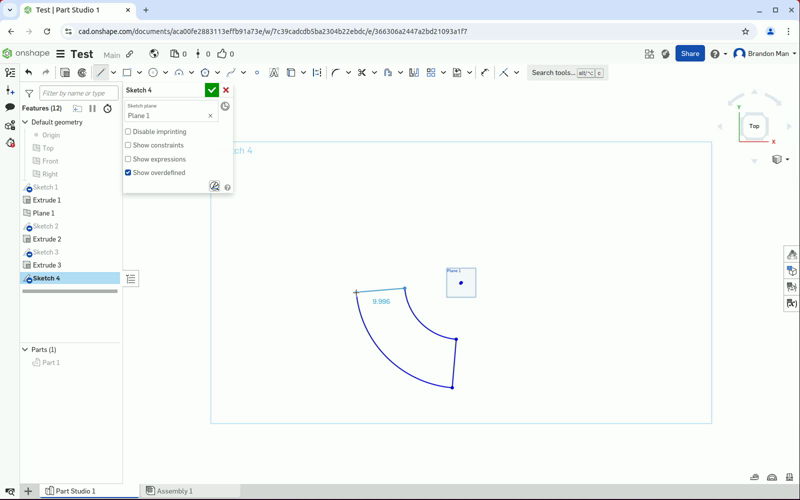
key_up(shift)
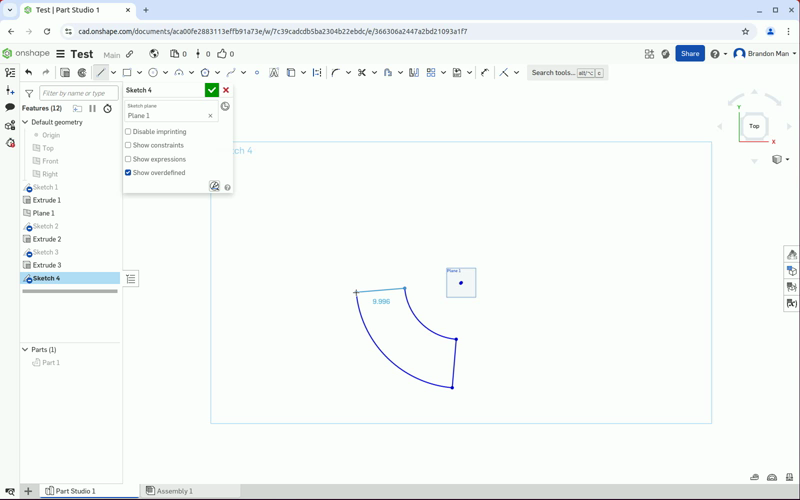
click(356, 292)
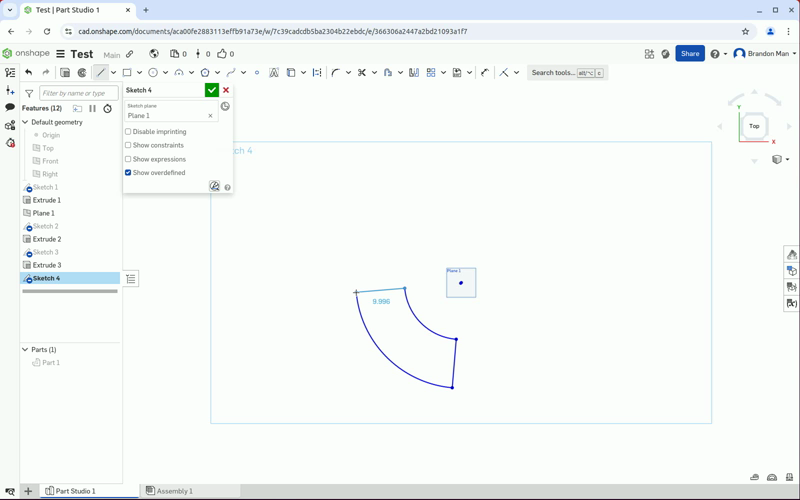
key(esc)
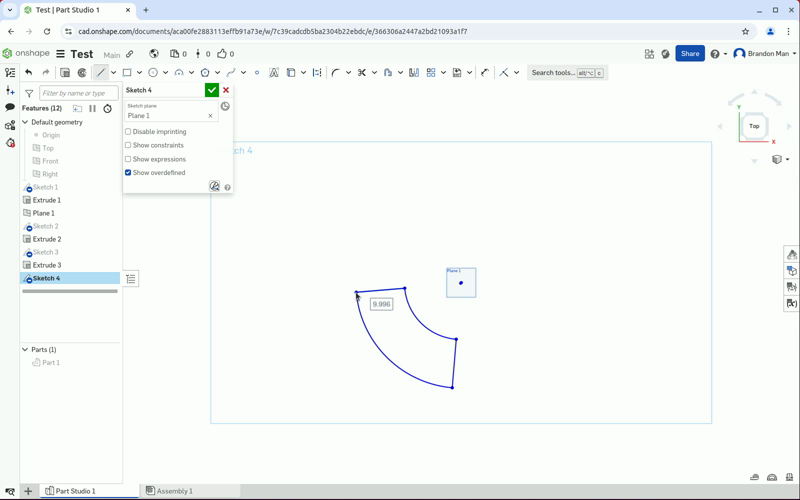
mouse_move(396, 305)
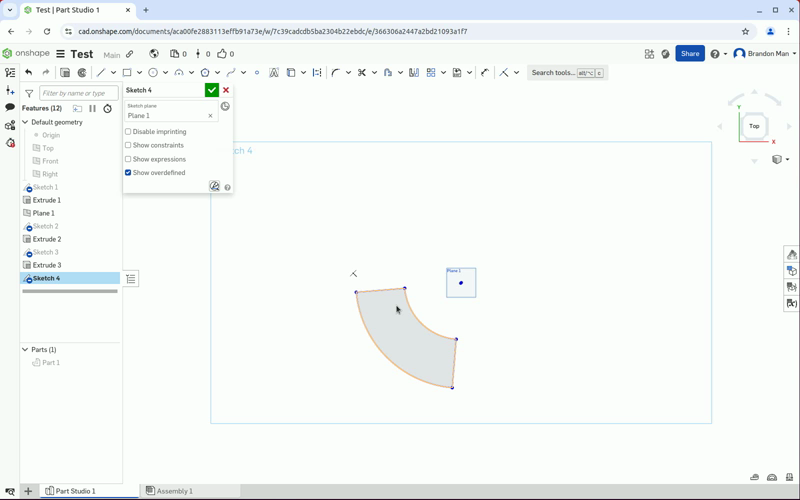
click(396, 305)
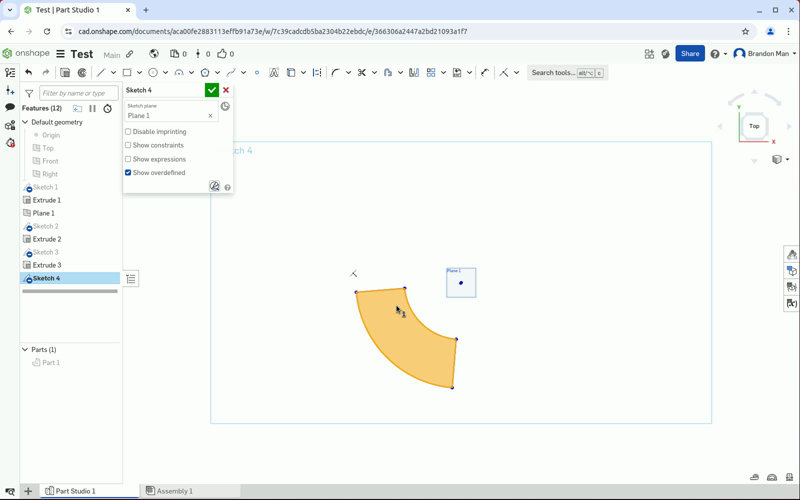
mouse_move(73, 352)
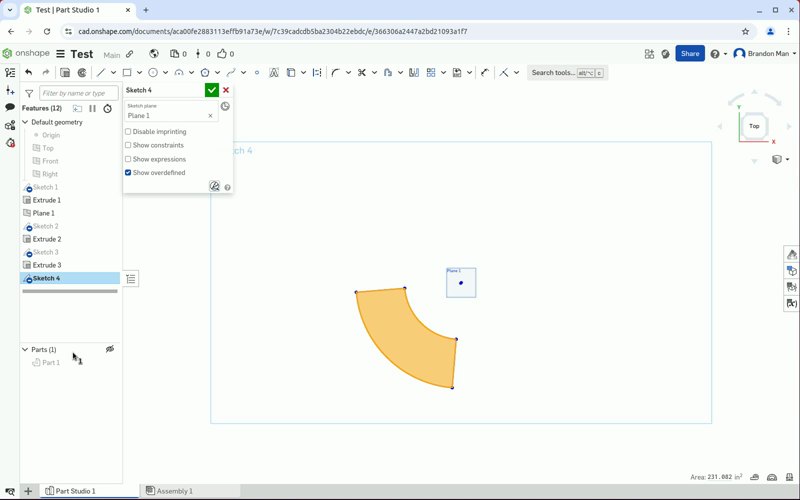
key(shift+y)
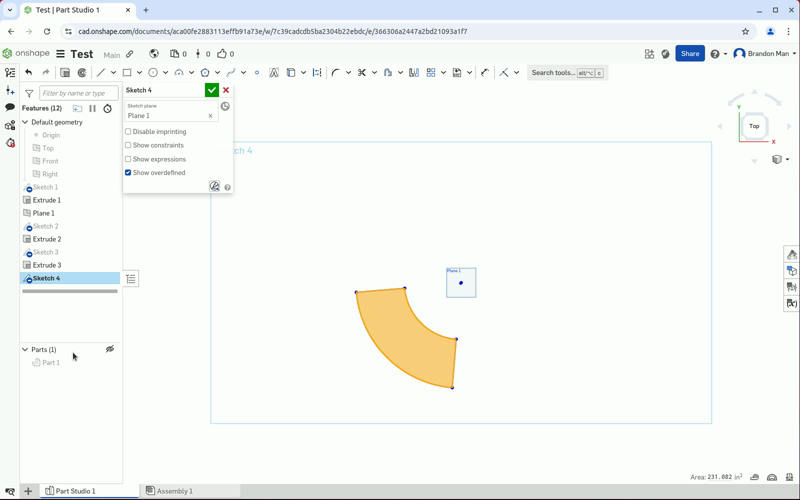
key(shift+e)
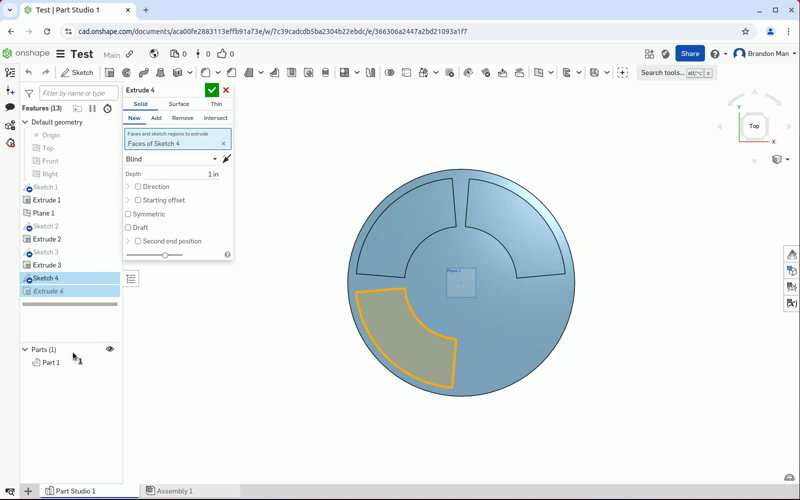
mouse_move(143, 106)
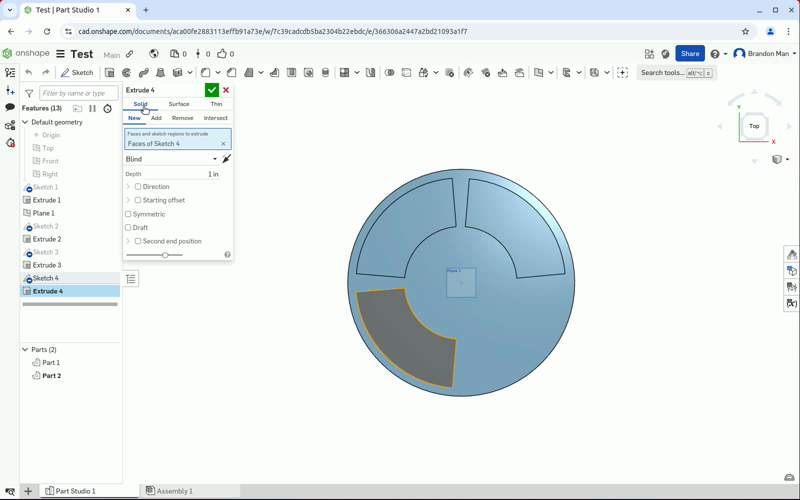
click(143, 106)
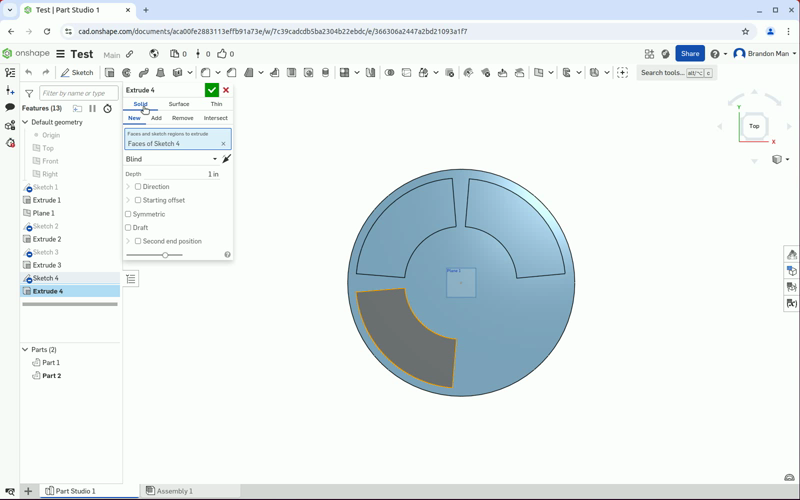
mouse_move(186, 120)
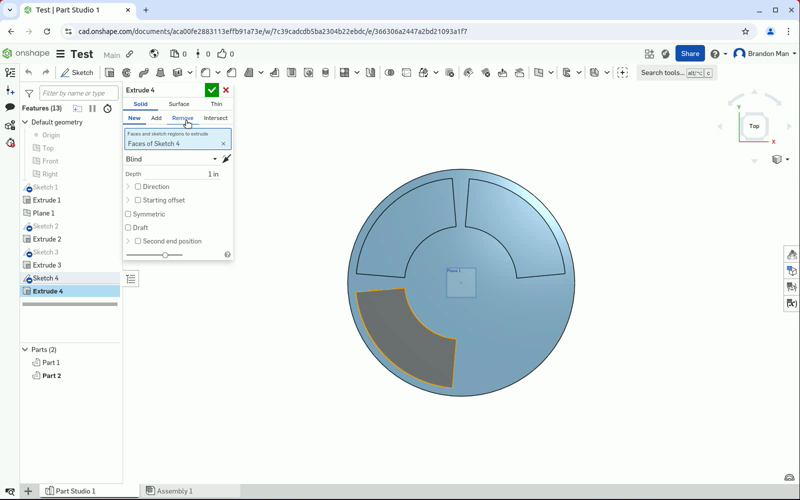
click(186, 120)
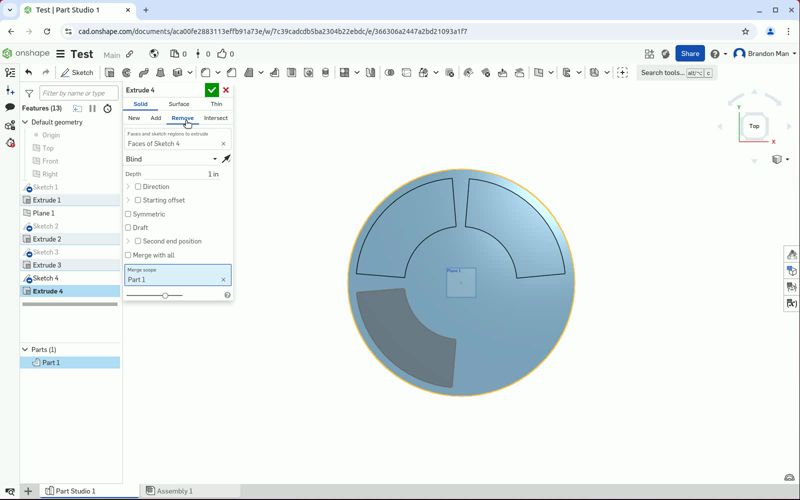
key(tab, 4)
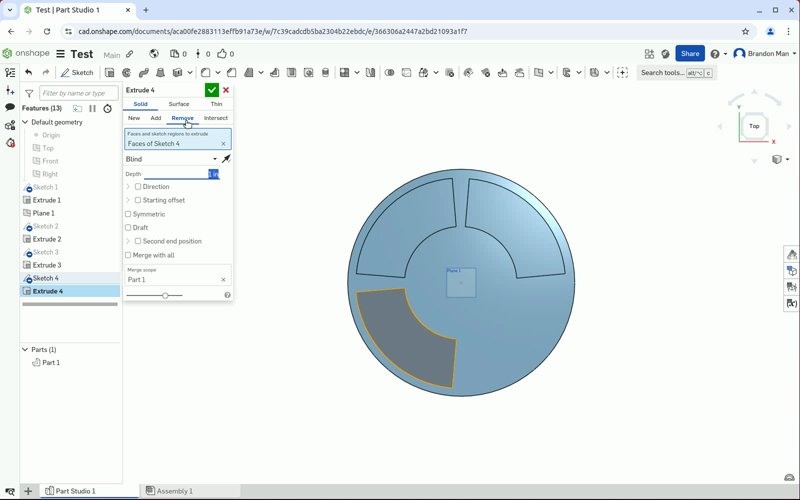
text(13.48)
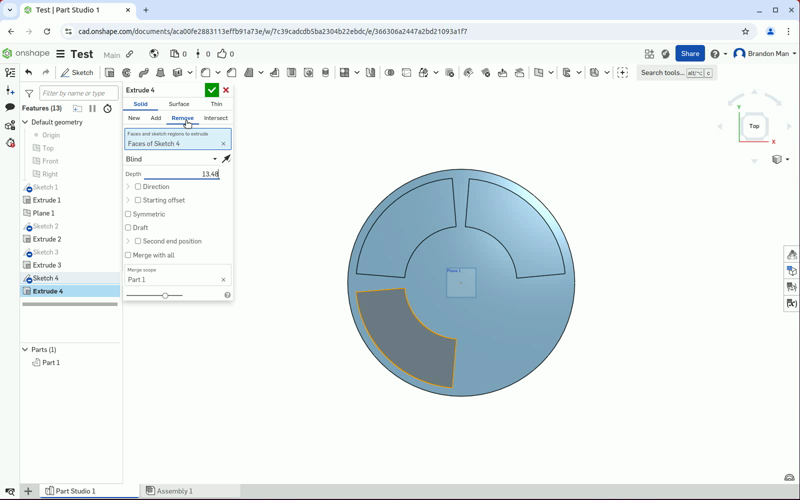
key(tab, 6)
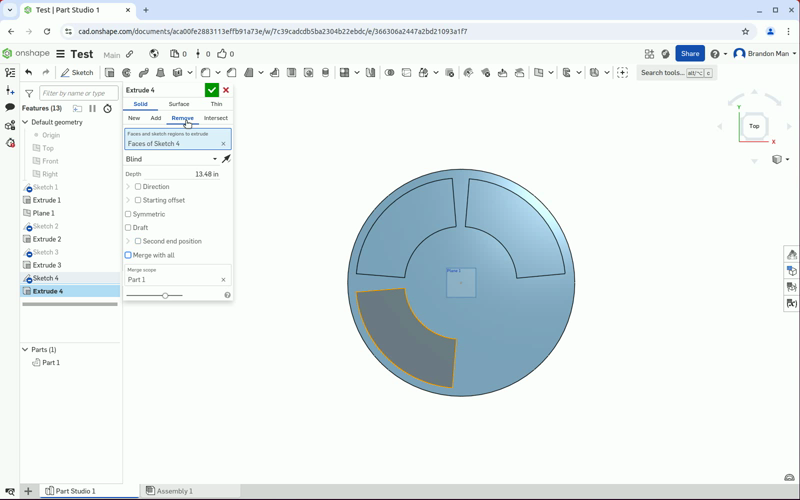
key(space)
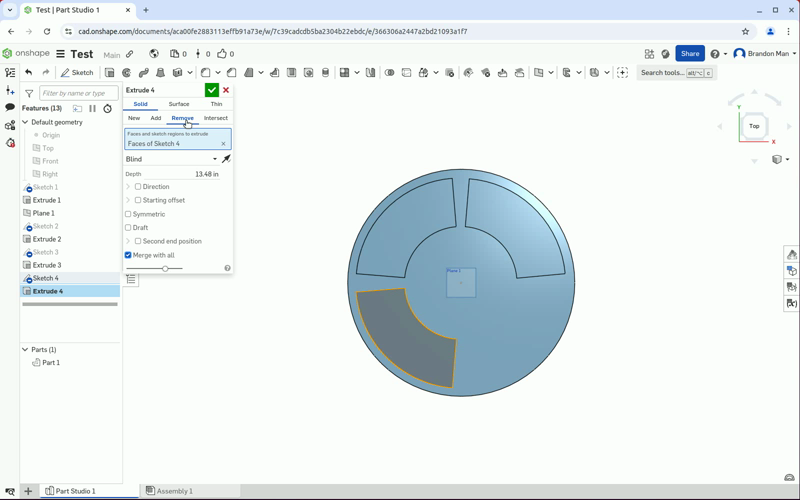
key(enter)
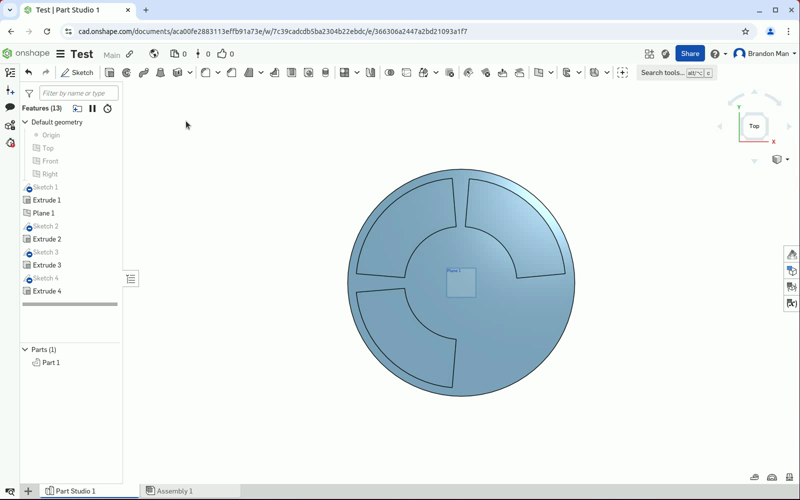
key(shift+h)
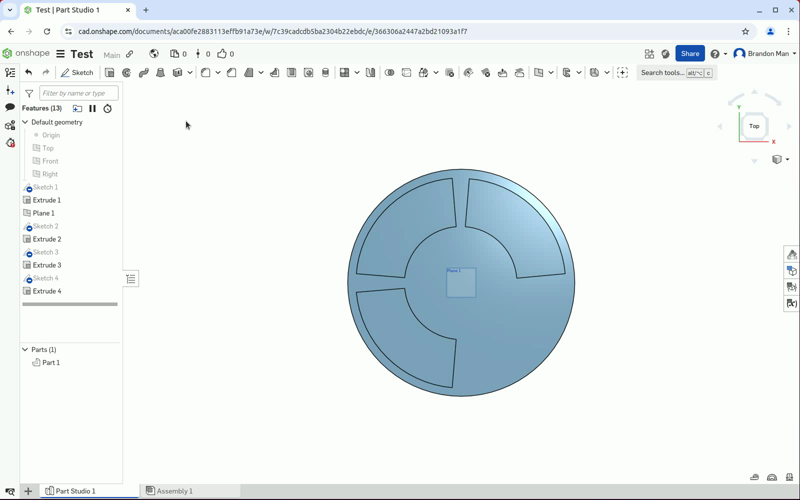
key(shift+h)
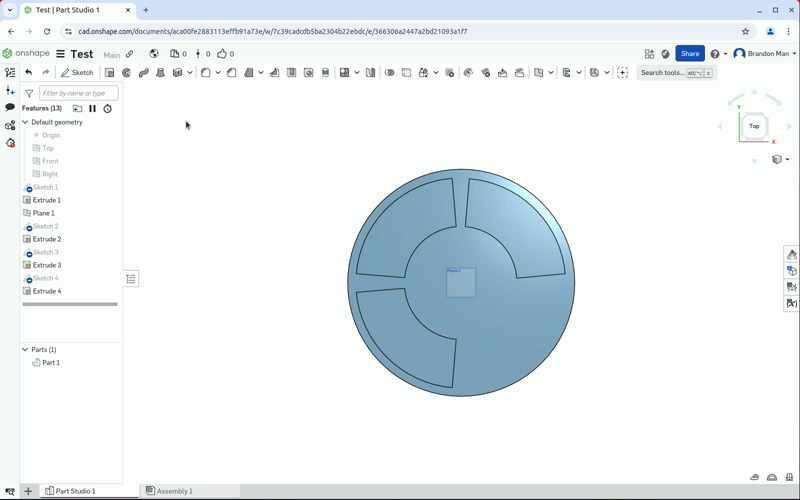
mouse_move(73, 189)
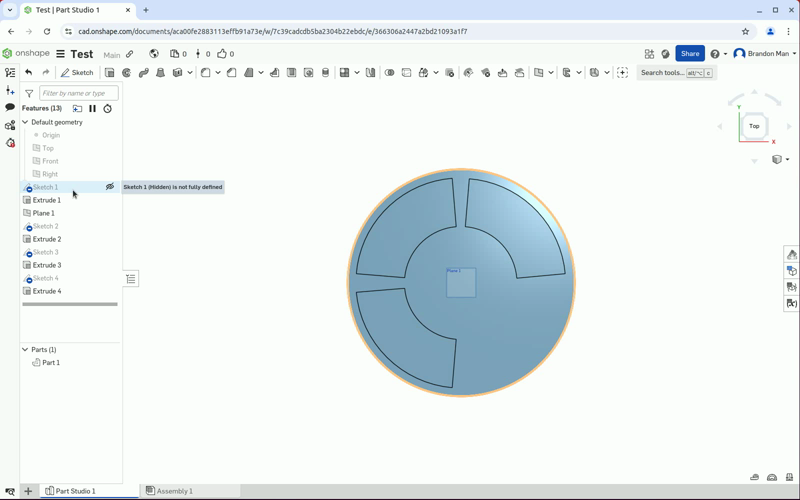
click(73, 189)
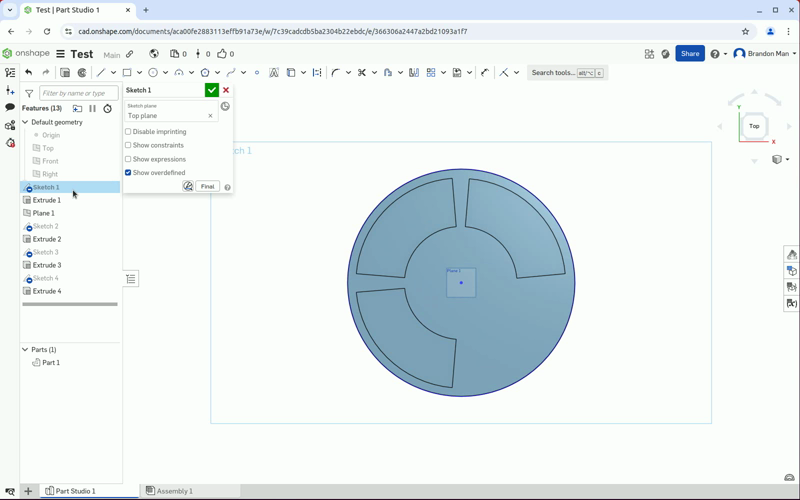
mouse_move(229, 92)
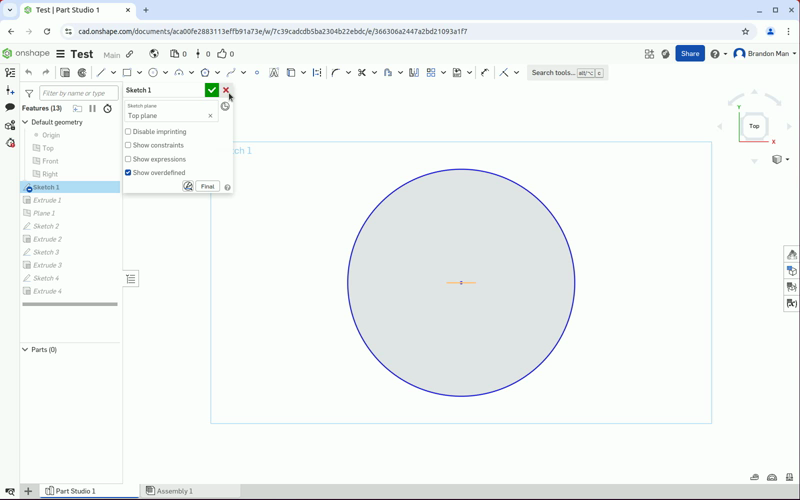
click(229, 92)
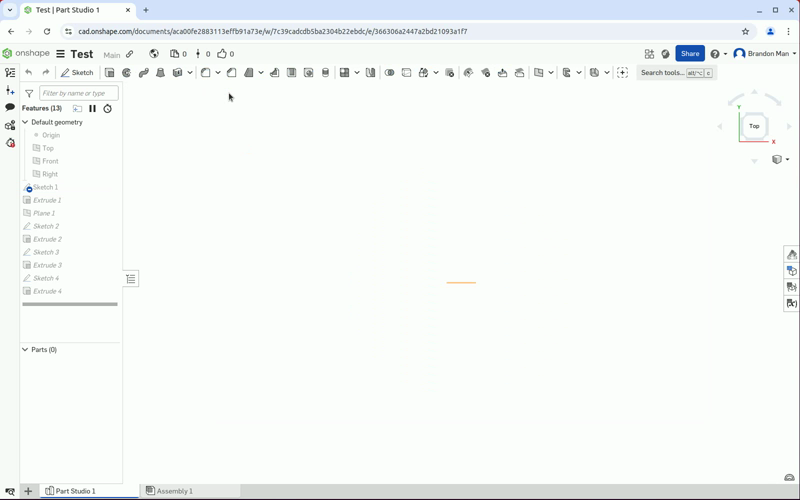
key(shift+s)
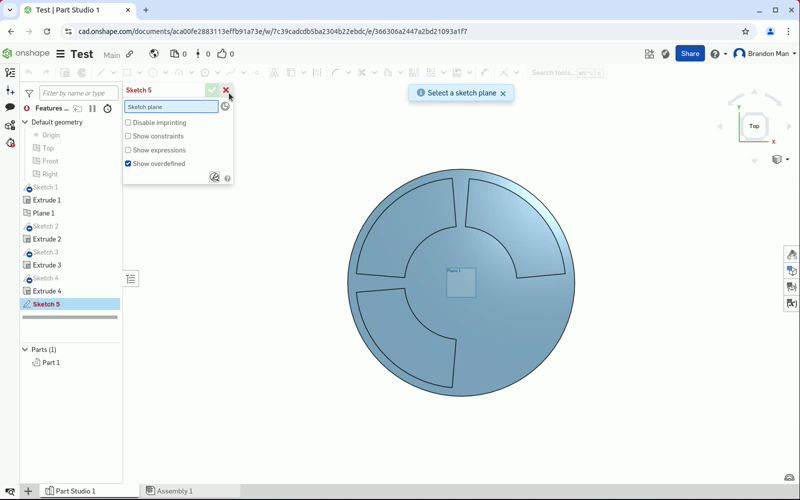
mouse_move(73, 215)
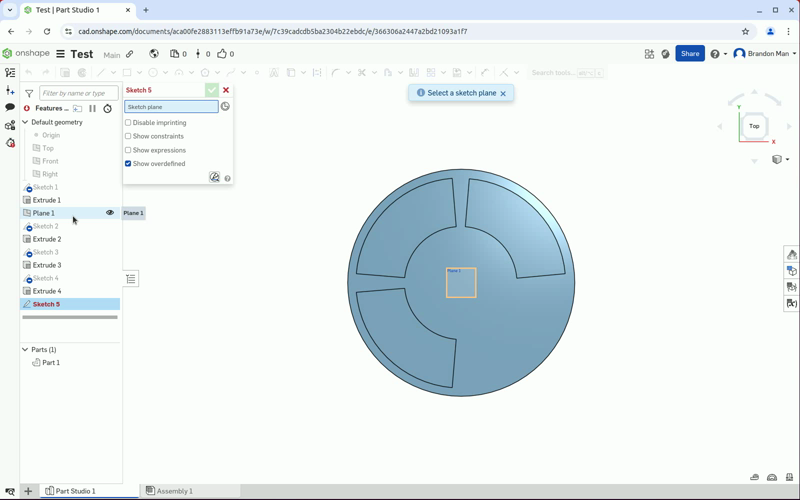
click(73, 215)
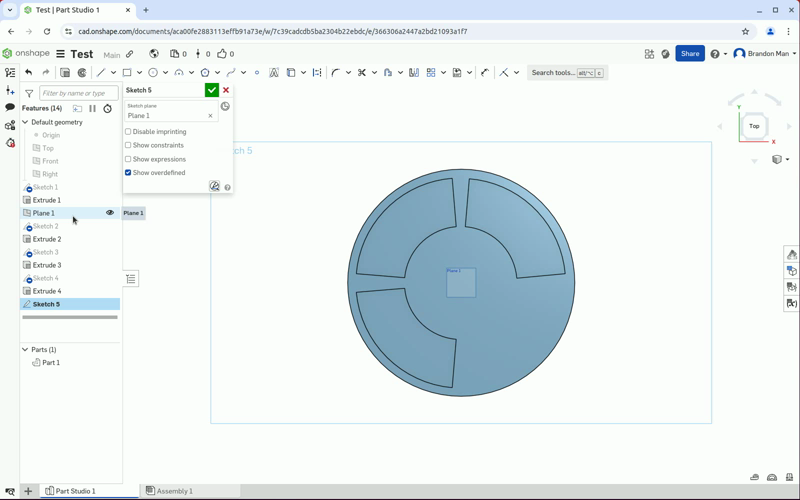
mouse_move(73, 352)
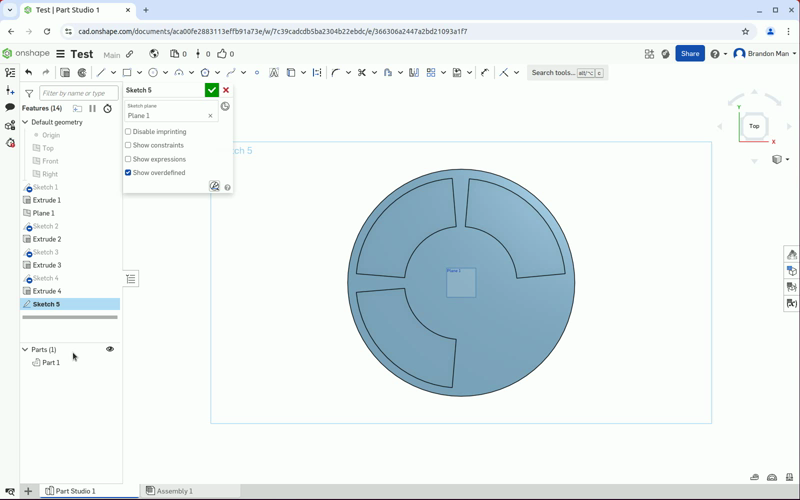
key(y)
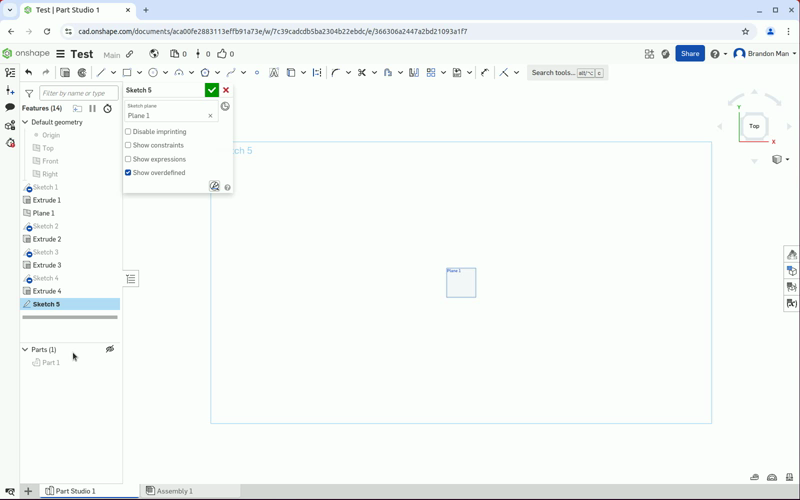
key(l)
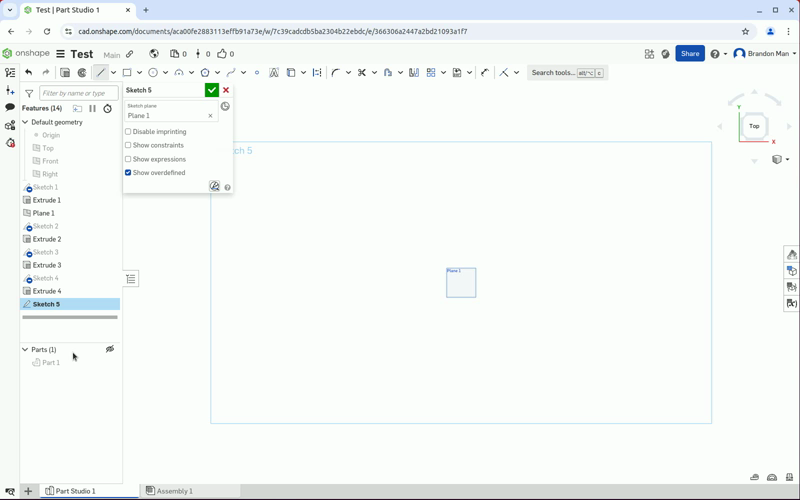
key_down(shift)
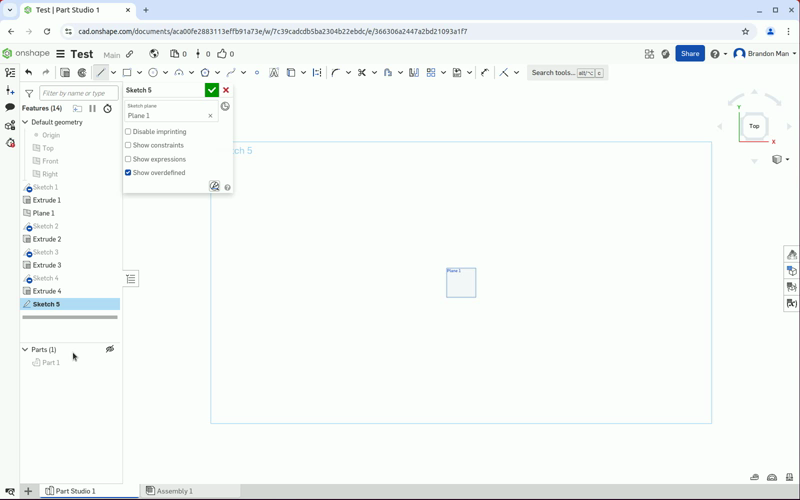
mouse_move(465, 339)
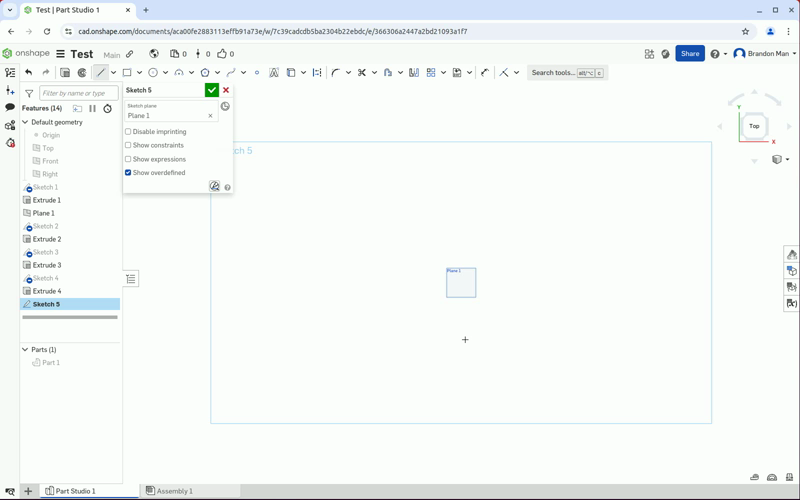
click(465, 339)
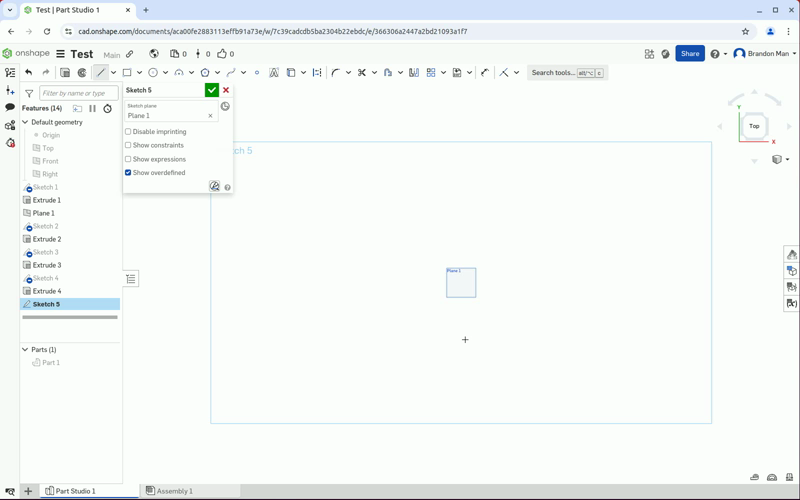
key_up(shift)
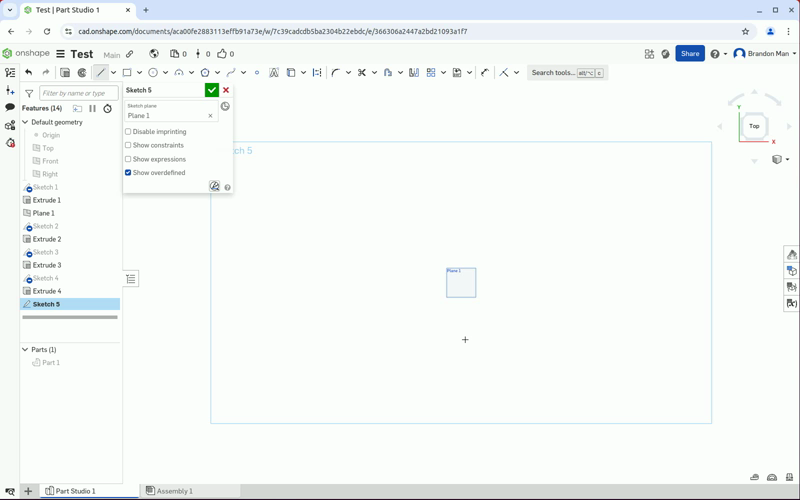
key_down(shift)
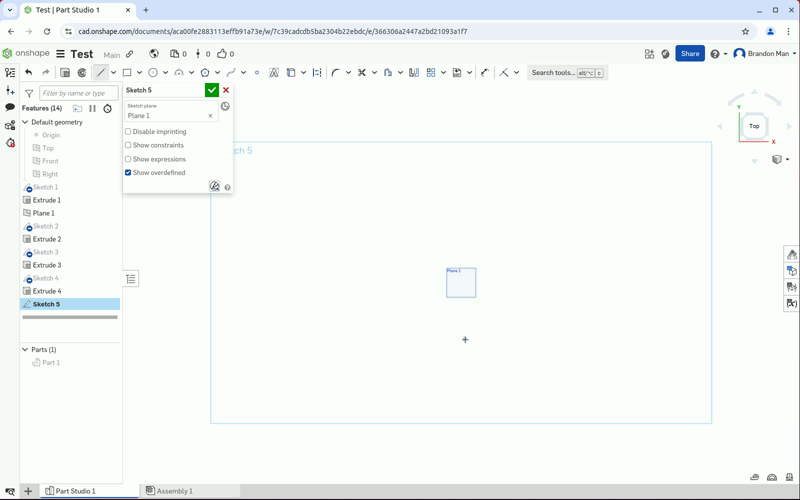
mouse_move(495, 339)
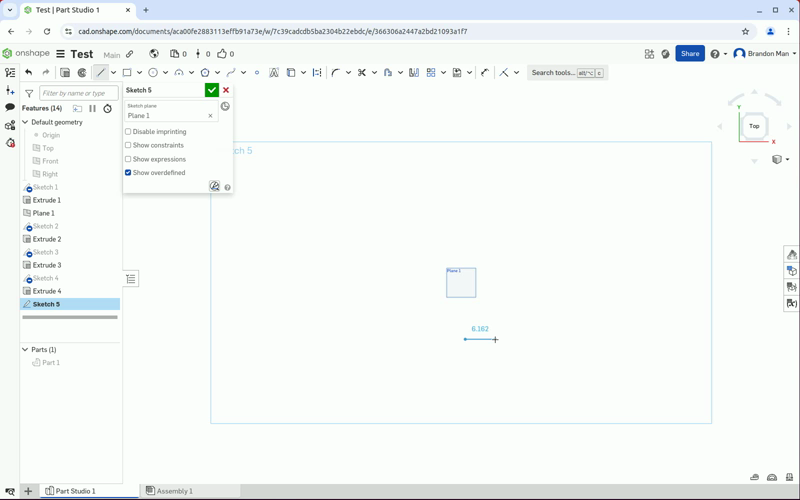
mouse_move(469, 387)
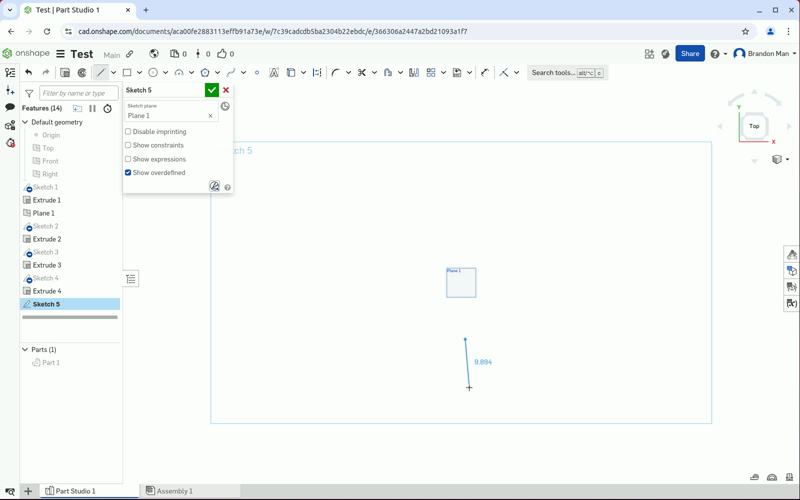
click(469, 387)
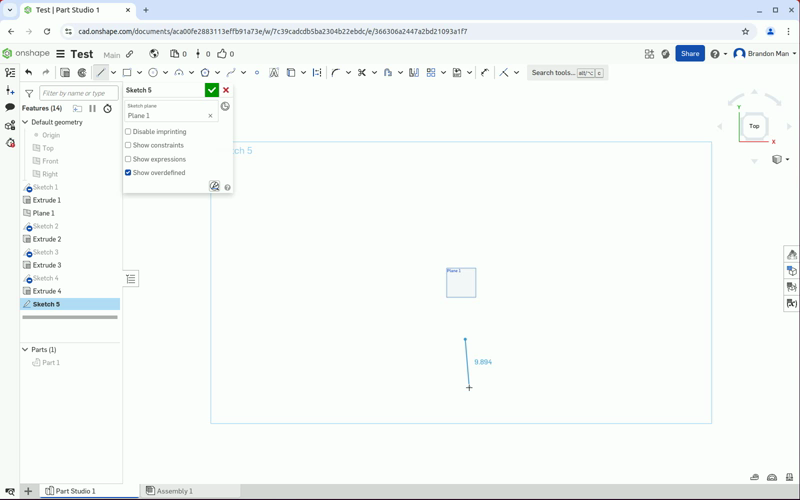
key_up(shift)
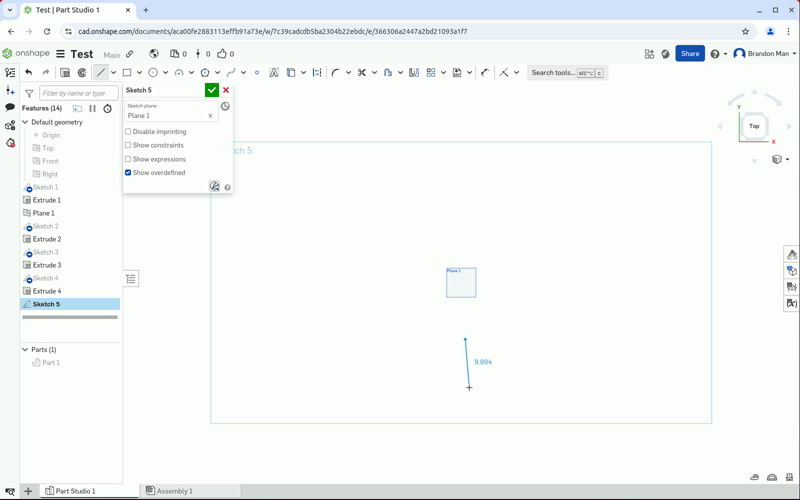
key(esc)
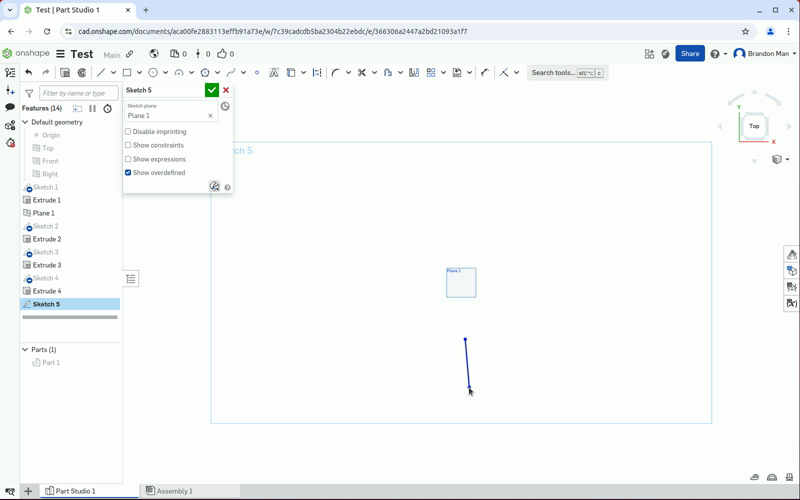
key(a)
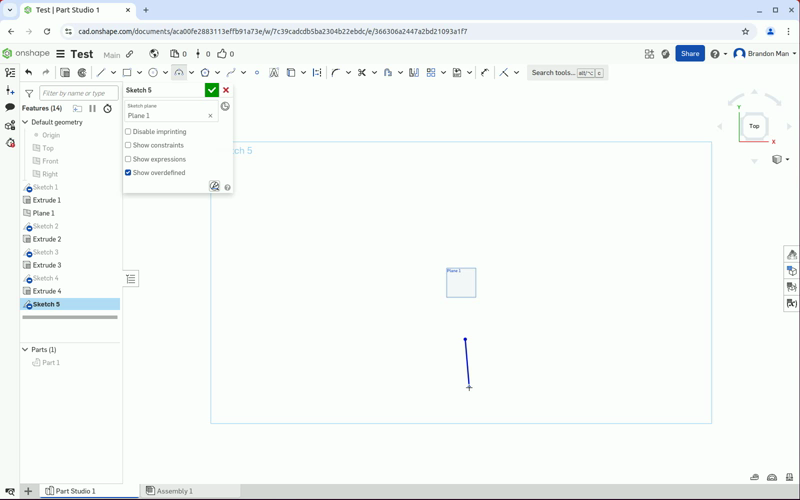
mouse_move(469, 387)
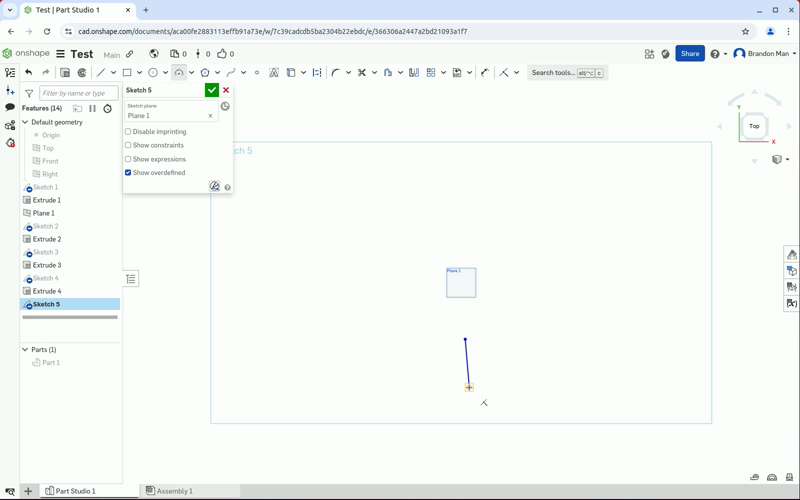
click(469, 387)
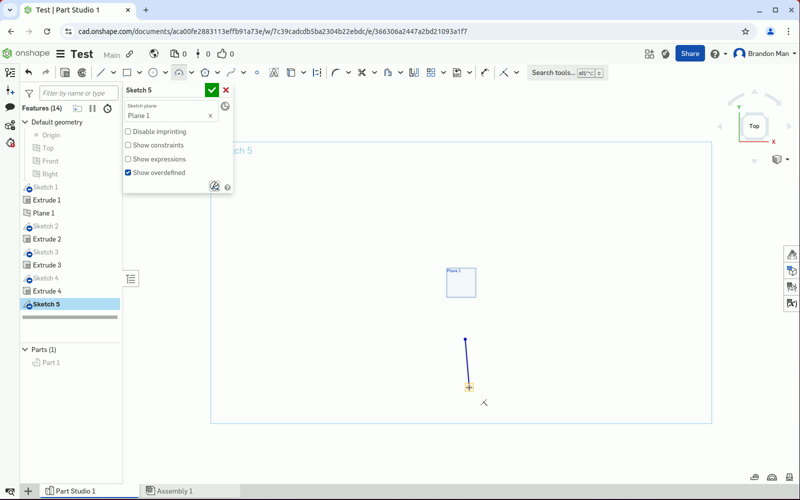
key_down(shift)
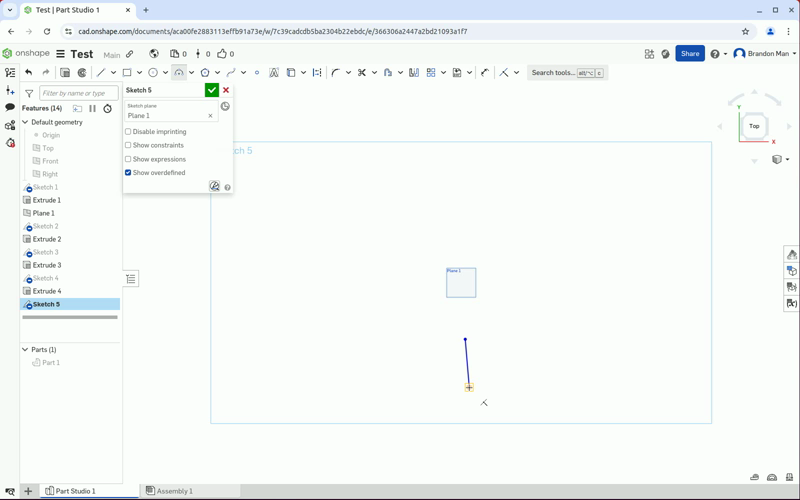
mouse_move(565, 291)
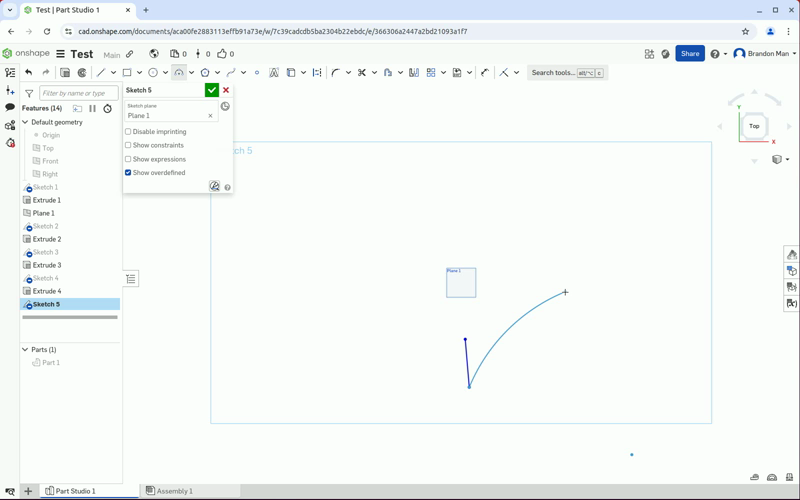
click(565, 291)
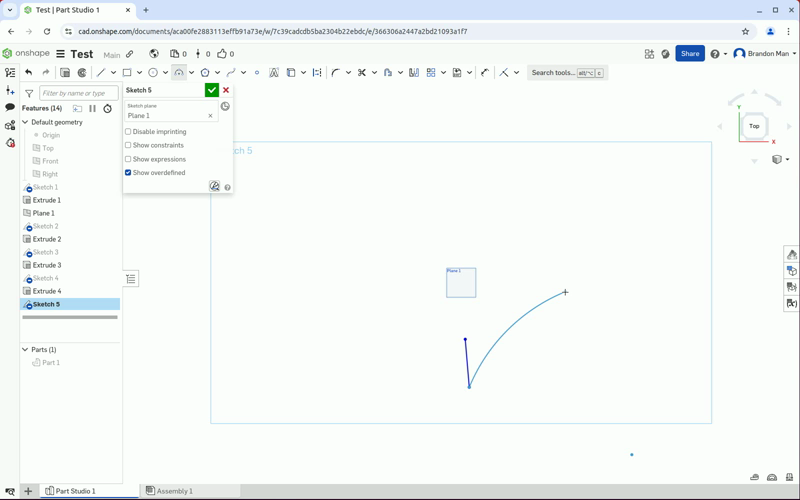
mouse_move(534, 357)
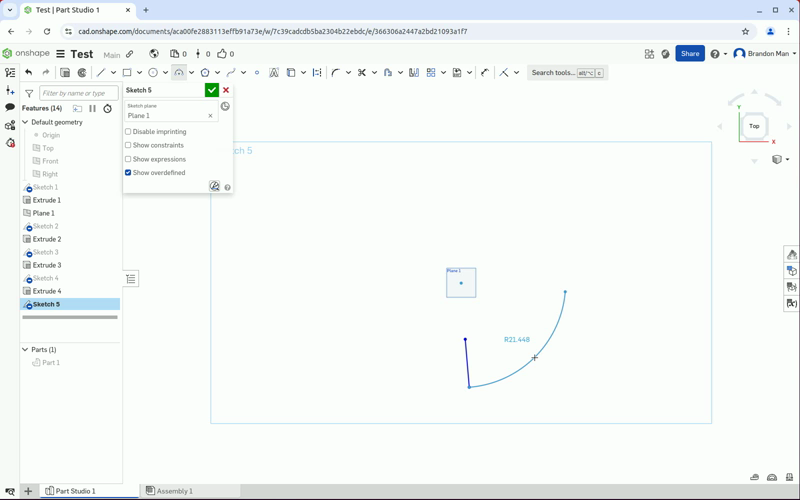
click(534, 357)
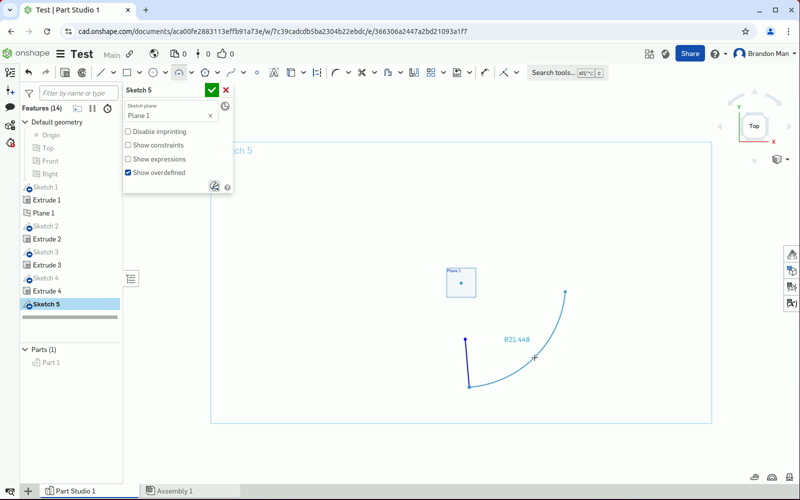
key_up(shift)
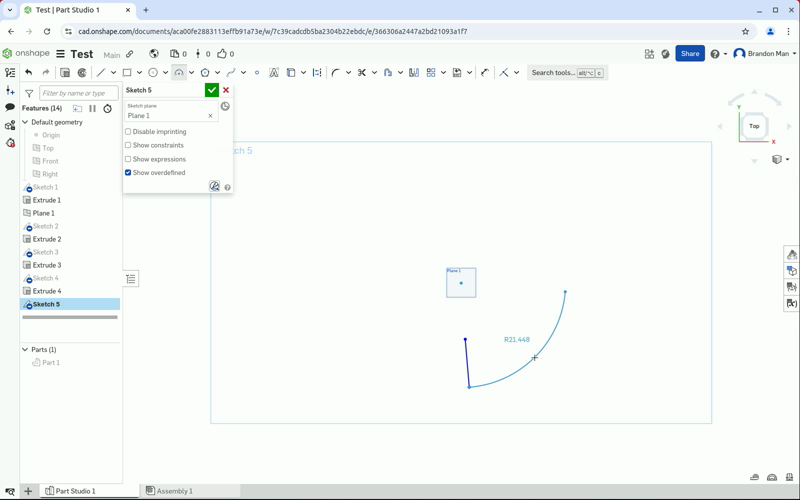
key(esc)
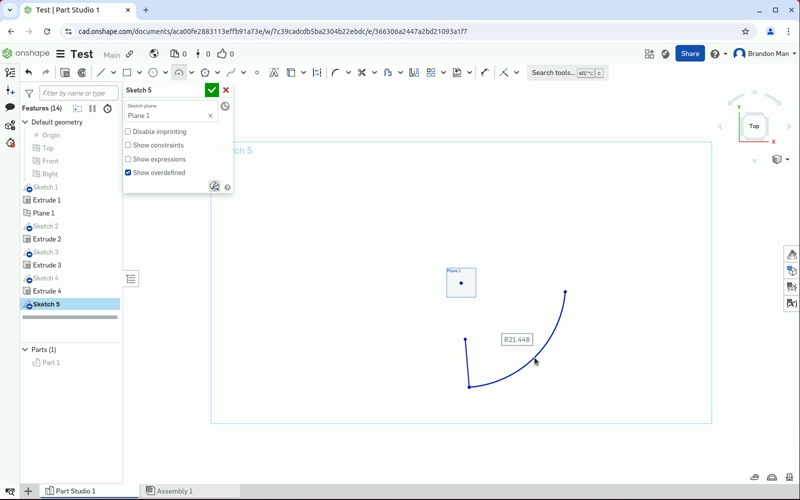
key(l)
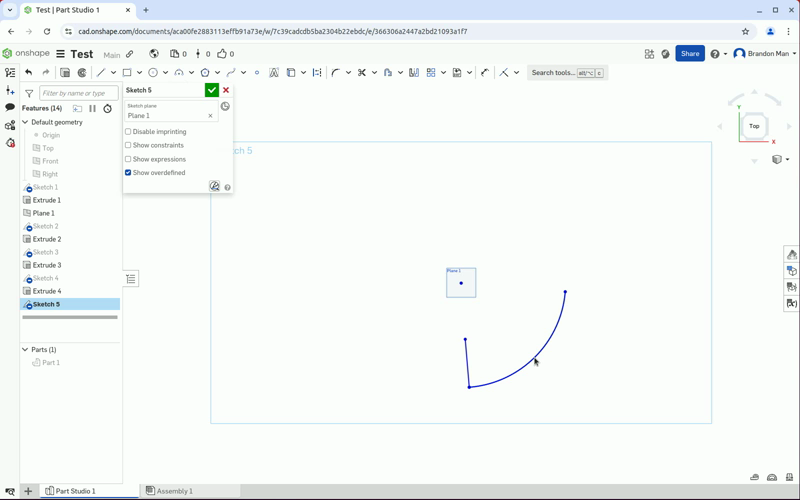
mouse_move(565, 291)
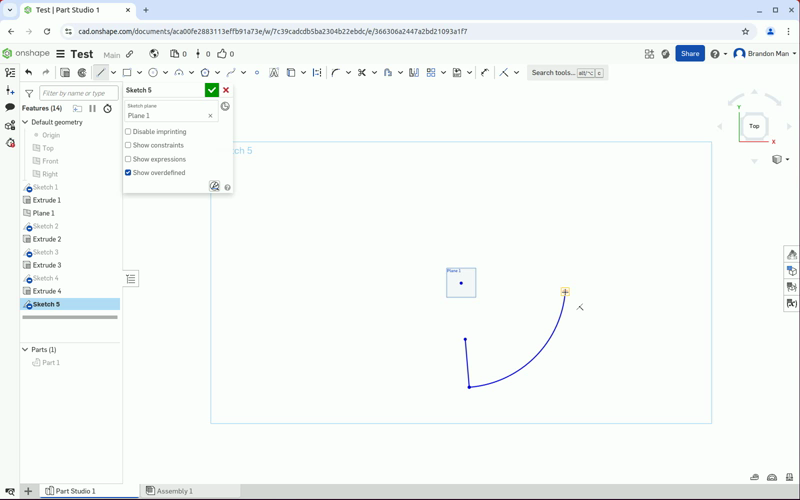
click(565, 291)
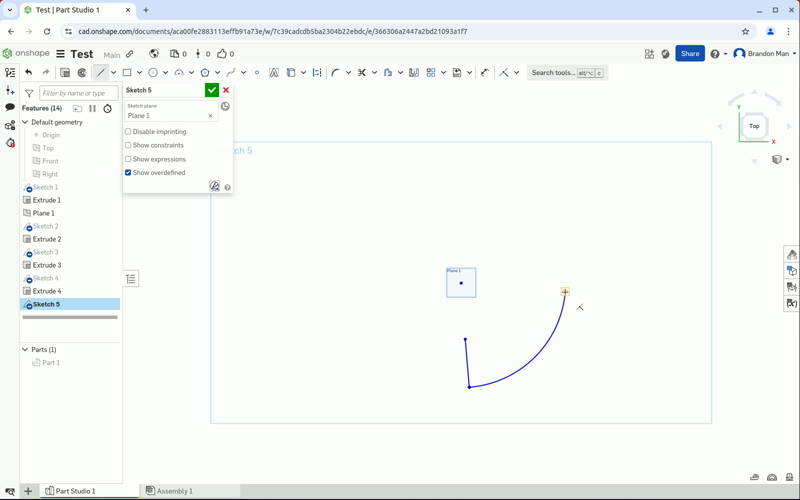
key_down(shift)
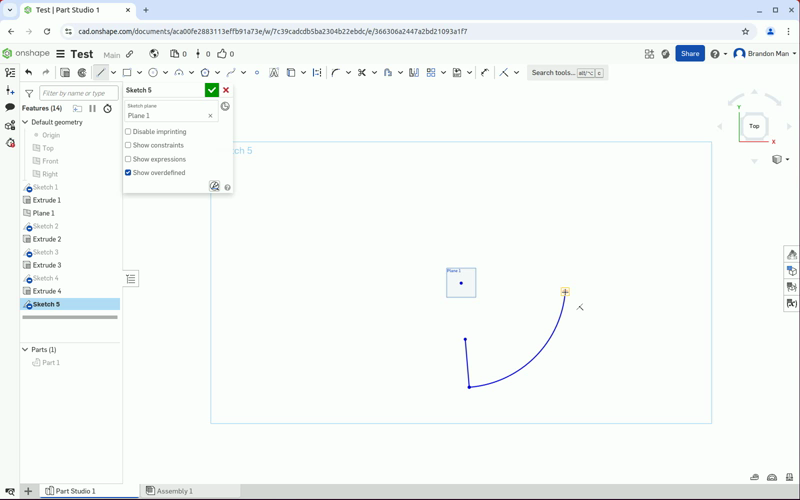
mouse_move(589, 291)
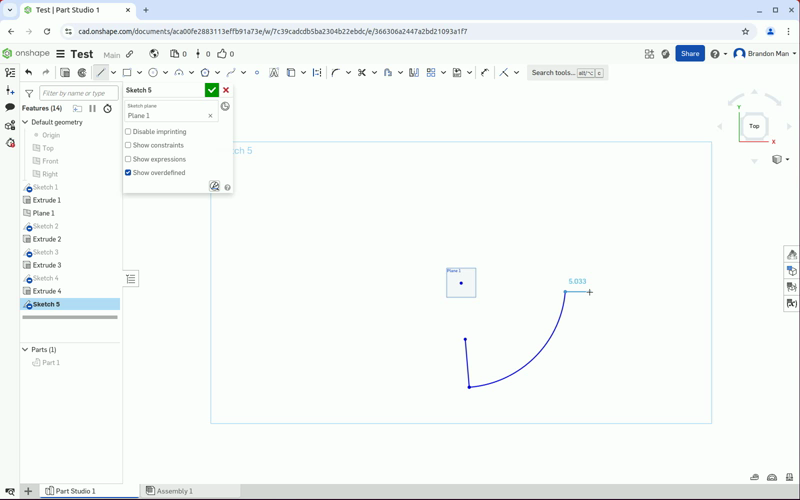
mouse_move(516, 287)
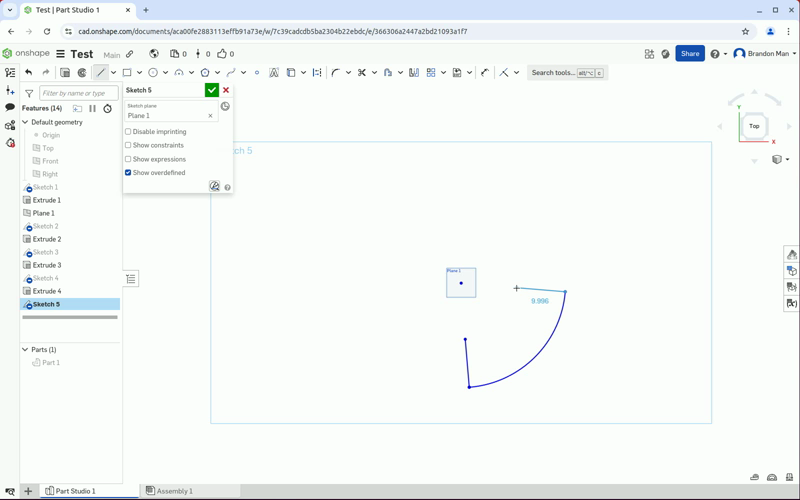
click(516, 287)
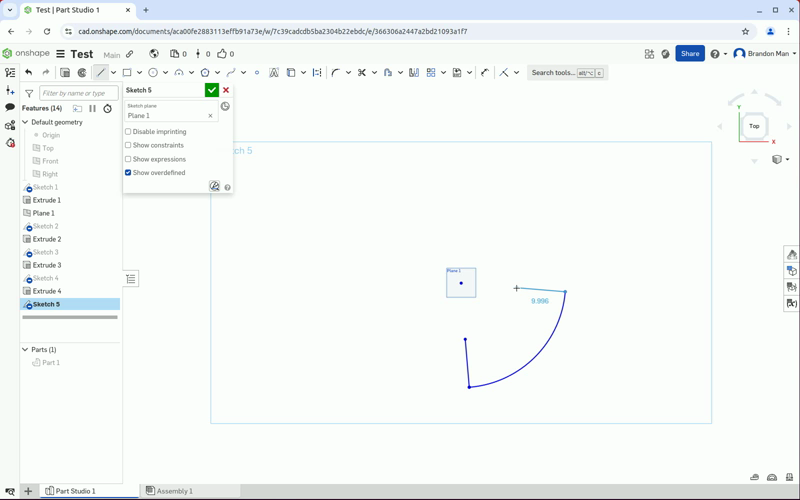
key_up(shift)
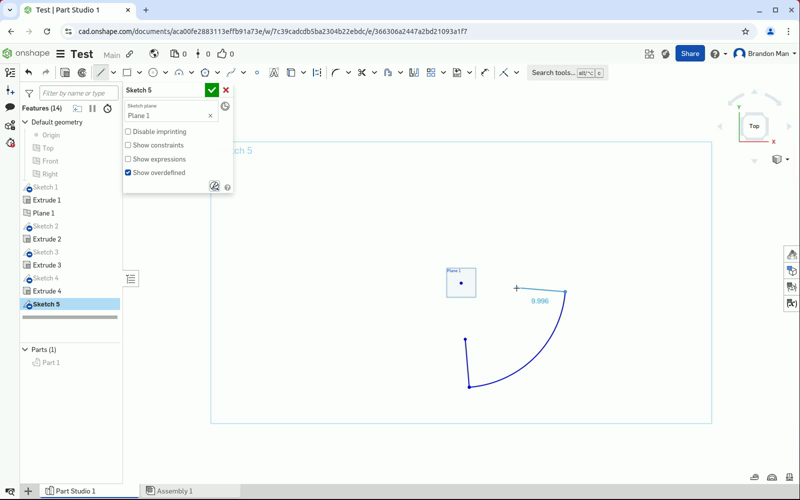
key(esc)
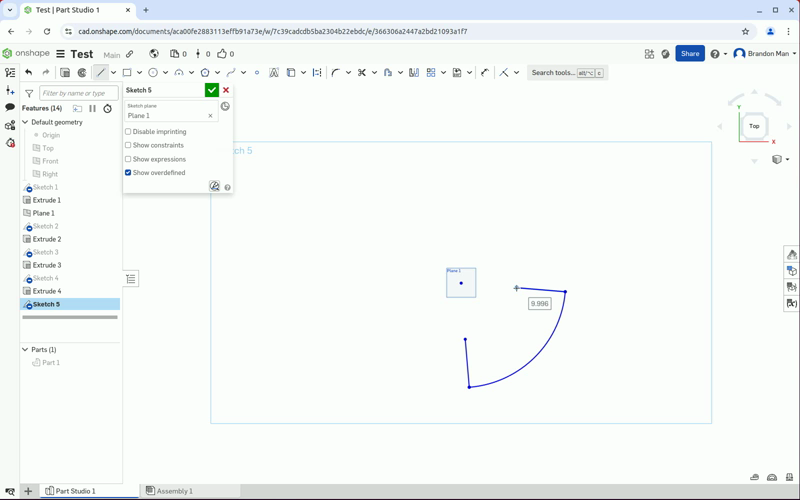
key(a)
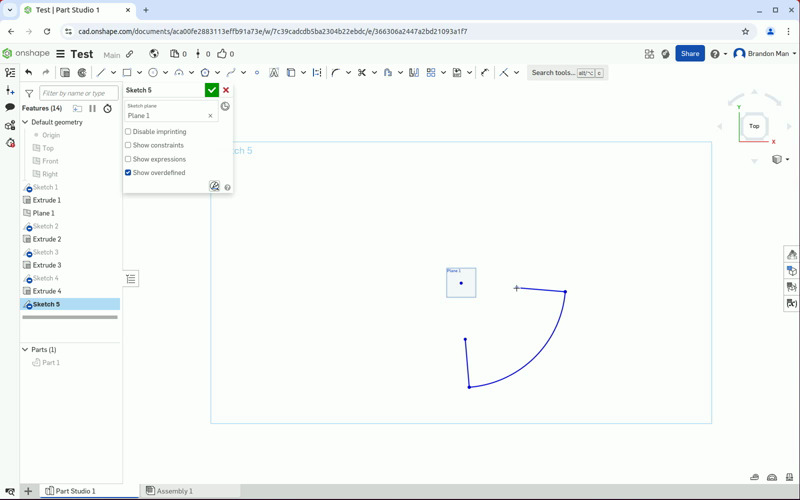
mouse_move(516, 287)
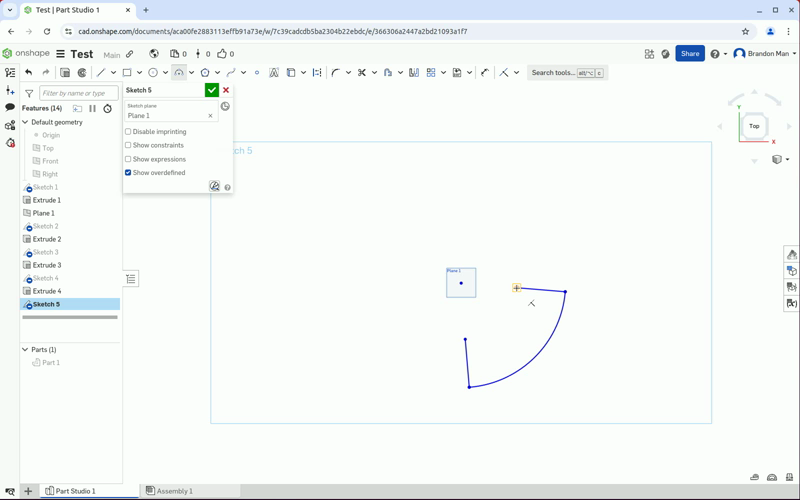
click(516, 287)
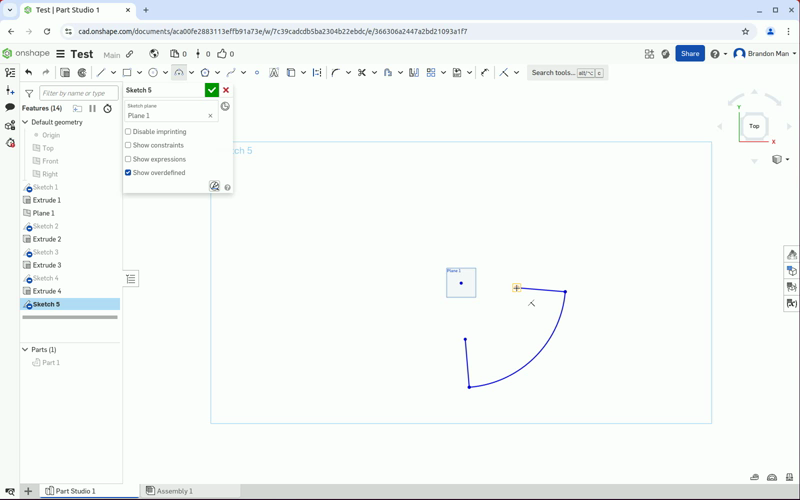
mouse_move(465, 339)
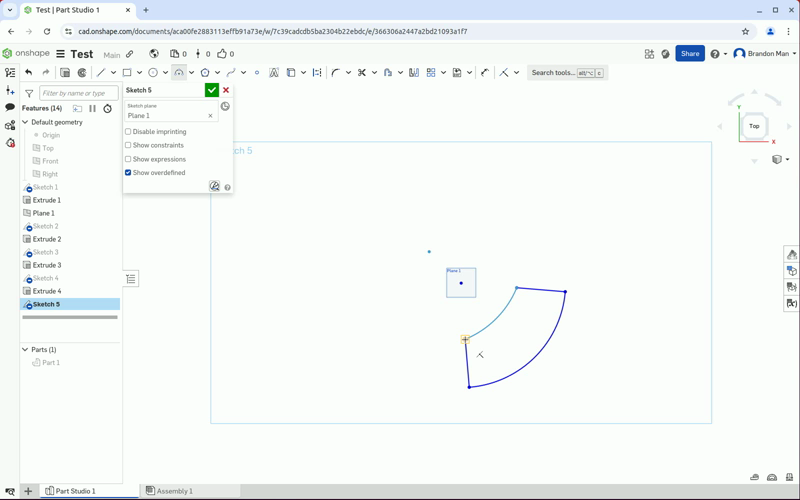
click(465, 339)
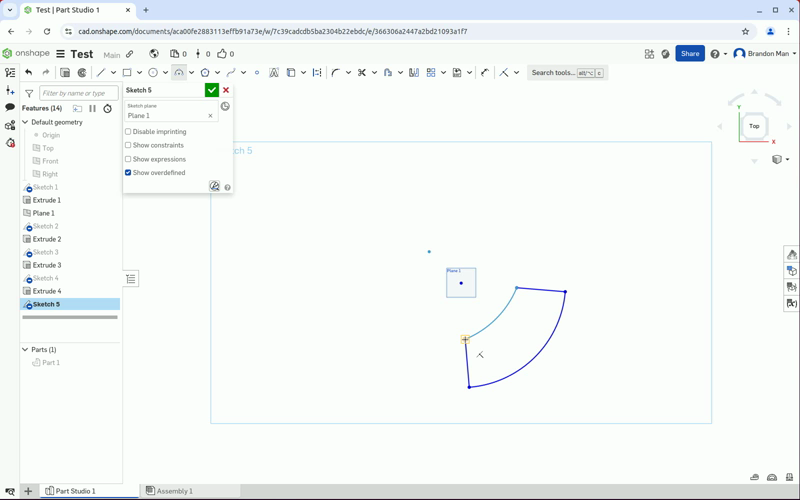
key_down(shift)
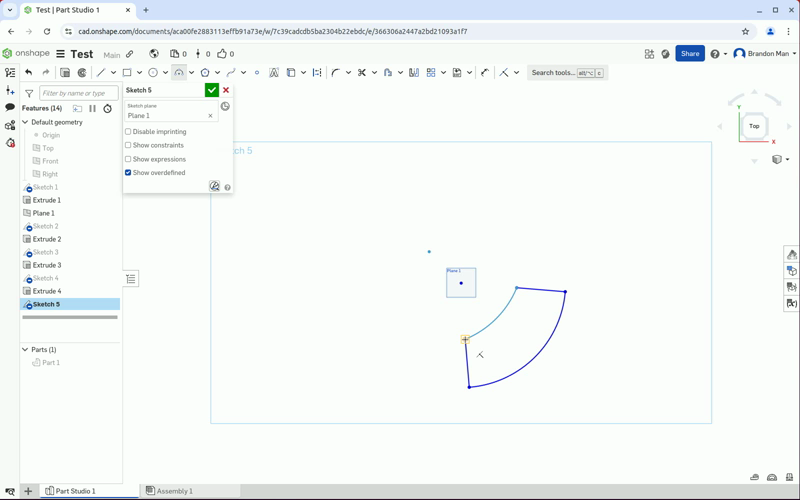
mouse_move(500, 322)
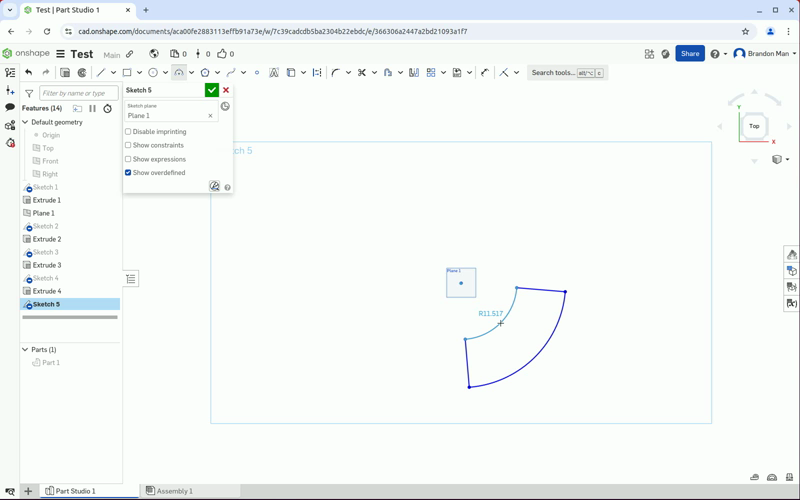
click(500, 322)
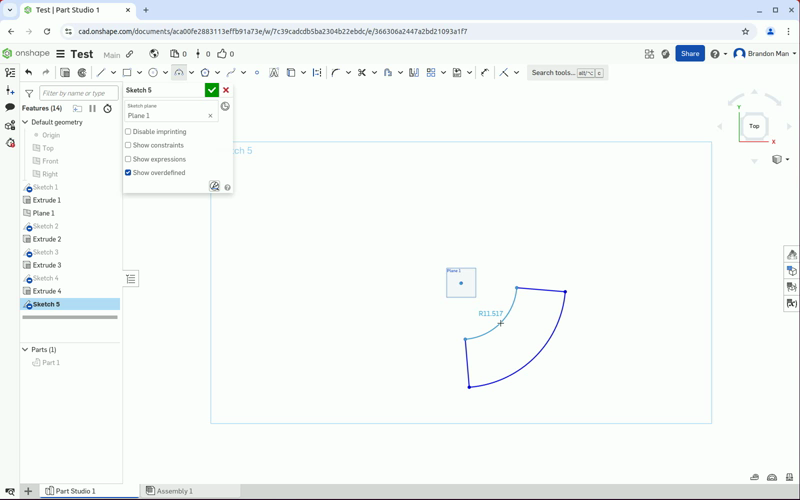
key_up(shift)
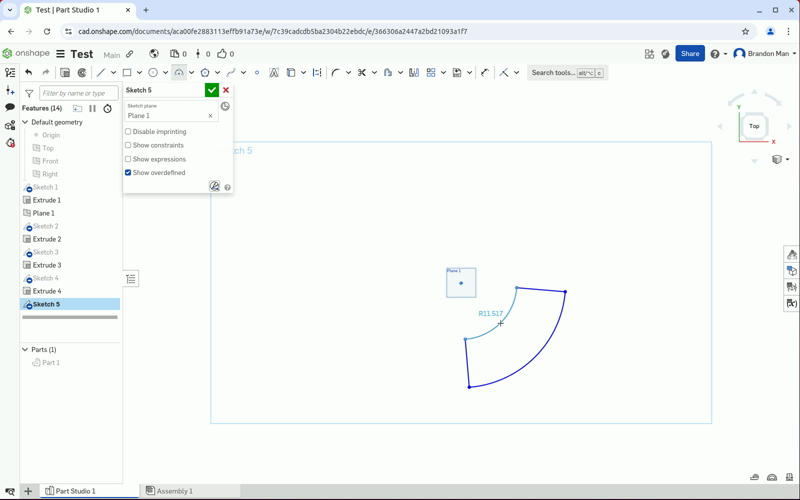
key(esc)
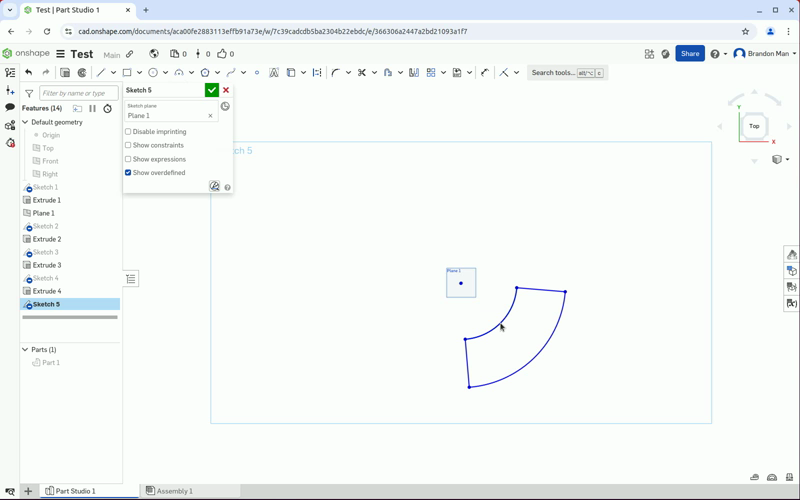
mouse_move(489, 368)
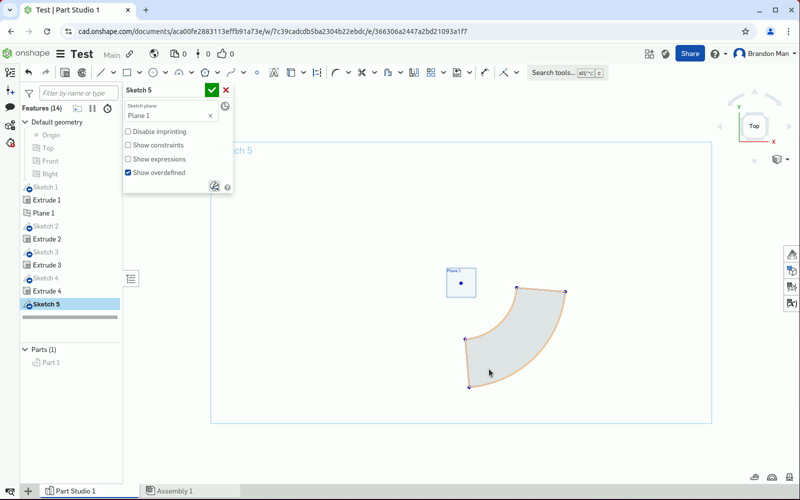
click(489, 368)
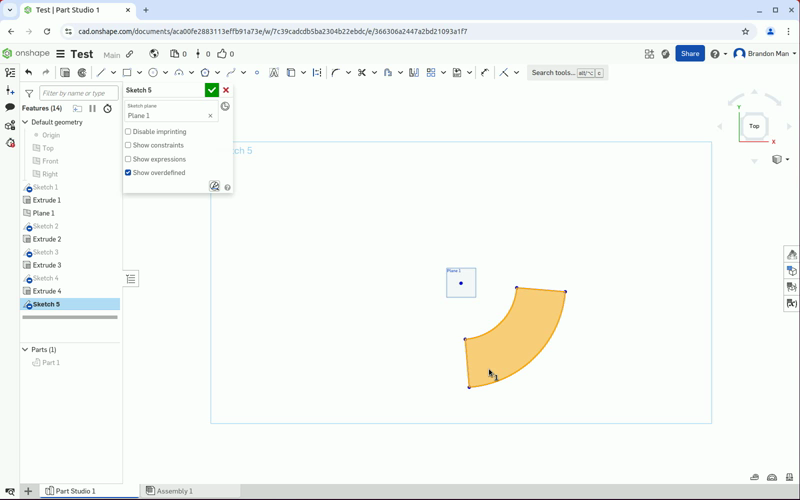
mouse_move(73, 352)
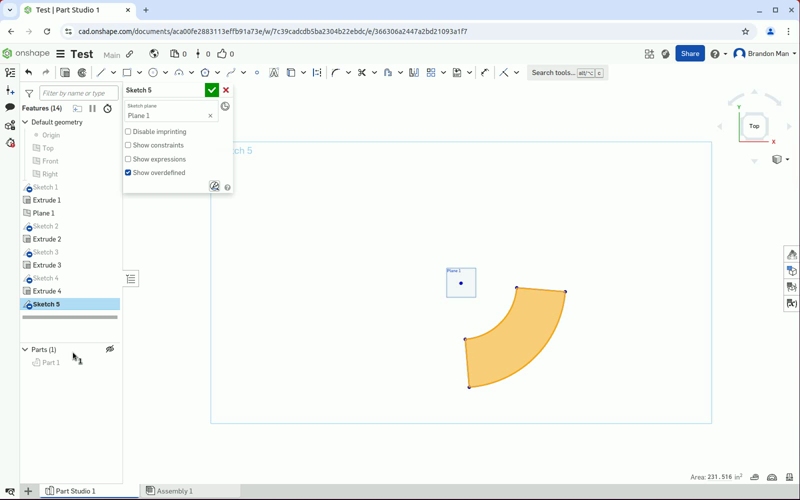
key(shift+y)
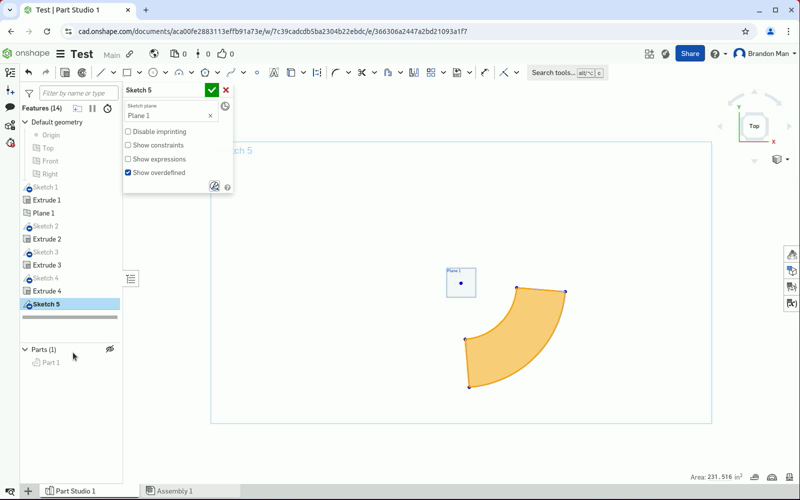
key(shift+e)
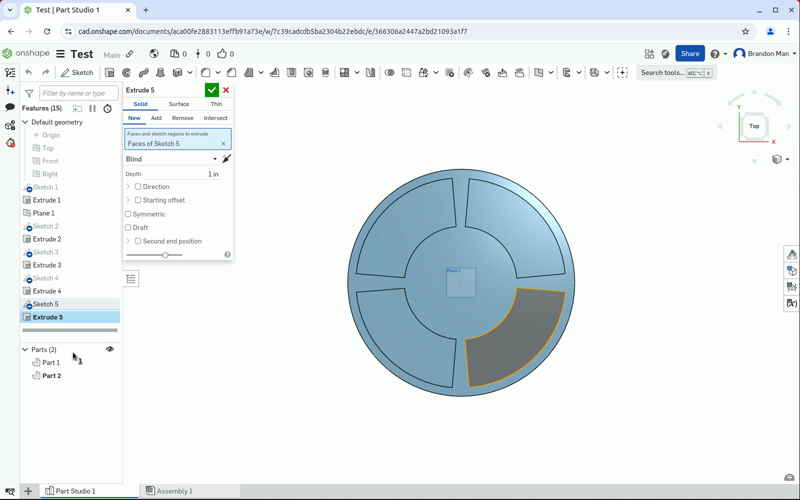
mouse_move(143, 106)
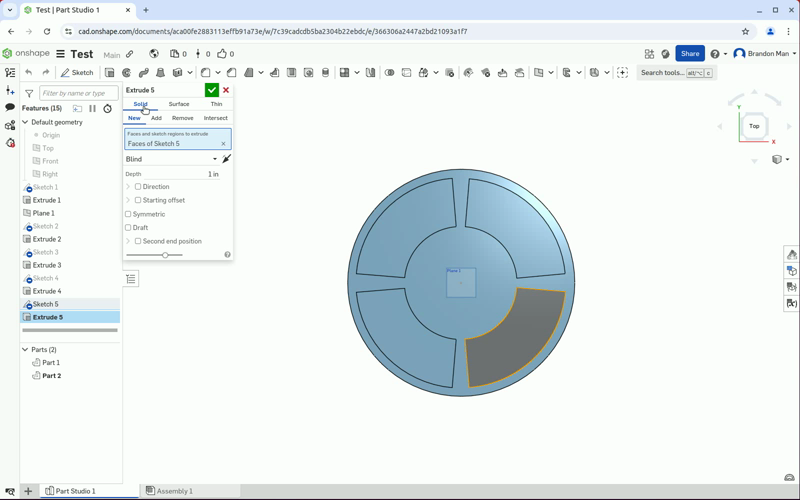
click(143, 106)
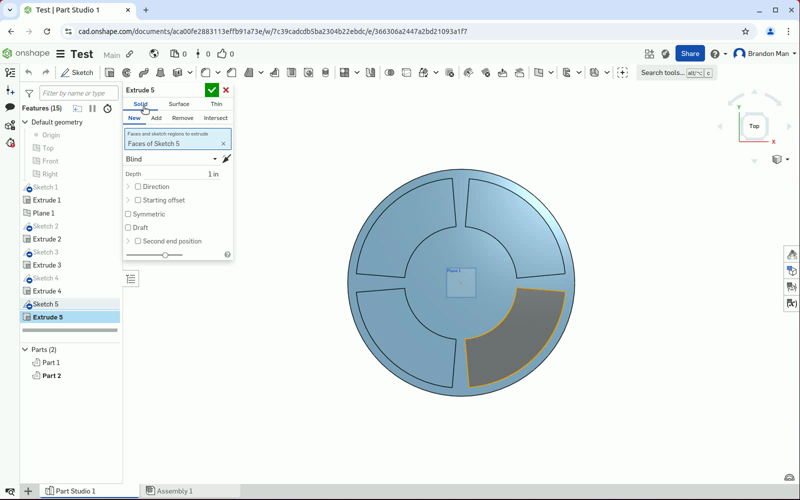
mouse_move(186, 120)
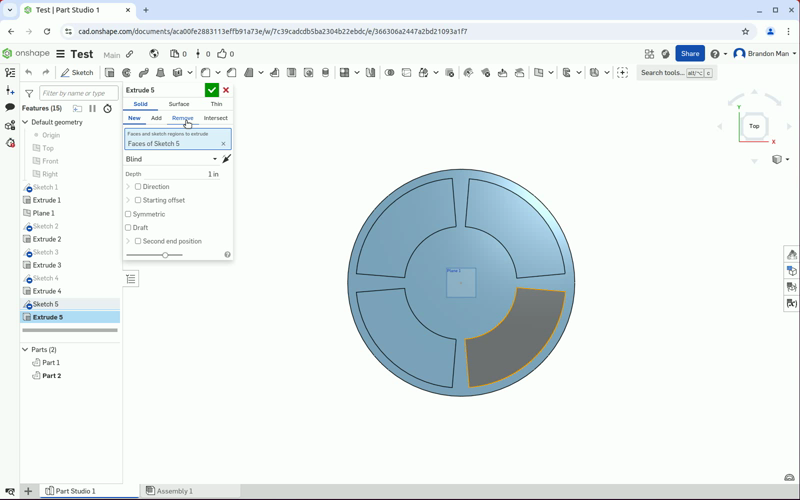
click(186, 120)
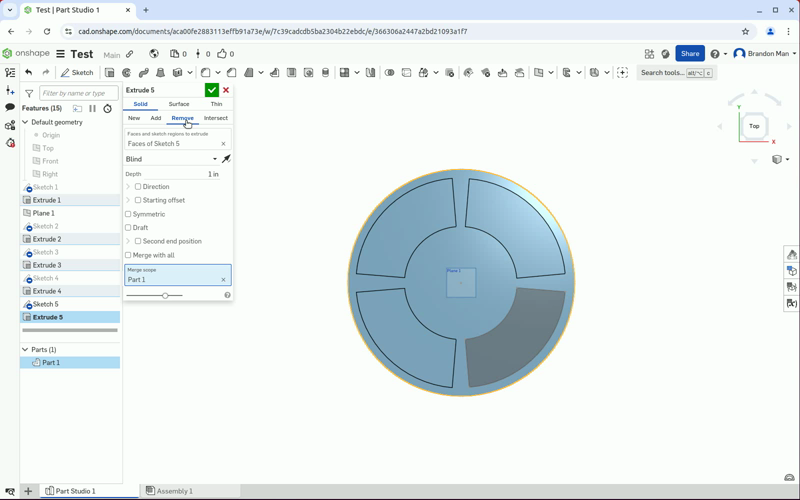
key(tab, 4)
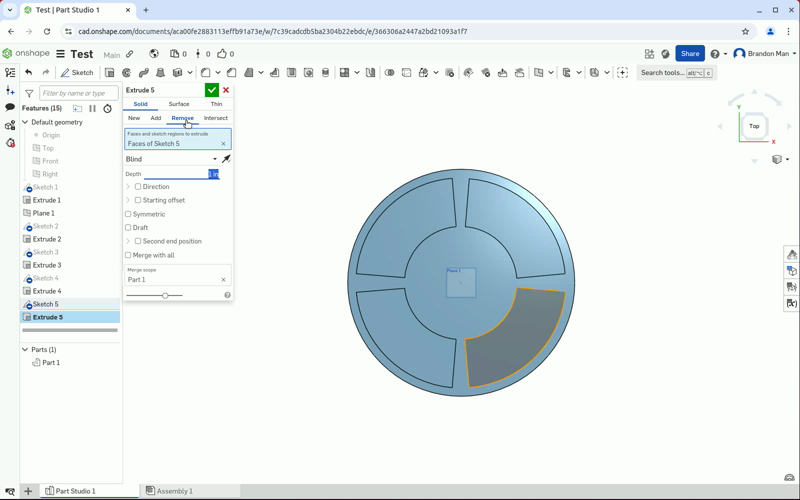
text(13.48)
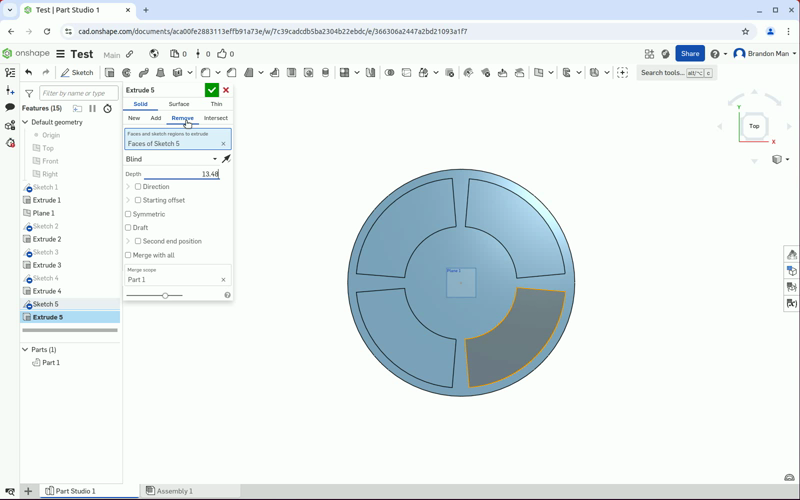
key(tab, 6)
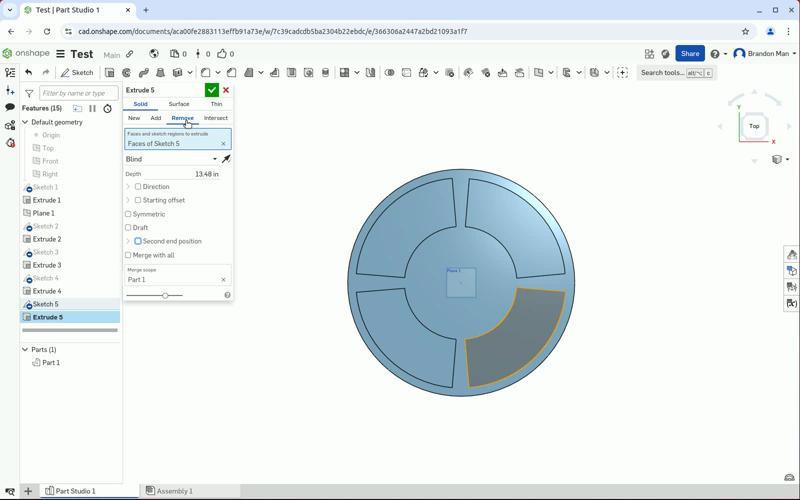
key(space)
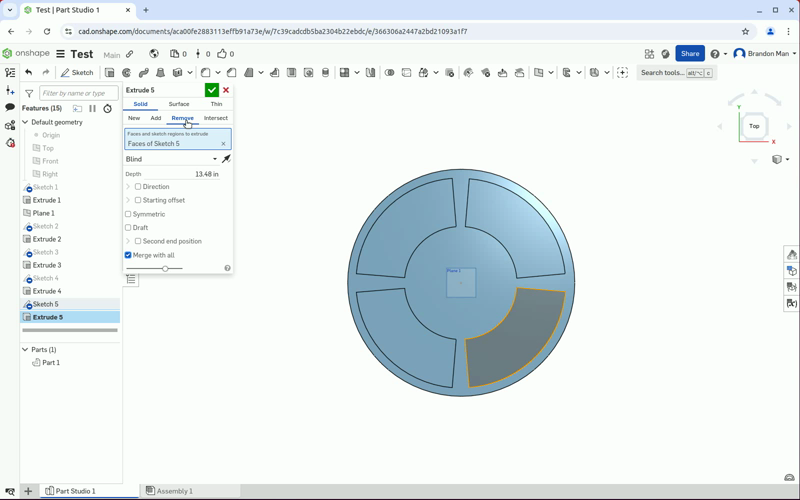
key(enter)
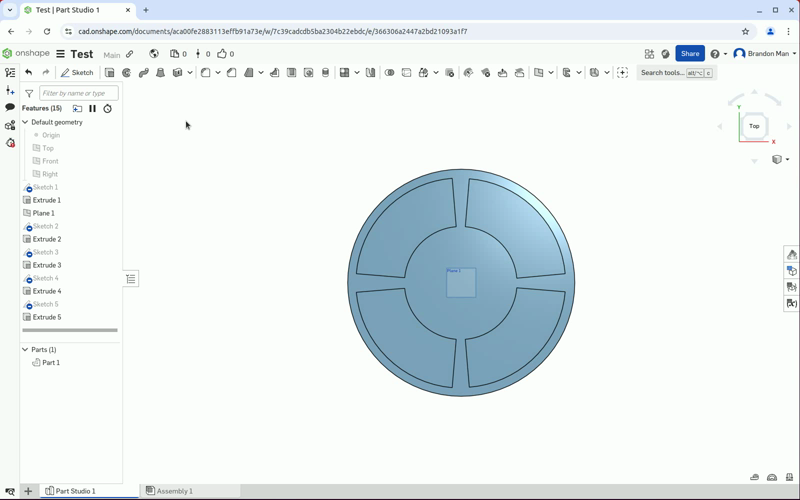
key(shift+h)
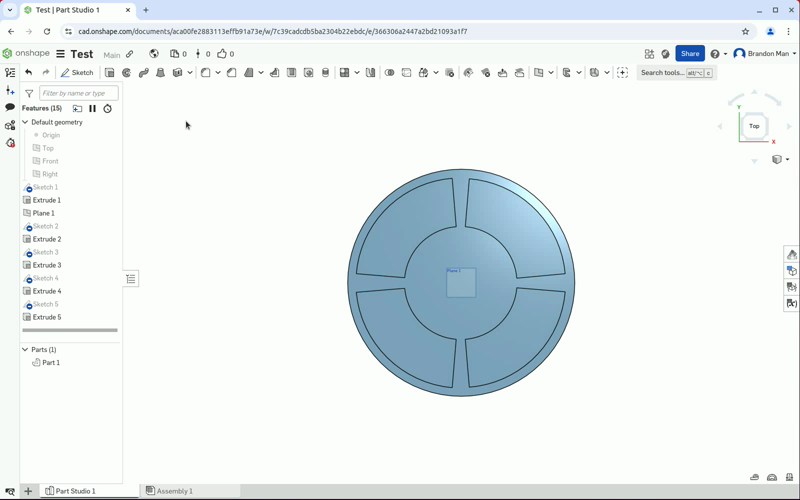
key(shift+h)
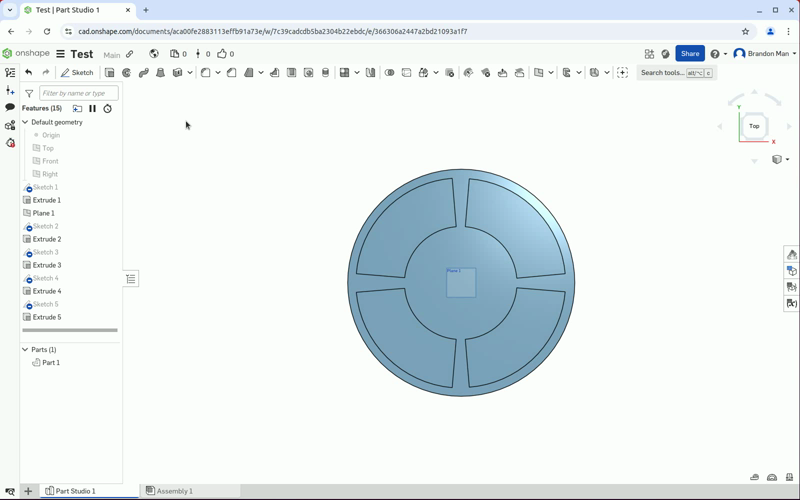
mouse_move(73, 189)
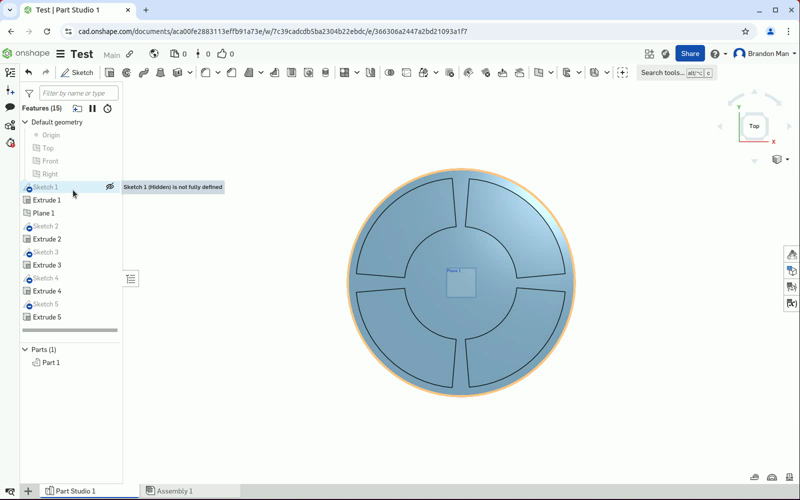
click(73, 189)
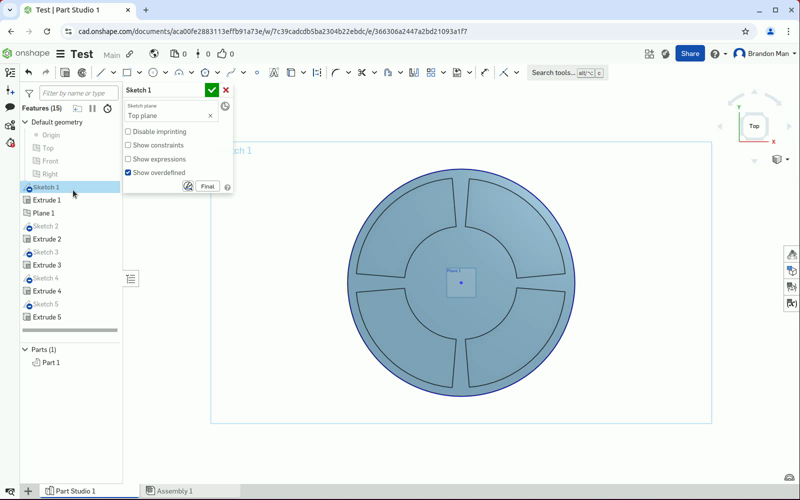
mouse_move(229, 92)
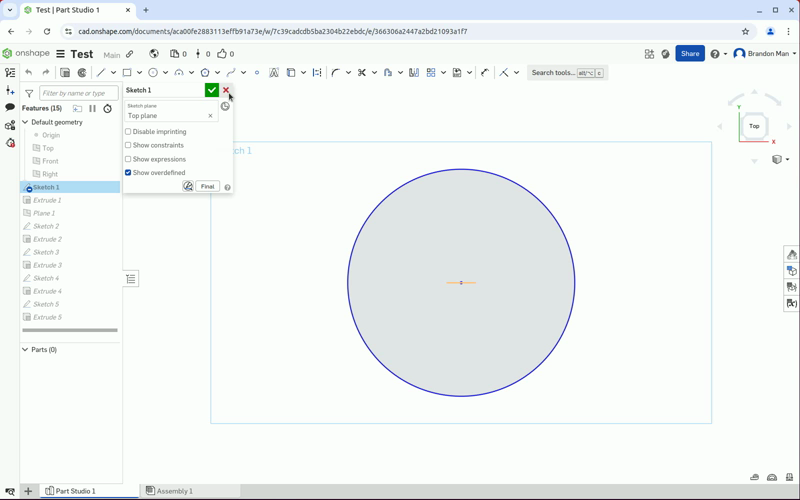
click(229, 92)
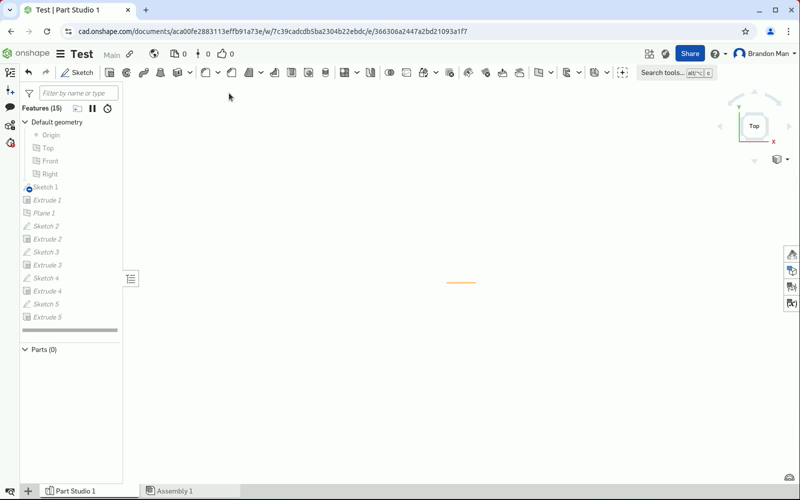
key(shift+s)
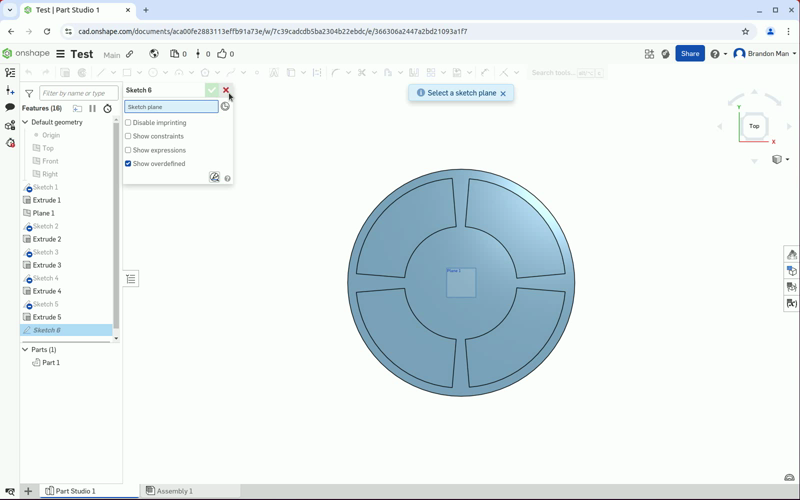
mouse_move(69, 215)
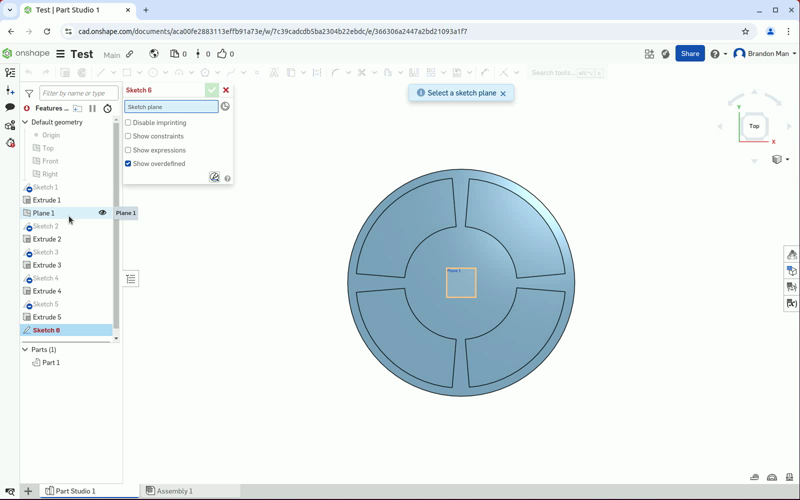
click(69, 215)
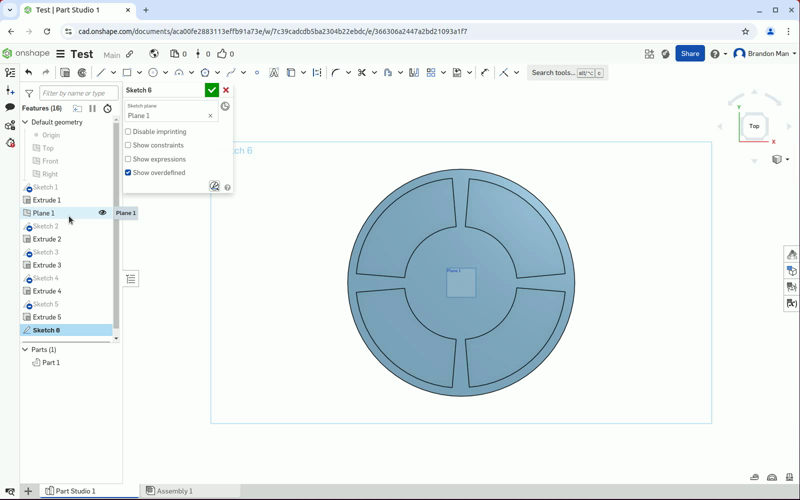
mouse_move(73, 352)
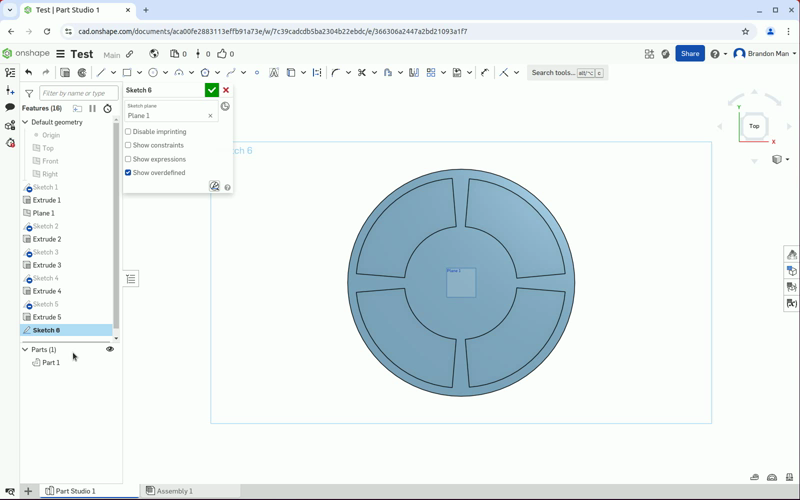
key(y)
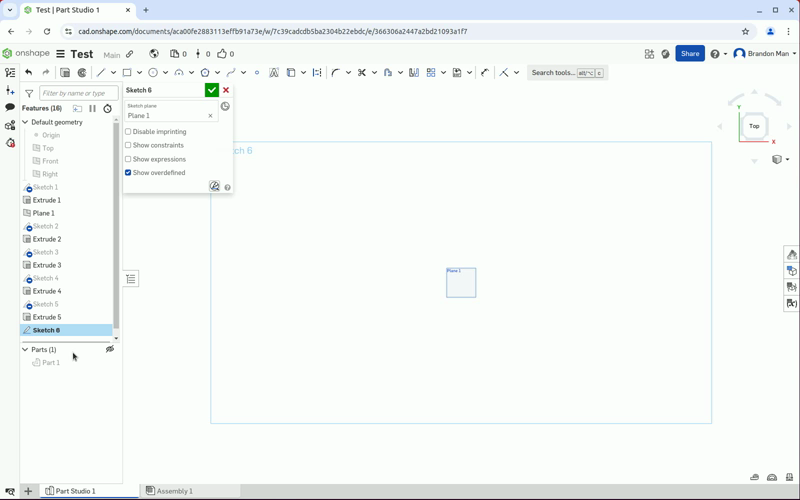
key(c)
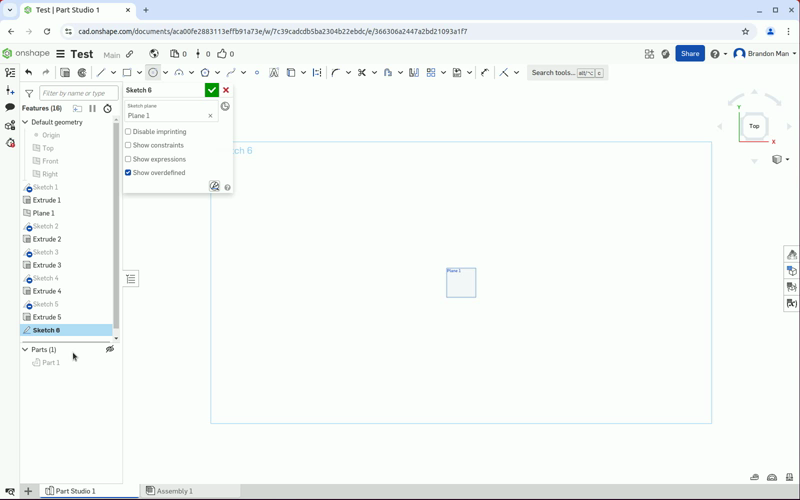
key_down(shift)
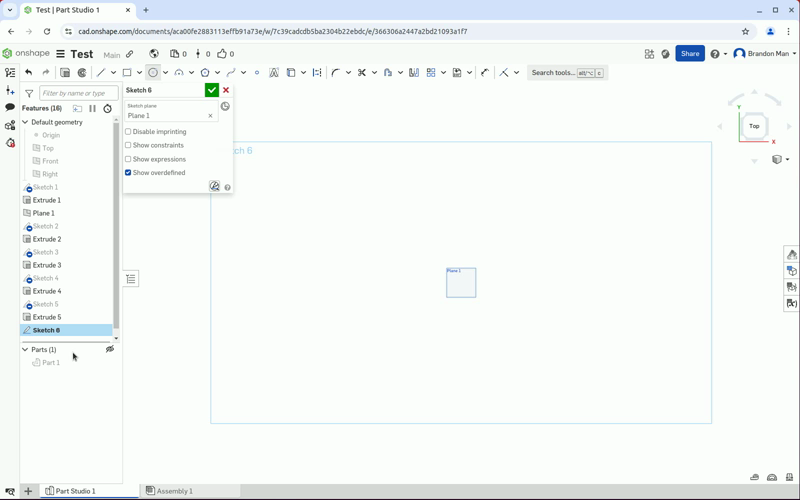
mouse_move(461, 282)
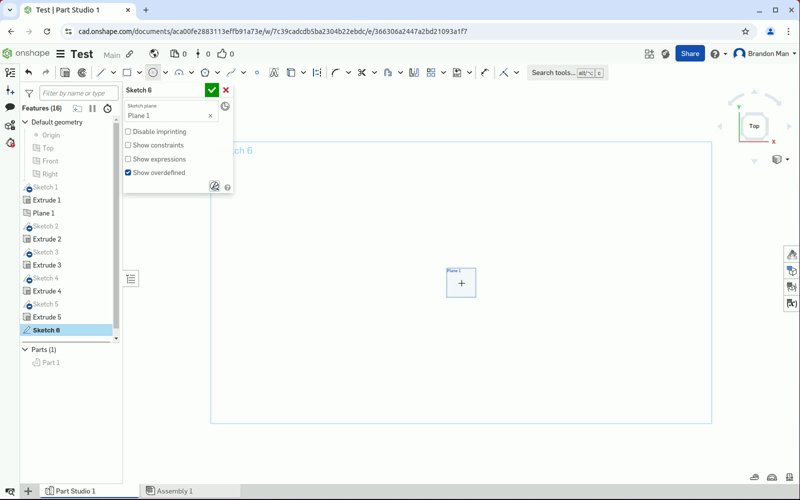
click(461, 282)
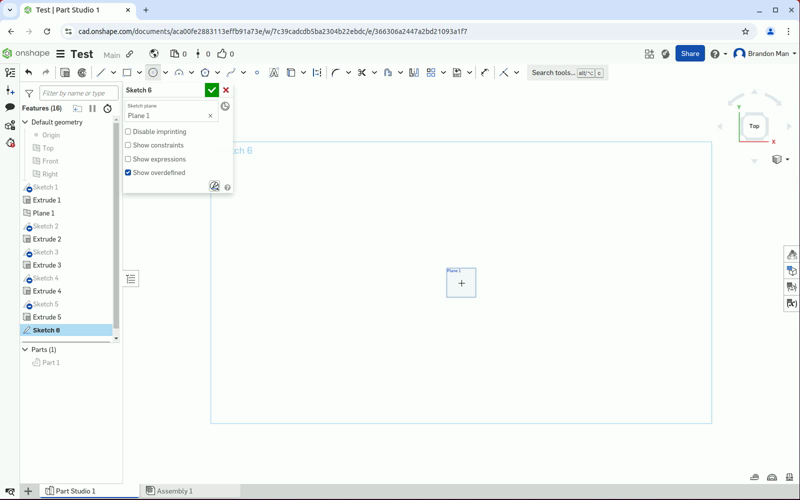
key_up(shift)
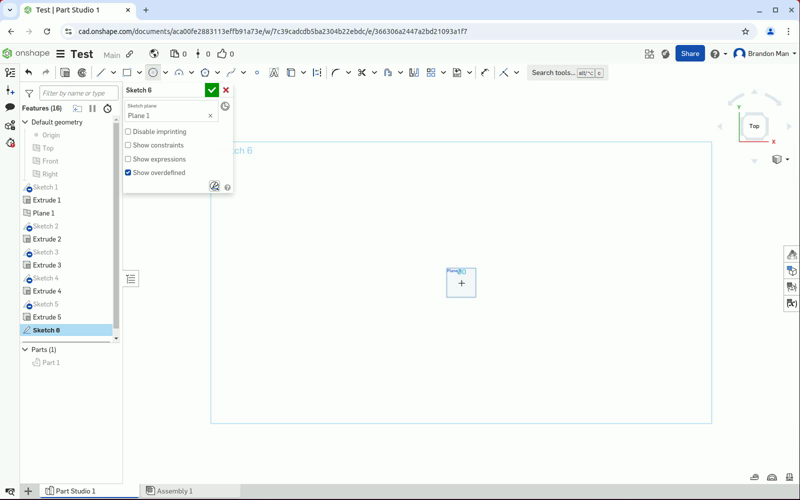
mouse_move(511, 282)
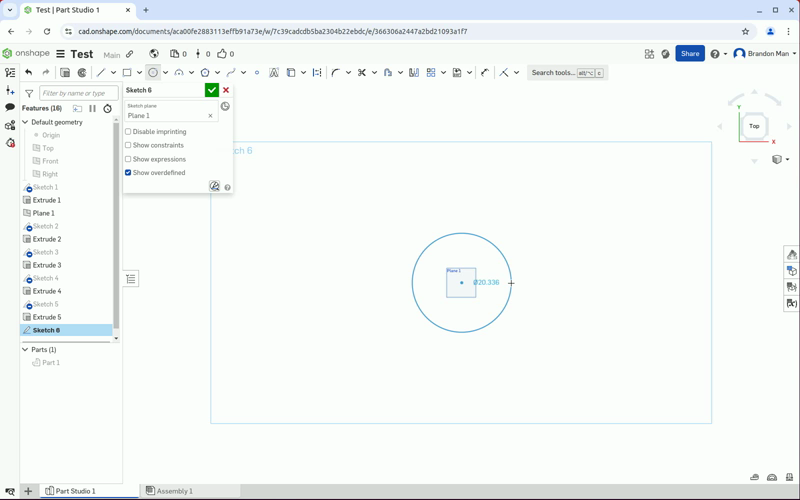
click(511, 282)
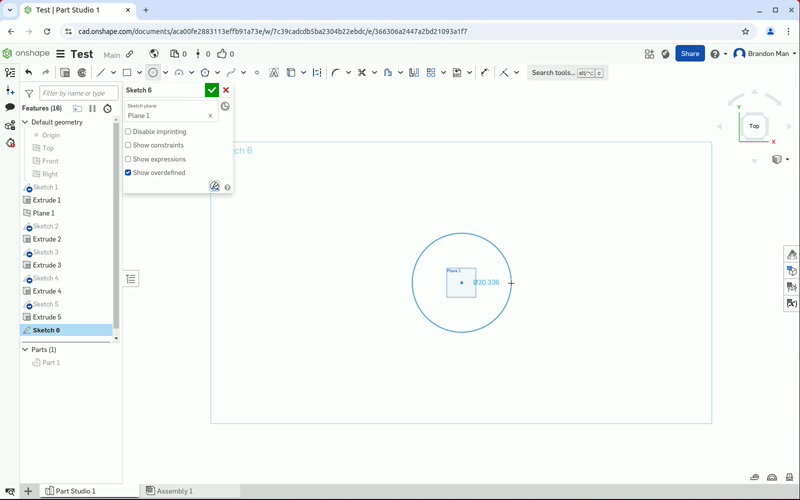
key(esc)
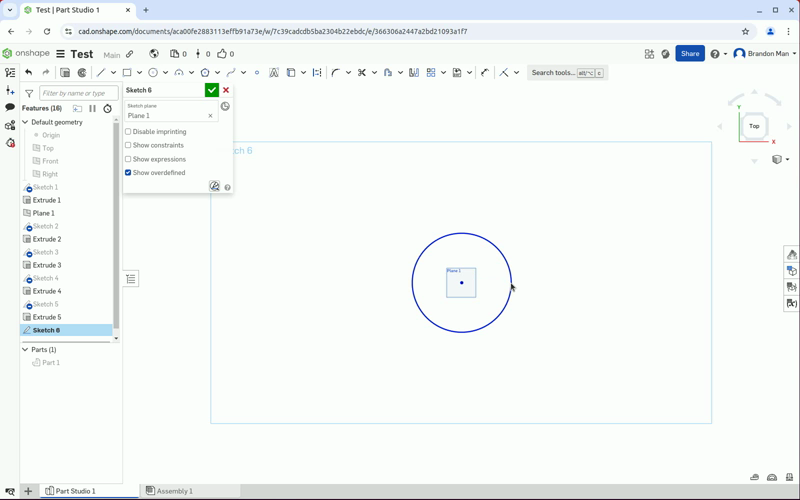
mouse_move(440, 309)
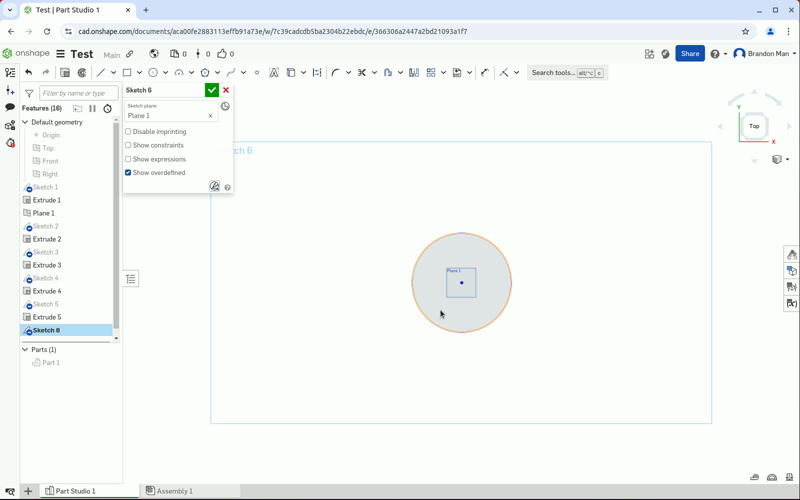
click(440, 309)
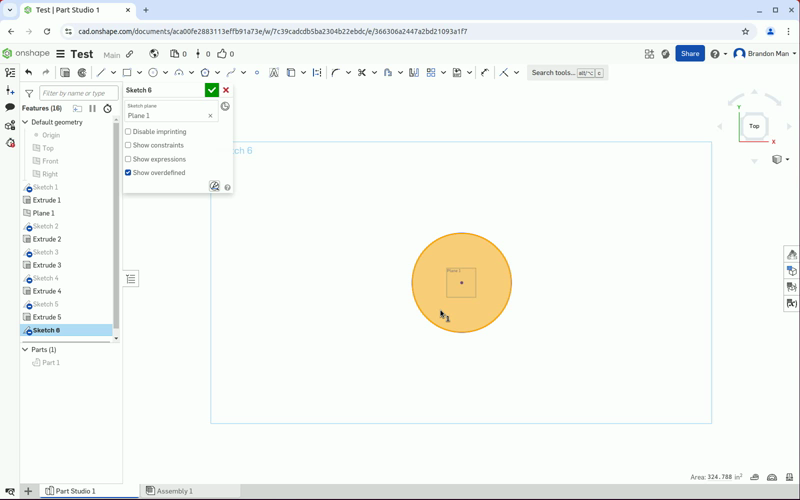
mouse_move(73, 352)
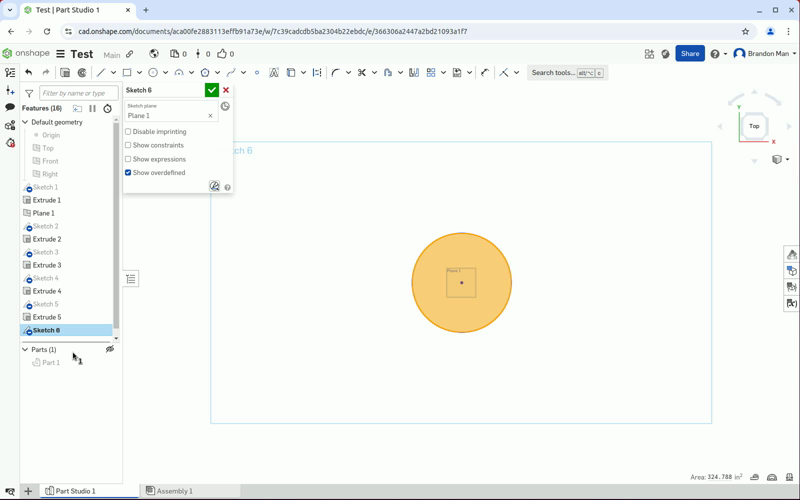
key(shift+y)
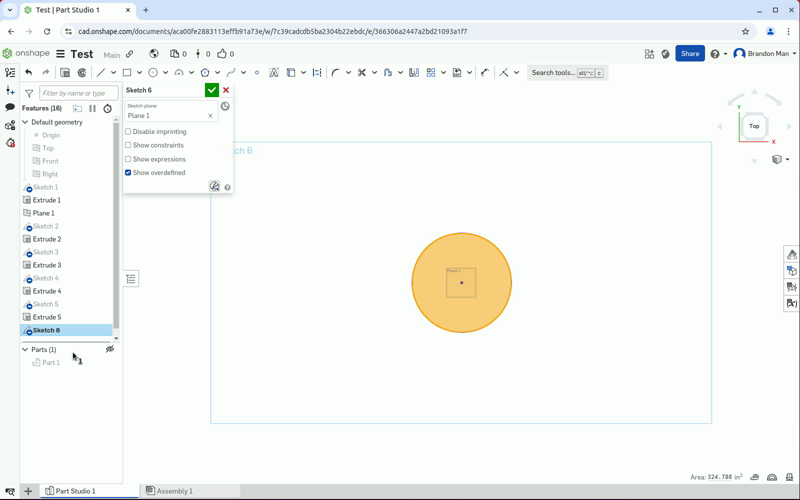
key(shift+e)
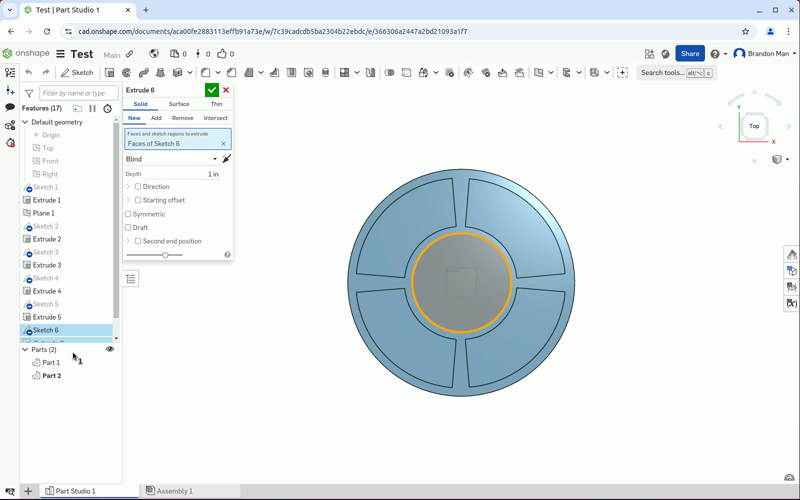
mouse_move(143, 106)
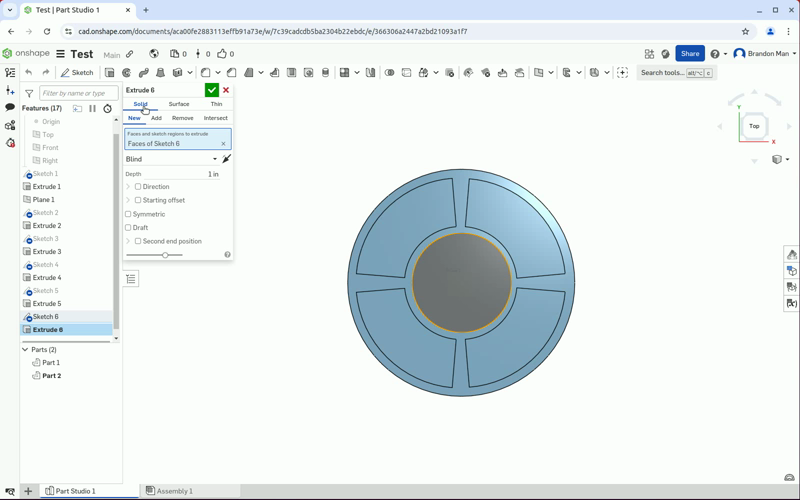
click(143, 106)
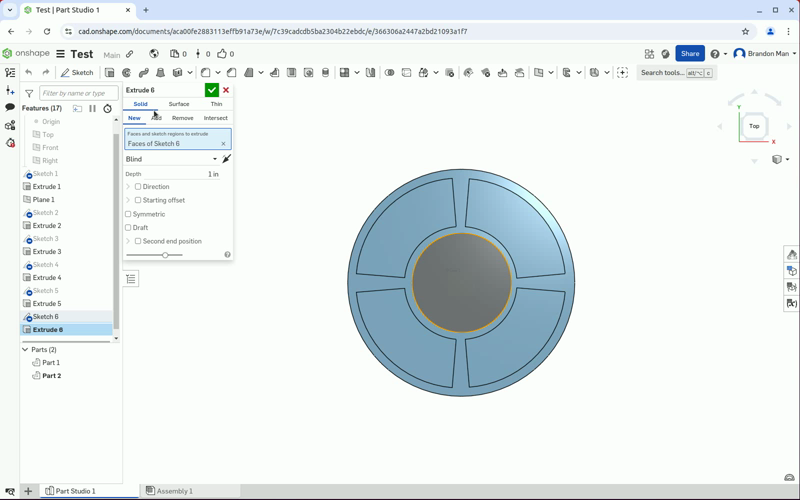
mouse_move(186, 120)
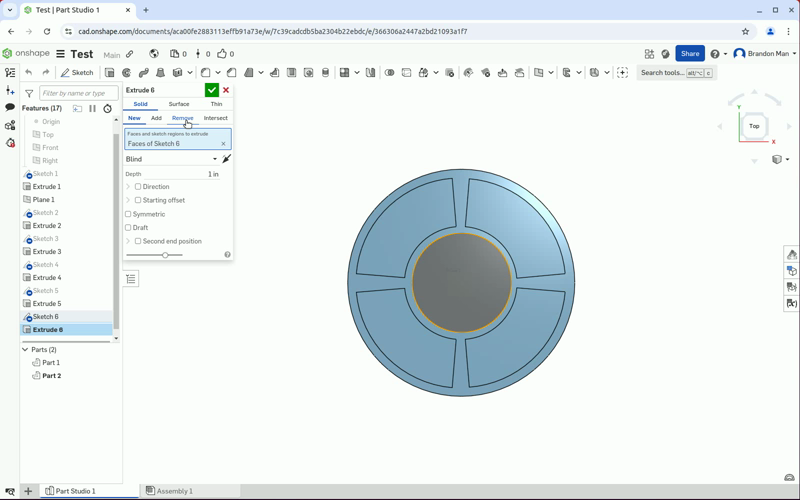
click(186, 120)
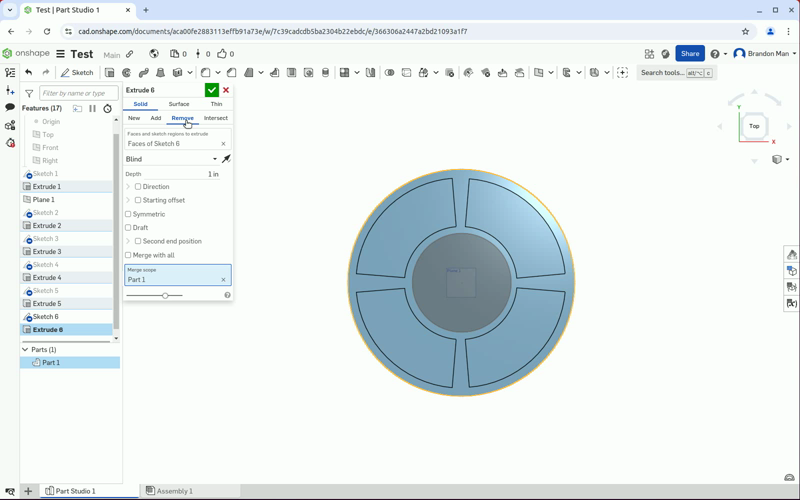
key(tab, 4)
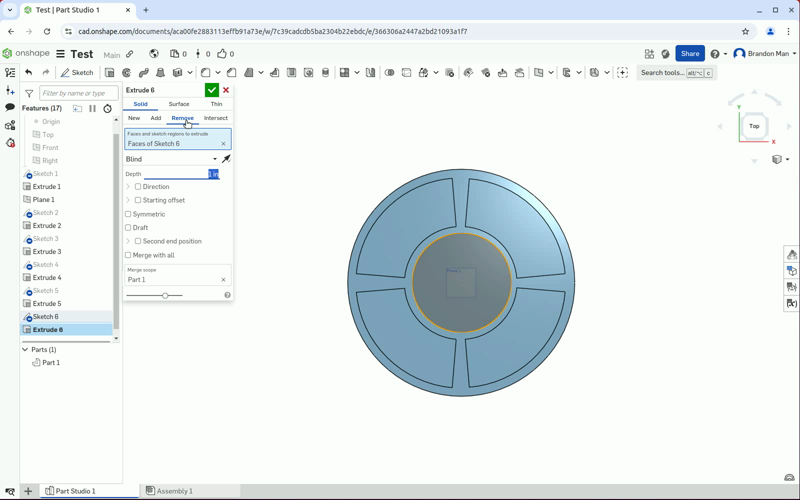
text(13.48)
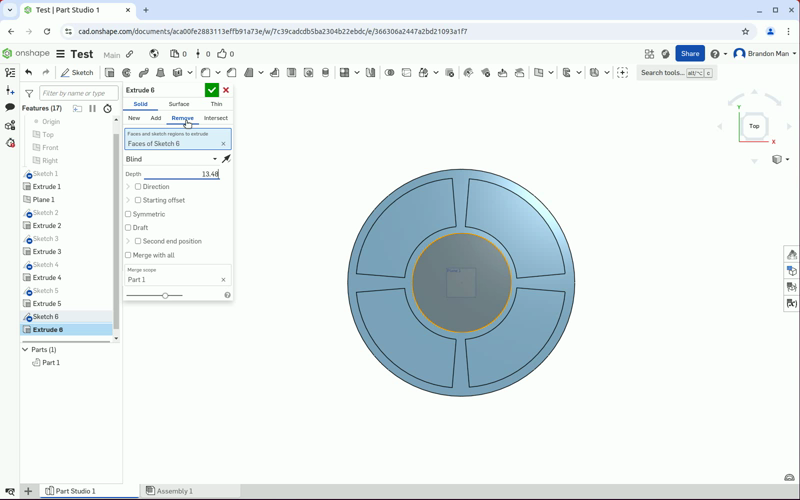
key(tab, 6)
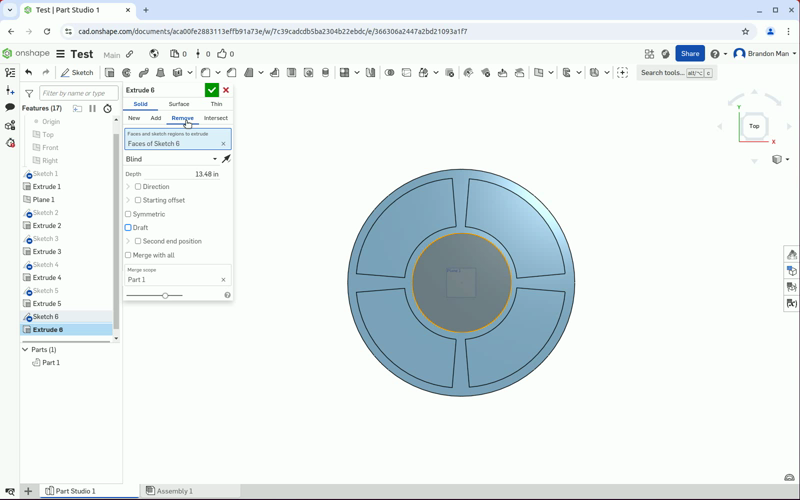
key(space)
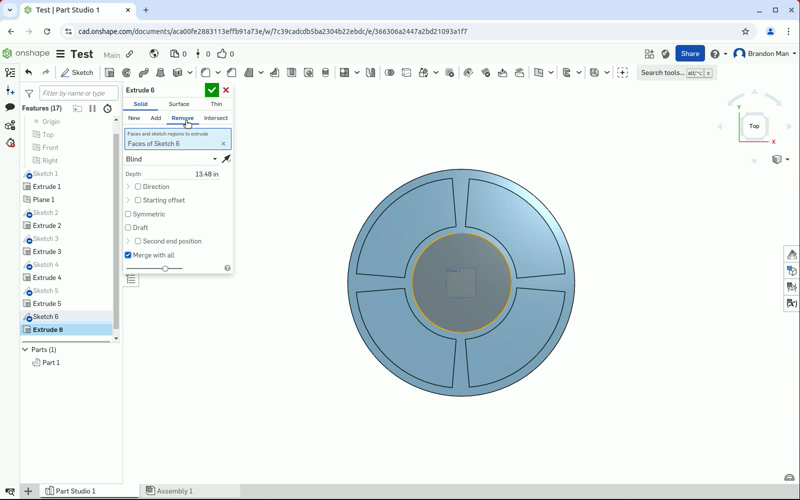
key(enter)
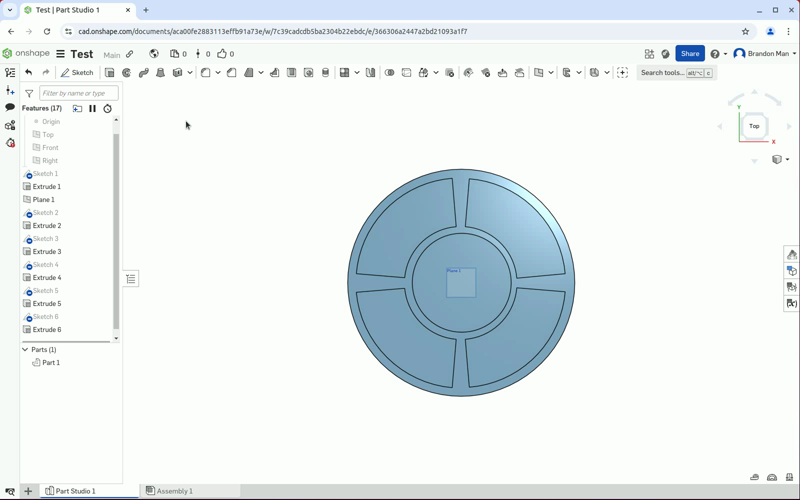
key(shift+h)
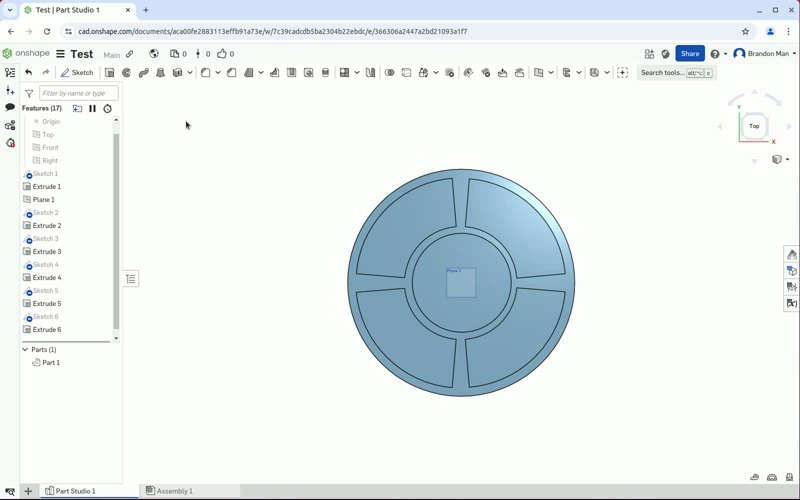
key(shift+h)
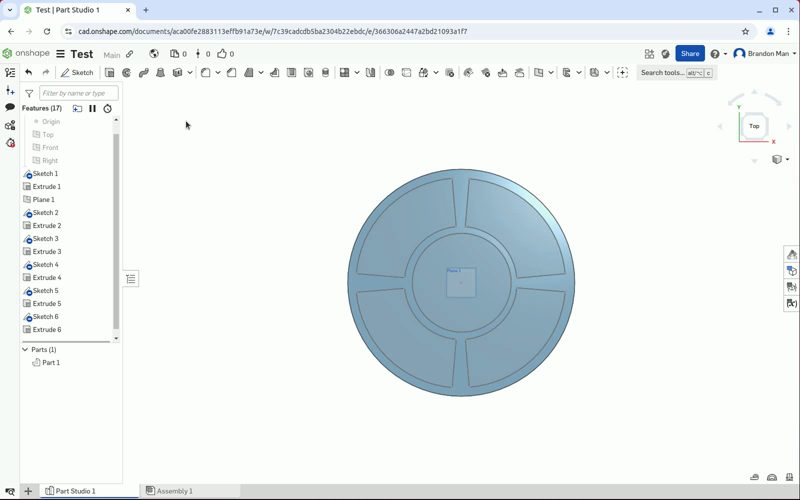
key(shift+7)
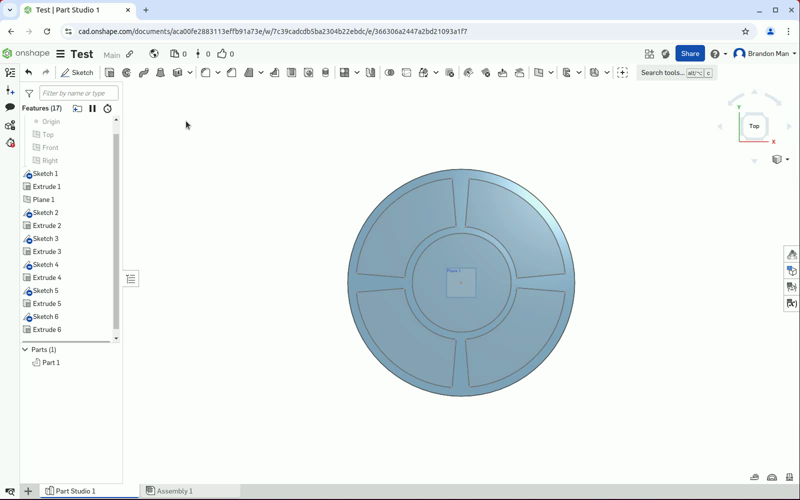
key(up, 3)
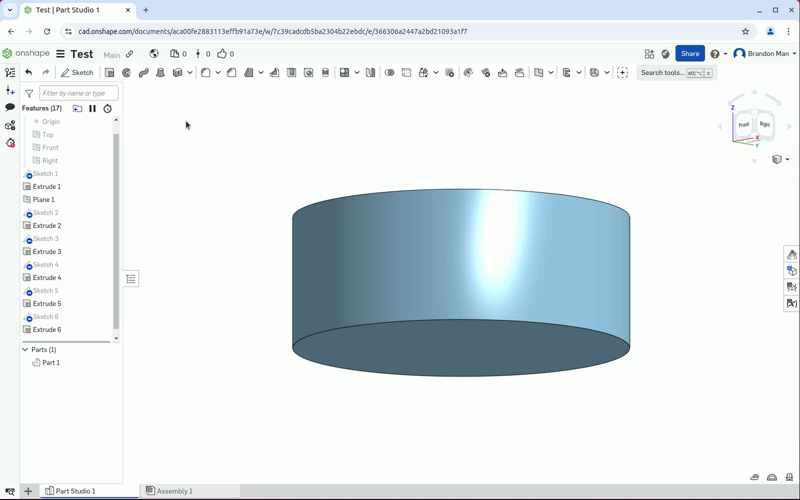
key(left, 3)
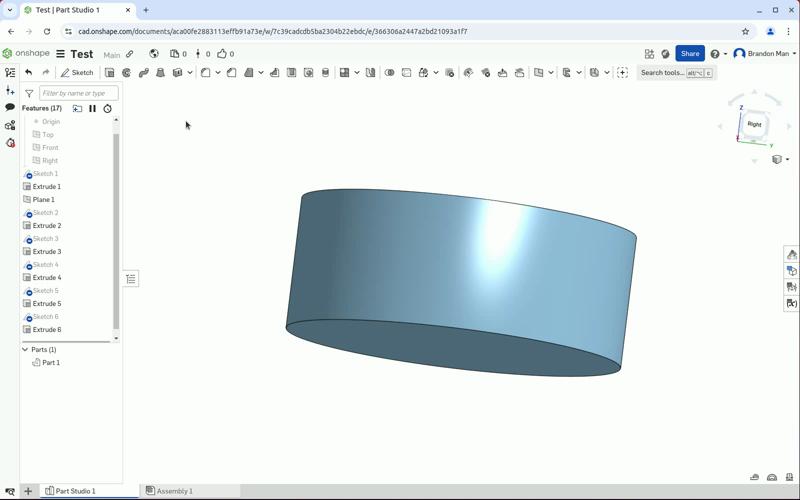
key(right, 3)
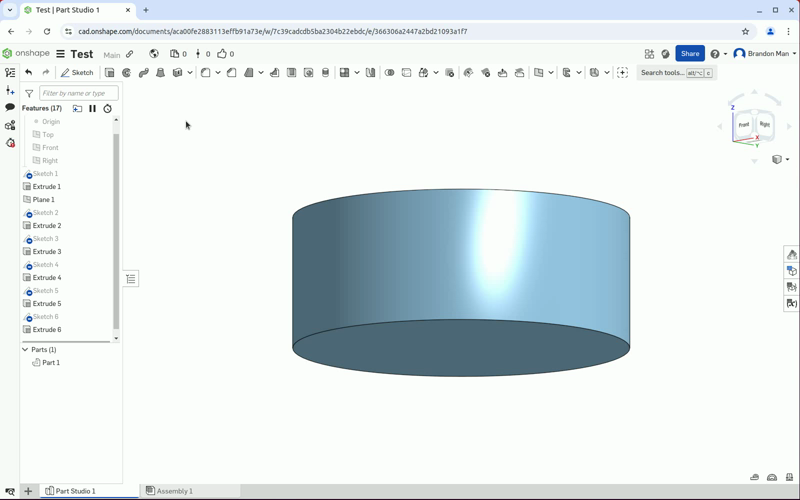
key(down, 3)
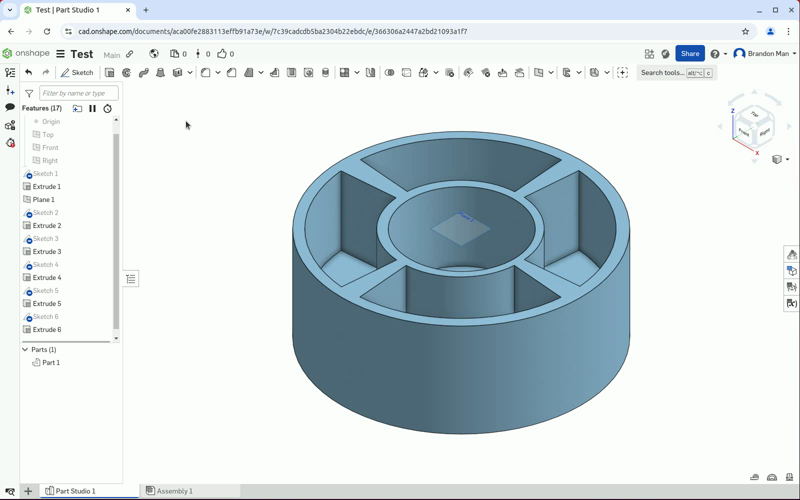
mouse_move(69, 176)
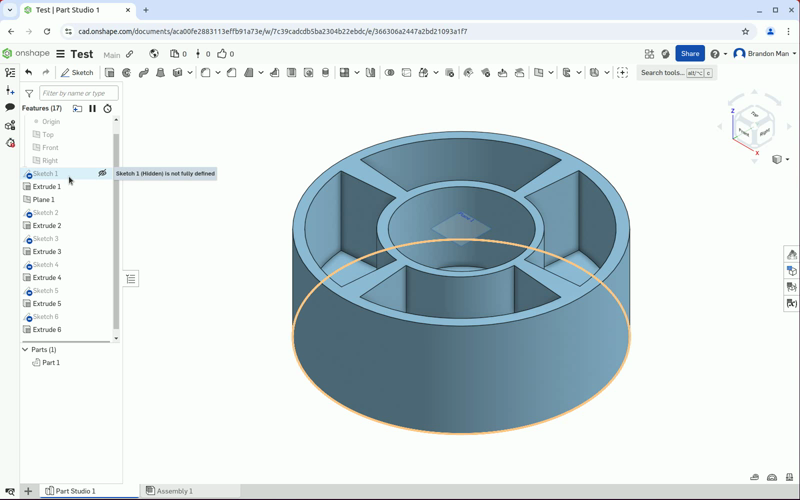
click(69, 176)